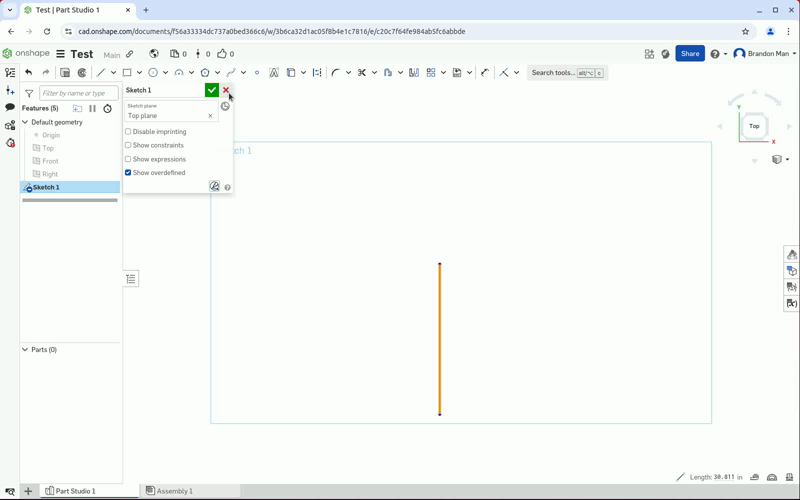
key(shift+h)
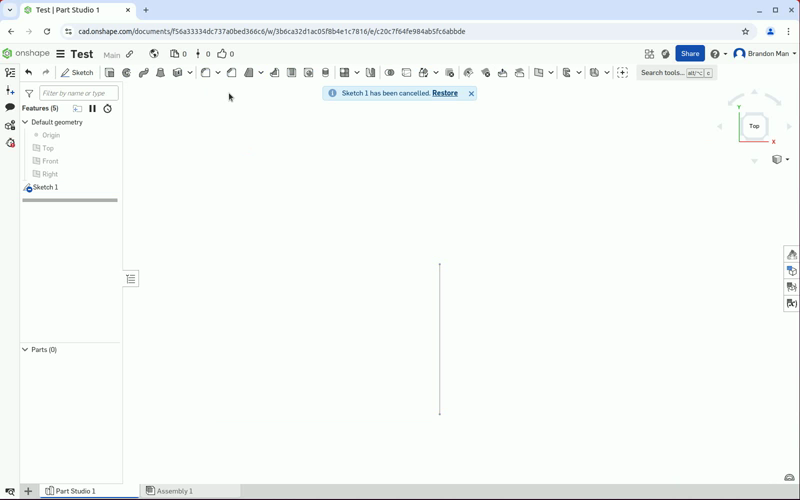
key(shift+s)
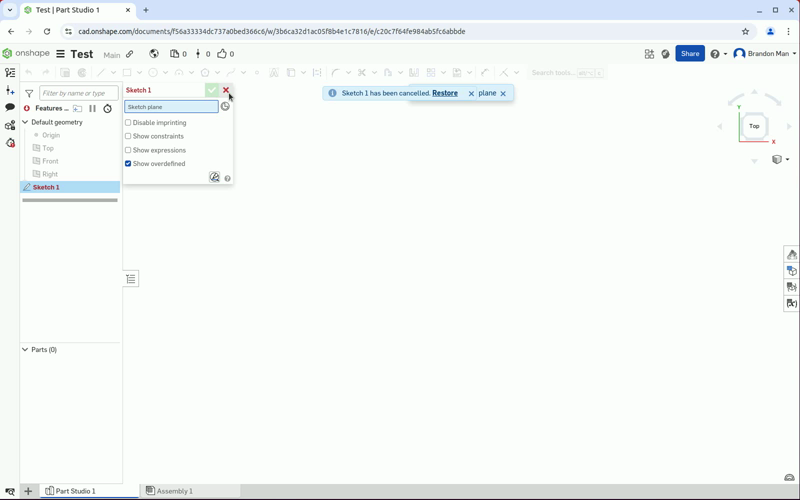
mouse_move(73, 150)
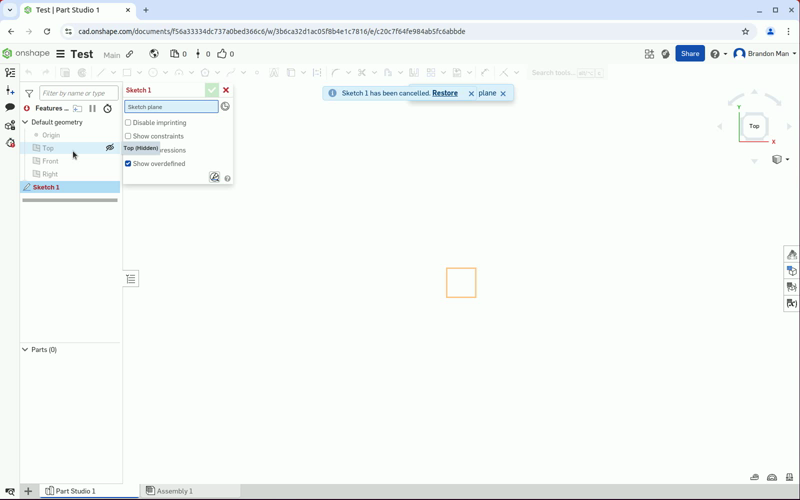
click(73, 150)
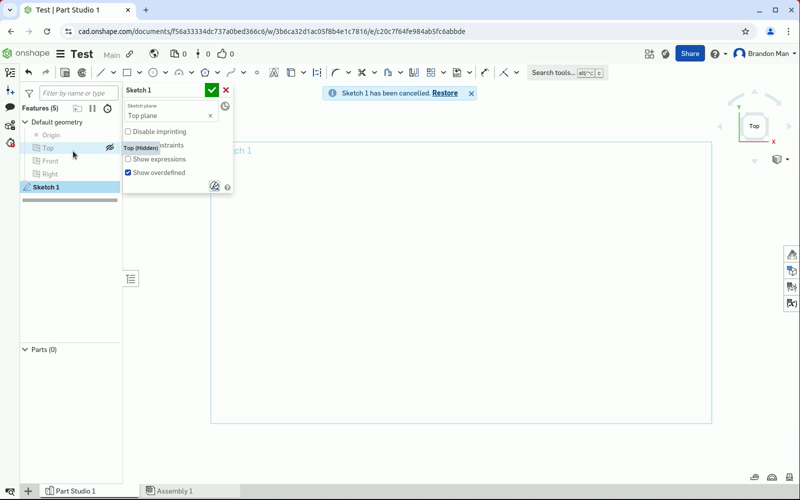
mouse_move(73, 352)
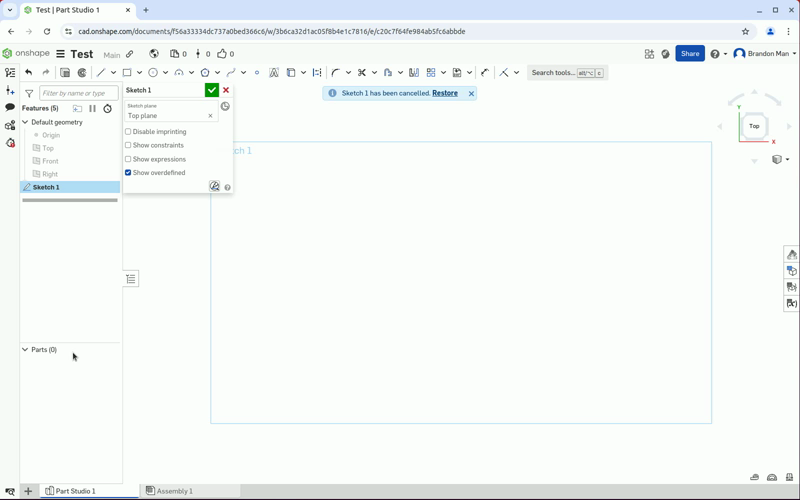
key(y)
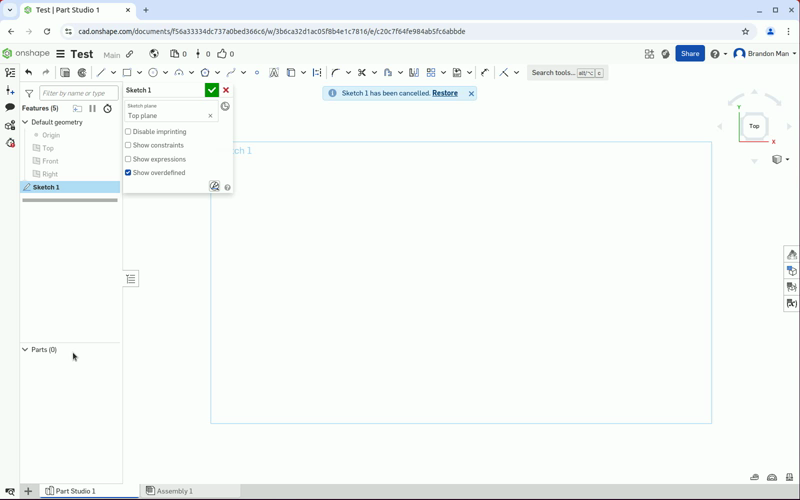
key(l)
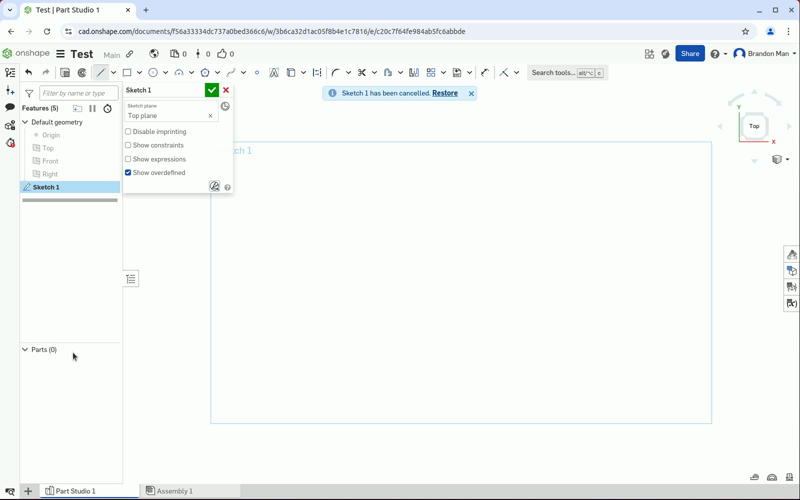
key_down(shift)
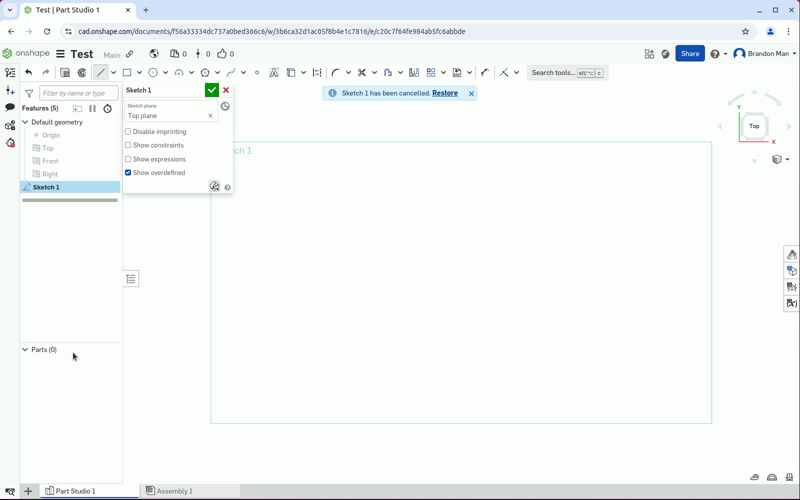
mouse_move(384, 279)
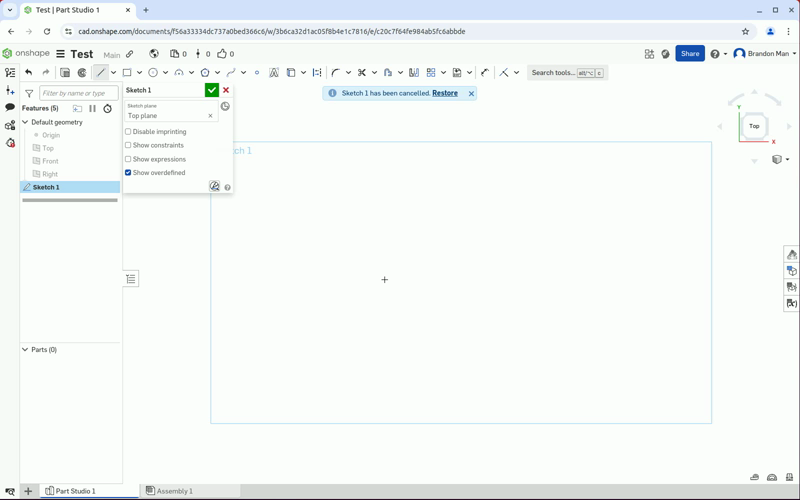
click(384, 279)
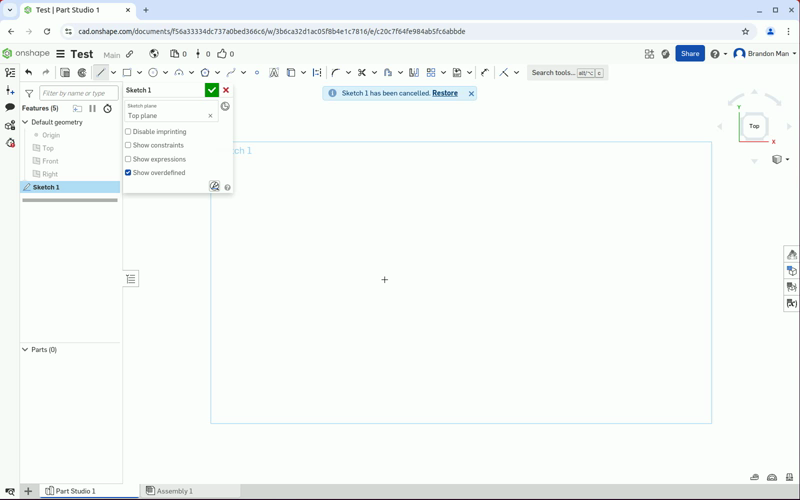
key_up(shift)
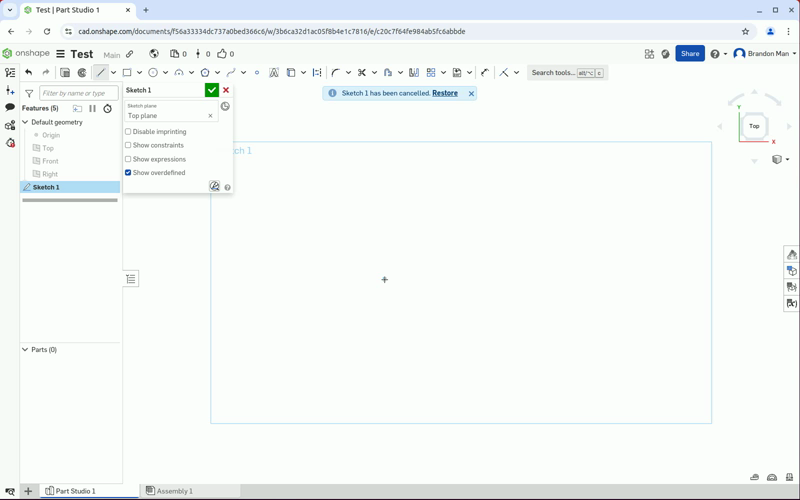
key_down(shift)
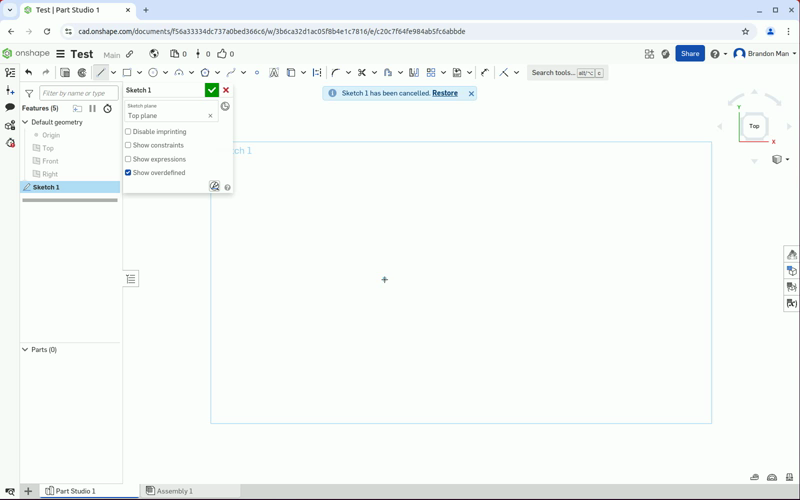
mouse_move(572, 279)
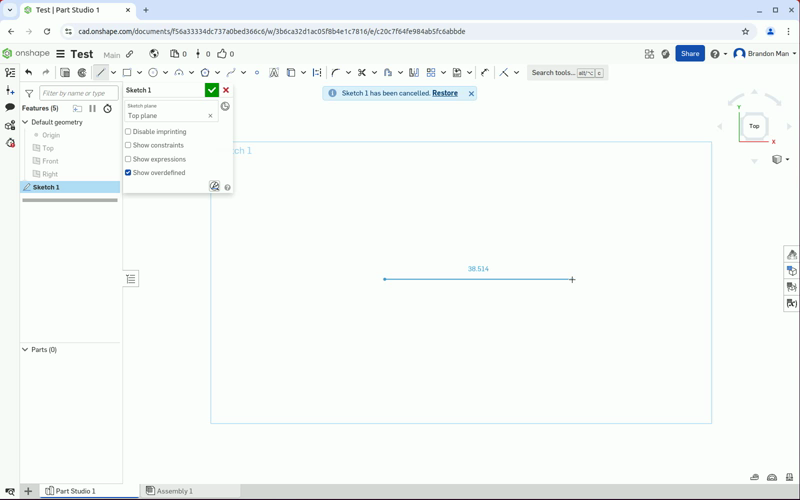
click(572, 279)
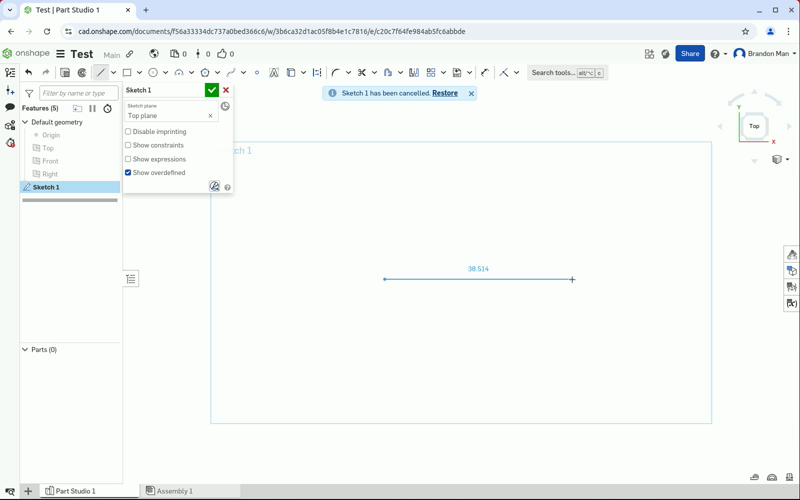
key_up(shift)
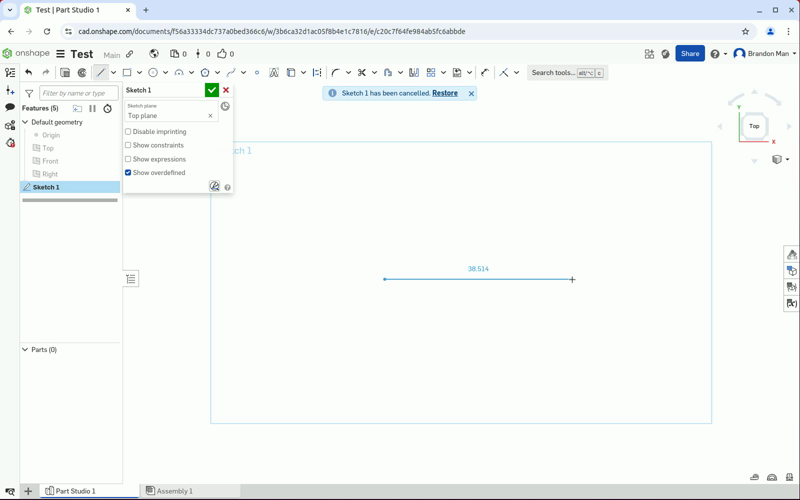
key_down(shift)
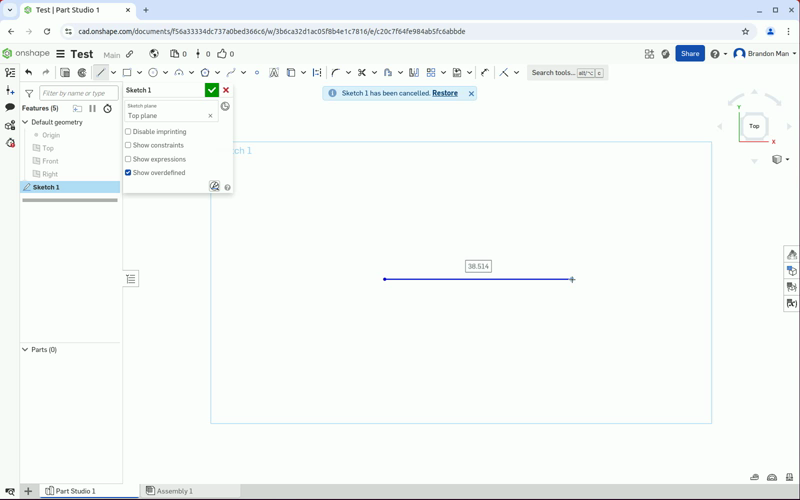
mouse_move(589, 279)
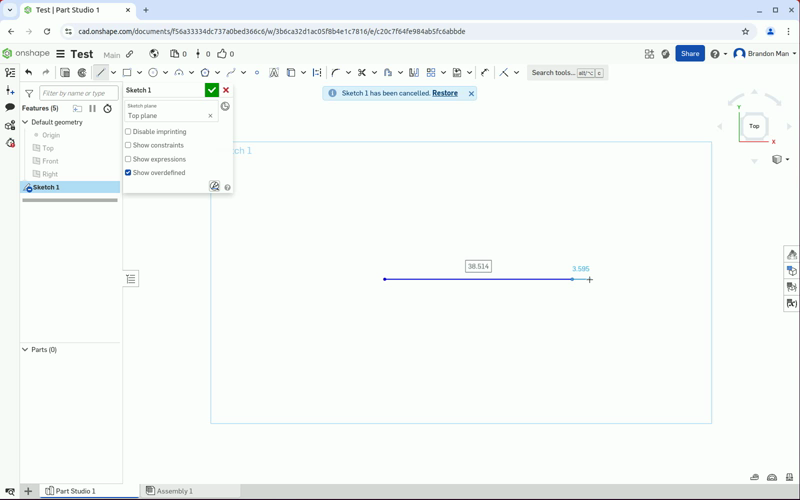
mouse_move(572, 224)
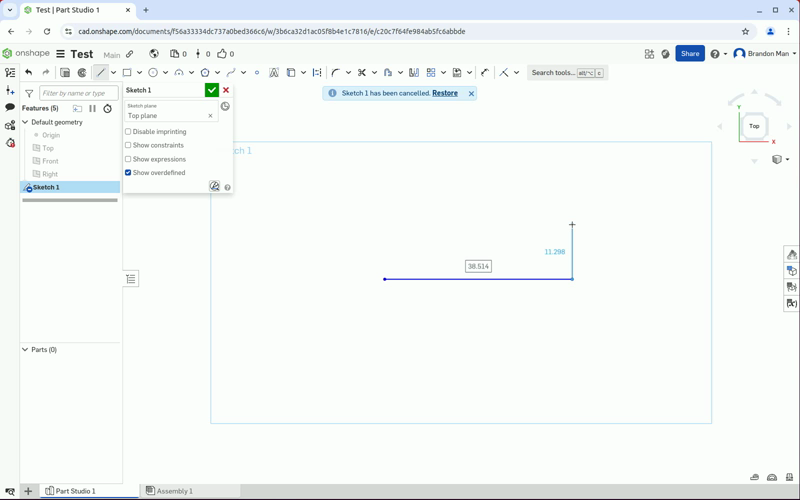
click(572, 224)
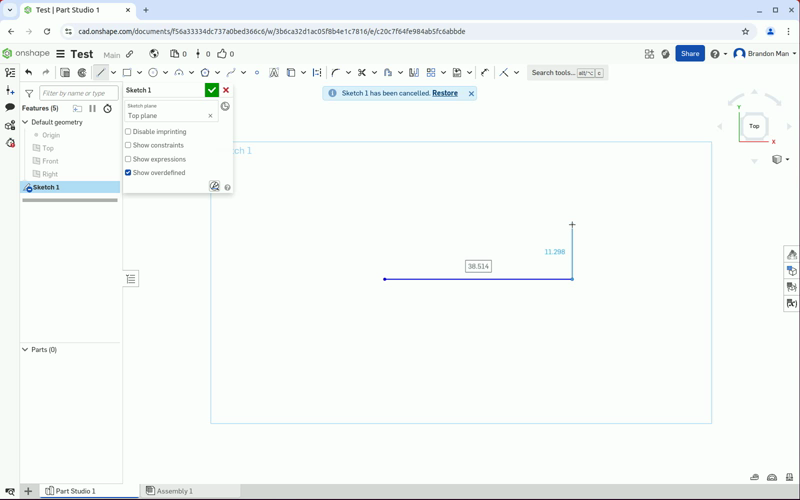
key_up(shift)
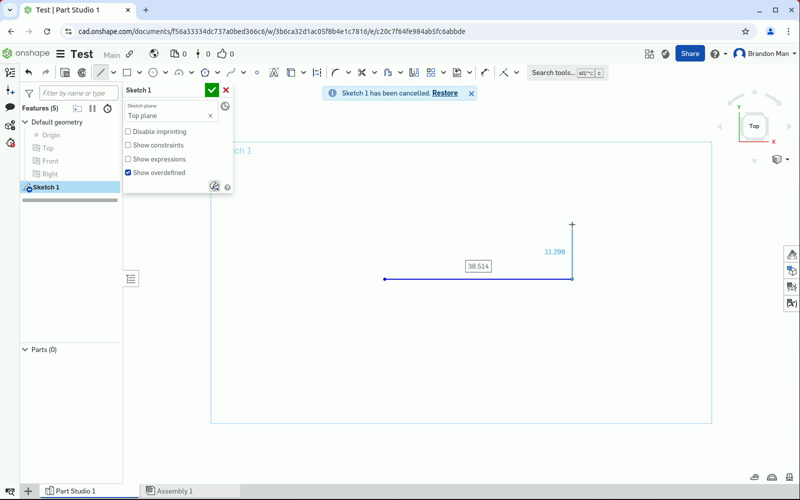
key_down(shift)
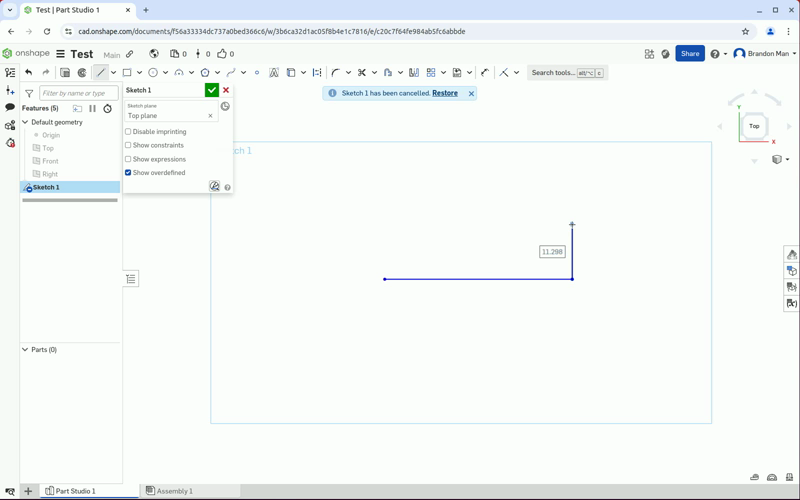
mouse_move(384, 224)
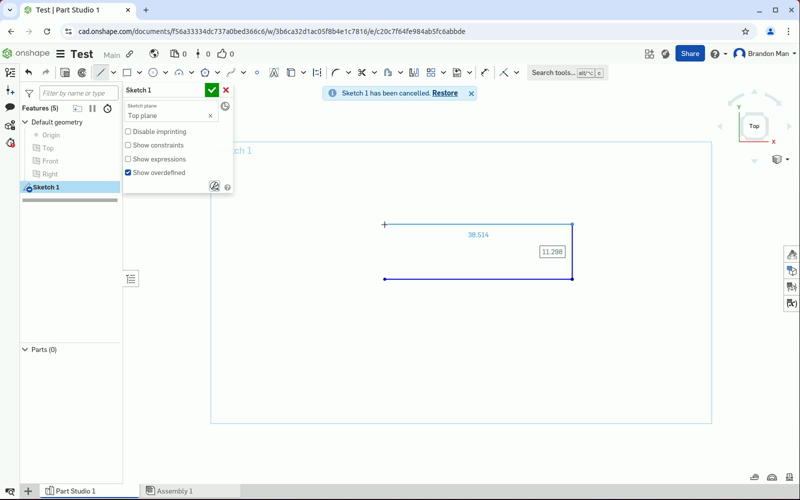
click(384, 224)
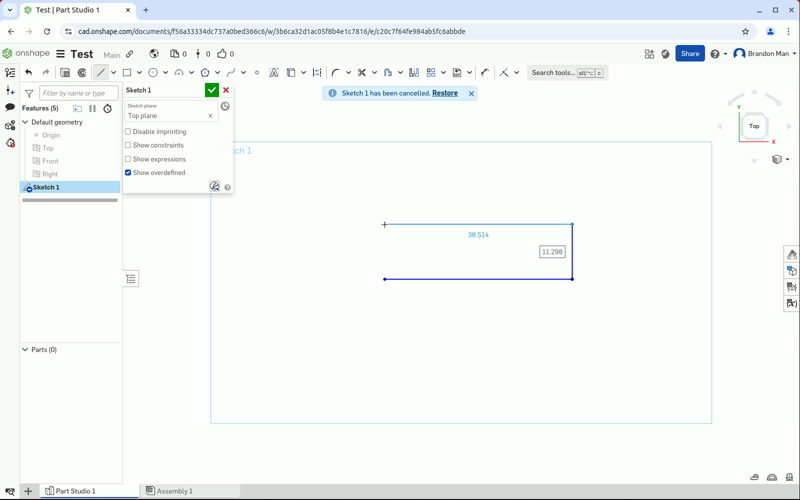
key_up(shift)
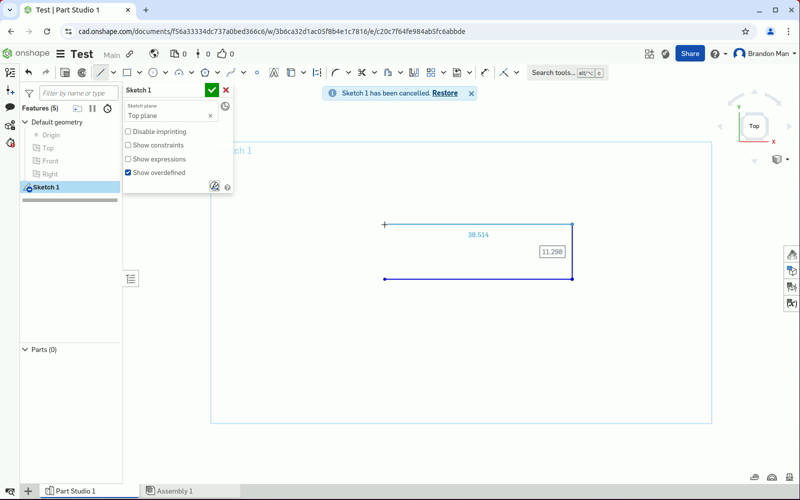
mouse_move(414, 224)
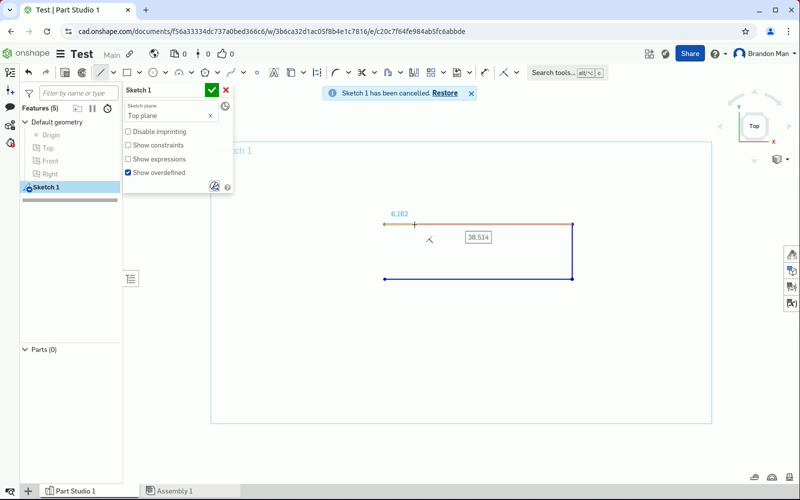
key_down(shift)
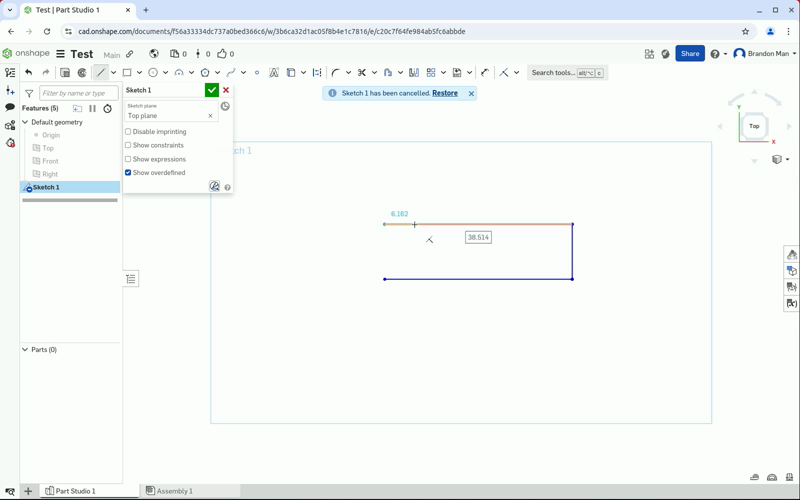
mouse_move(384, 279)
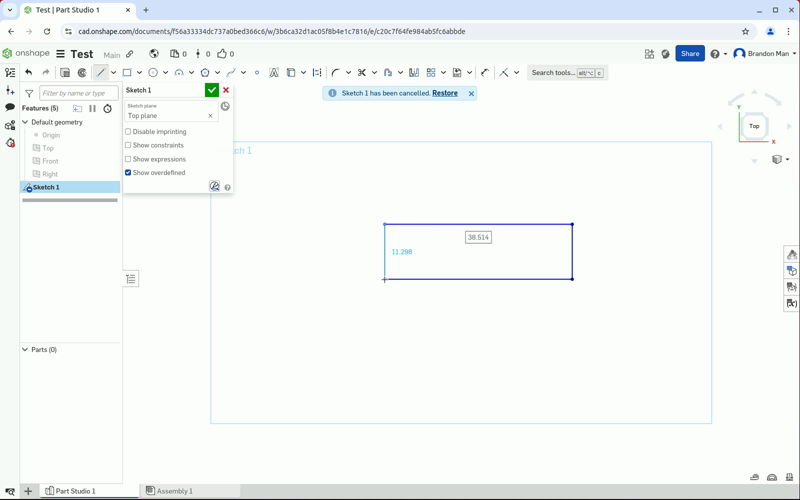
key_up(shift)
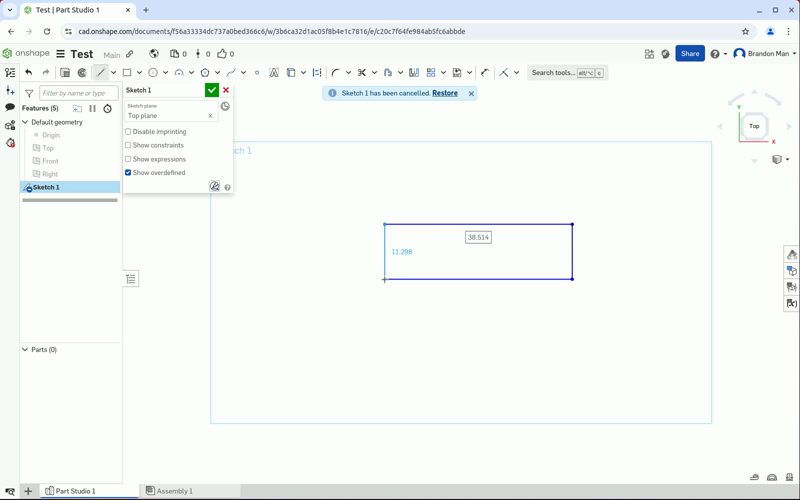
click(384, 279)
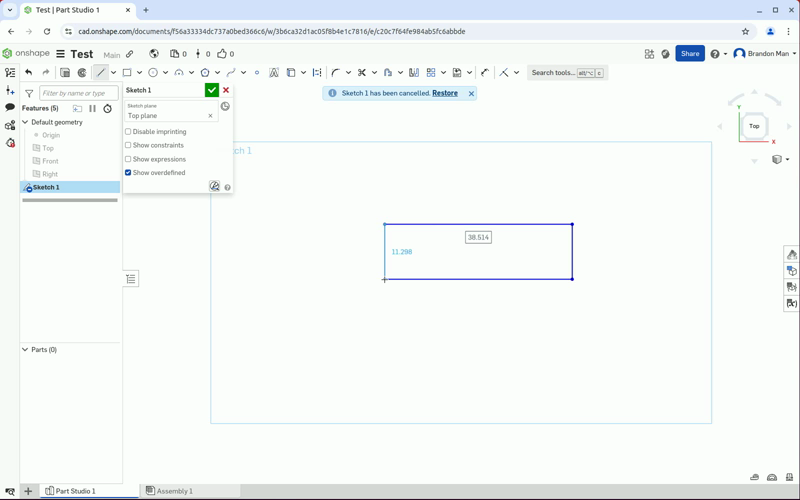
key(esc)
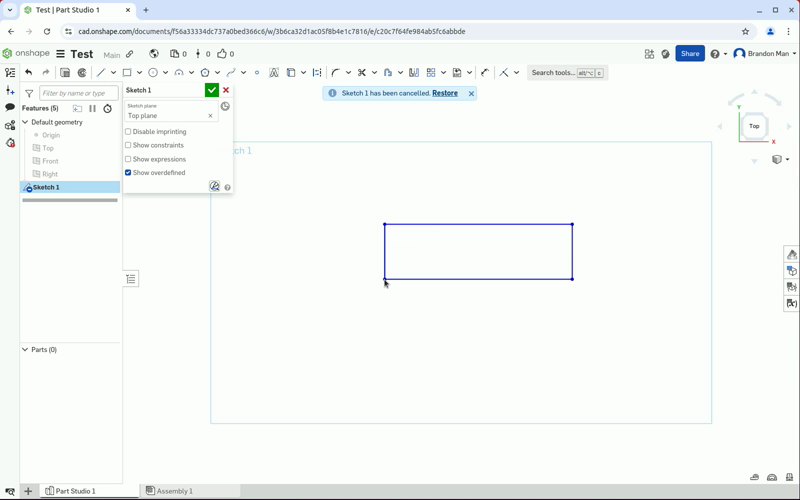
mouse_move(565, 256)
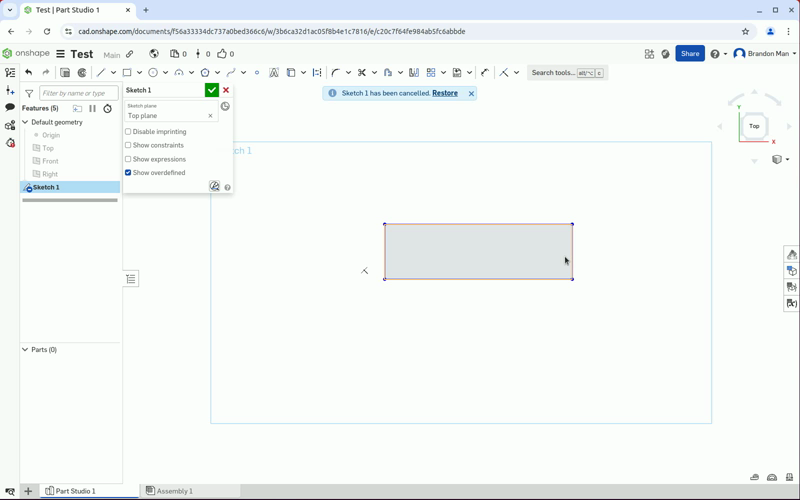
click(565, 256)
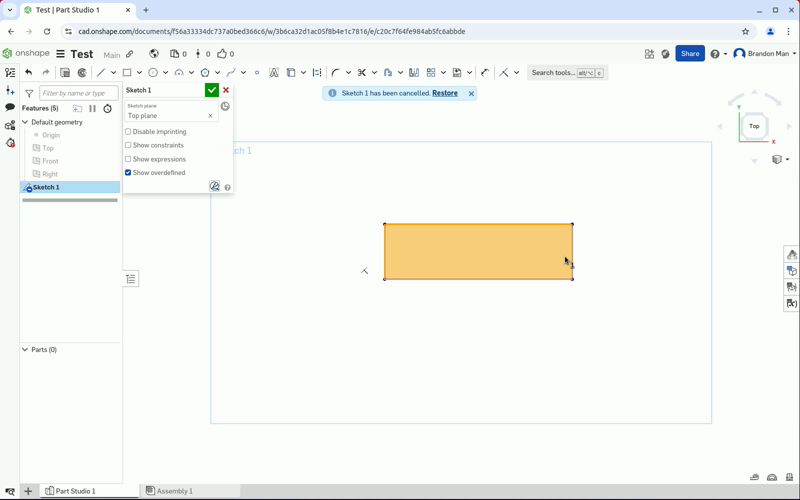
mouse_move(73, 352)
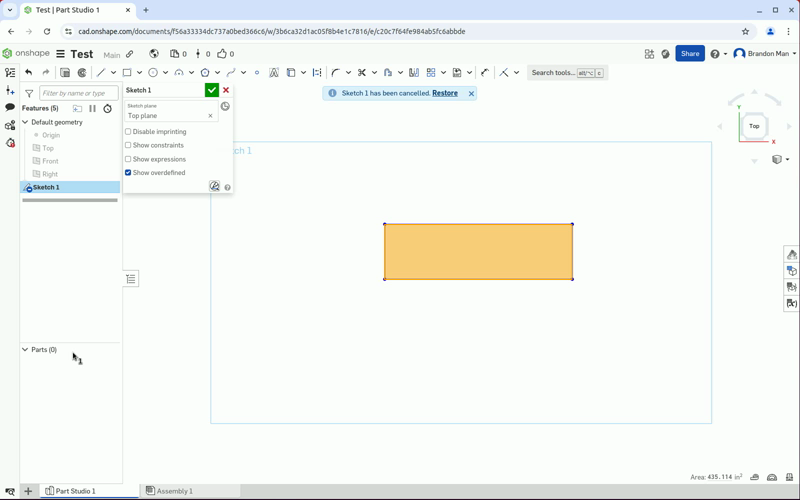
key(shift+y)
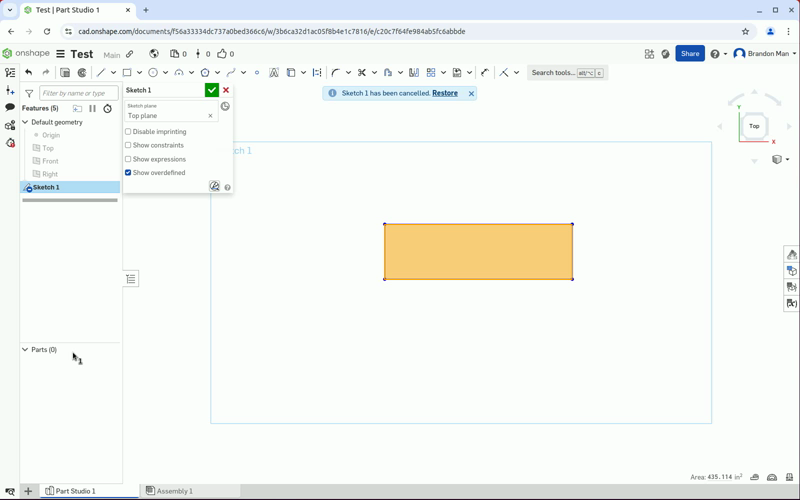
key(shift+e)
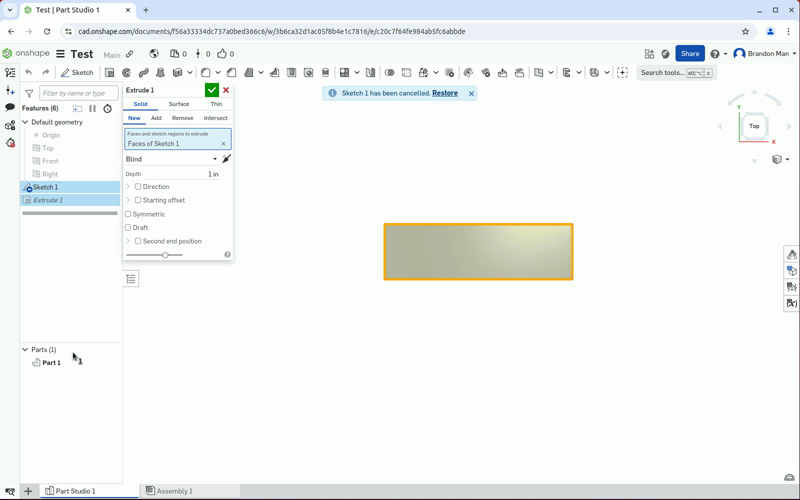
mouse_move(143, 106)
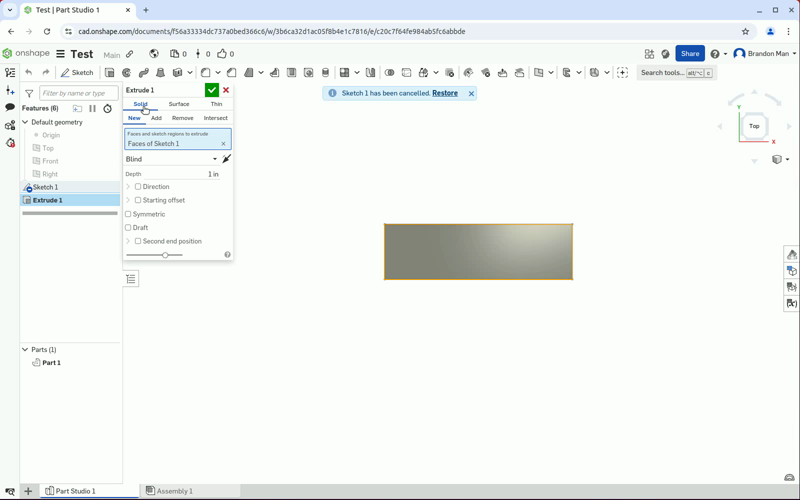
click(143, 106)
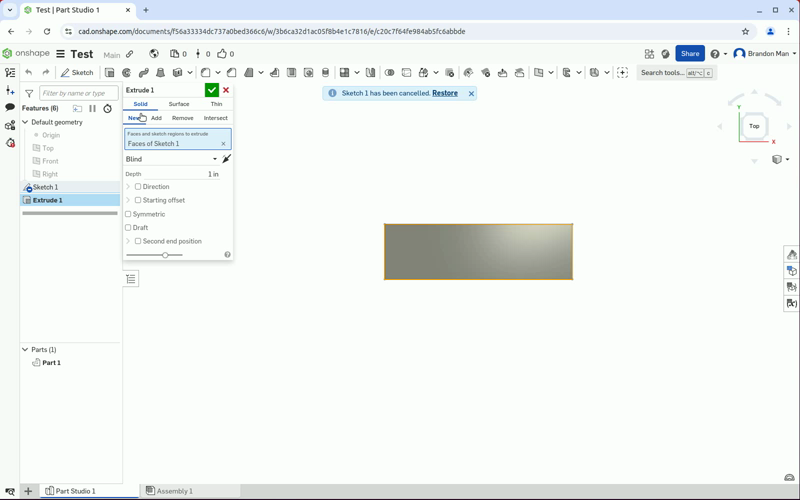
mouse_move(137, 120)
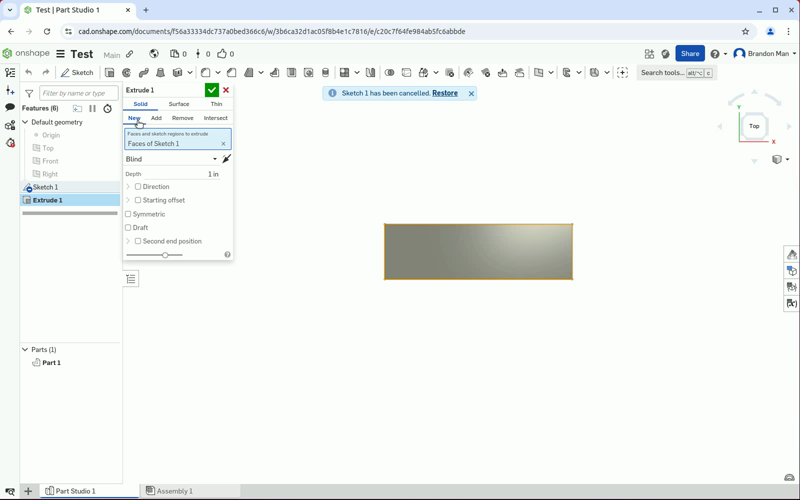
click(137, 120)
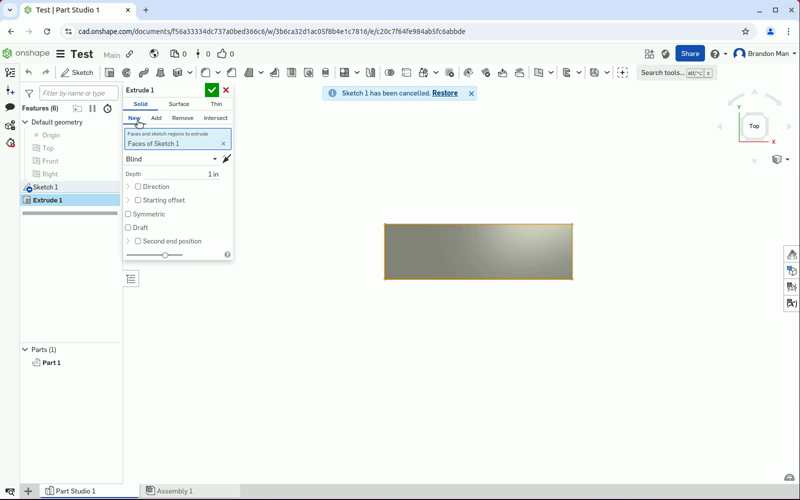
key(tab, 4)
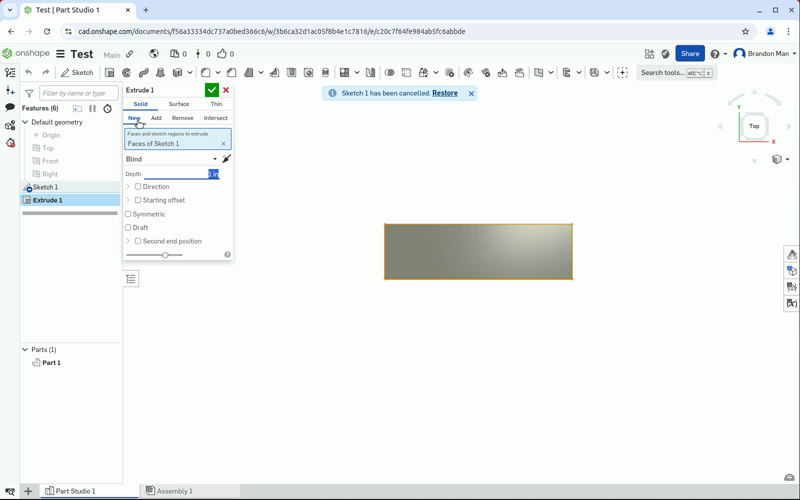
text(0.481)
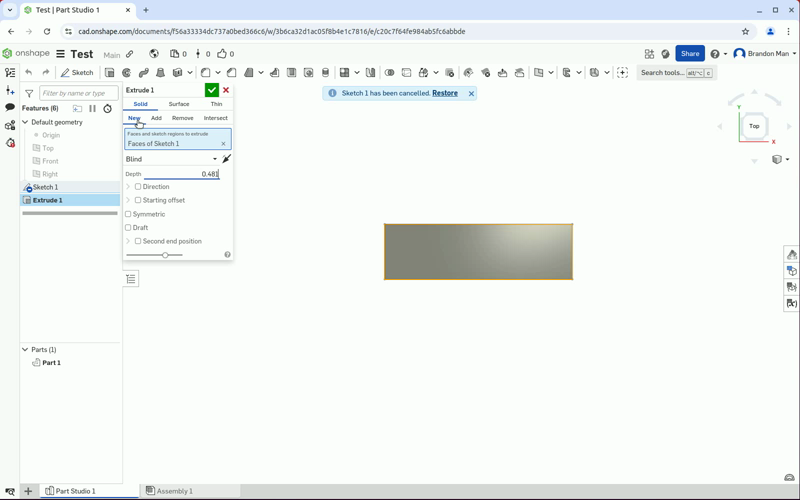
key(enter)
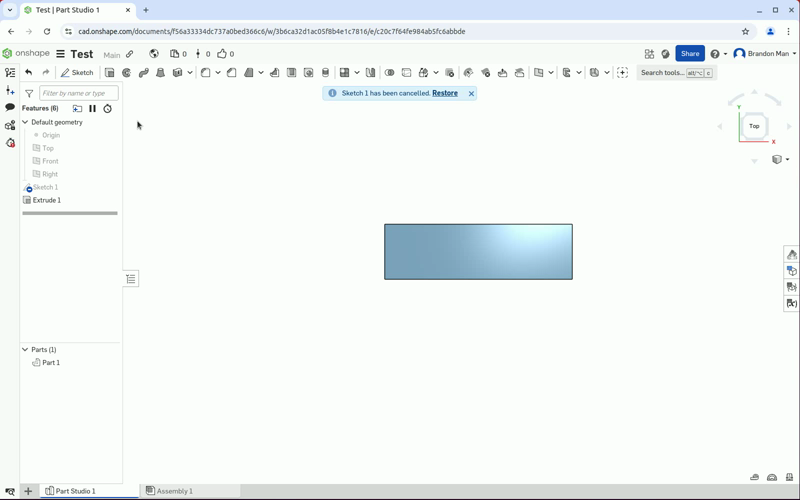
key(shift+h)
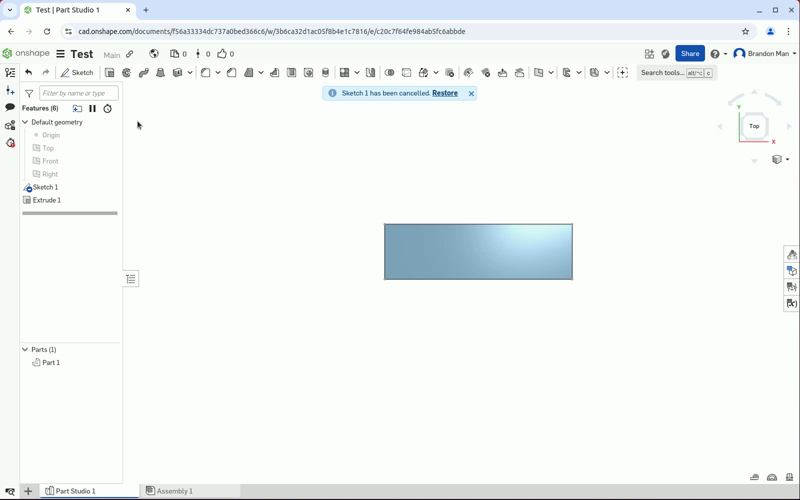
key(shift+h)
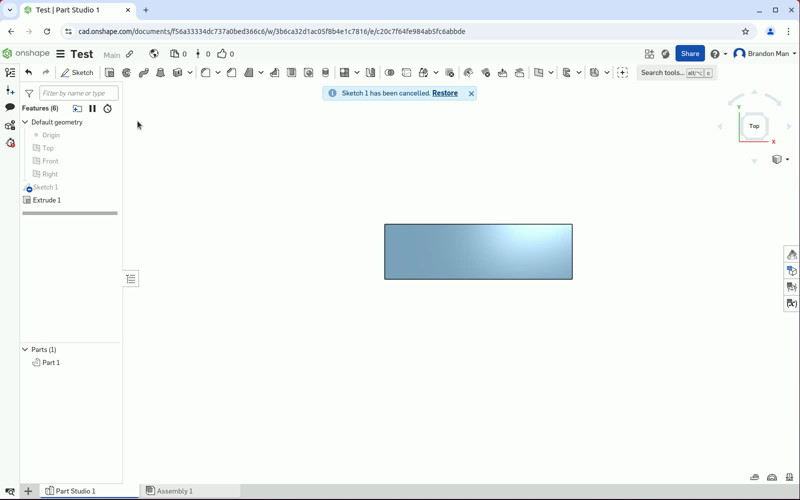
mouse_move(73, 189)
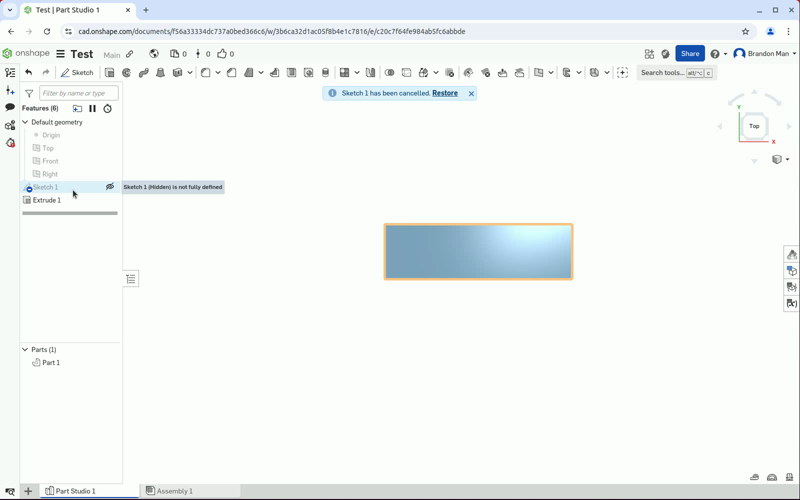
click(73, 189)
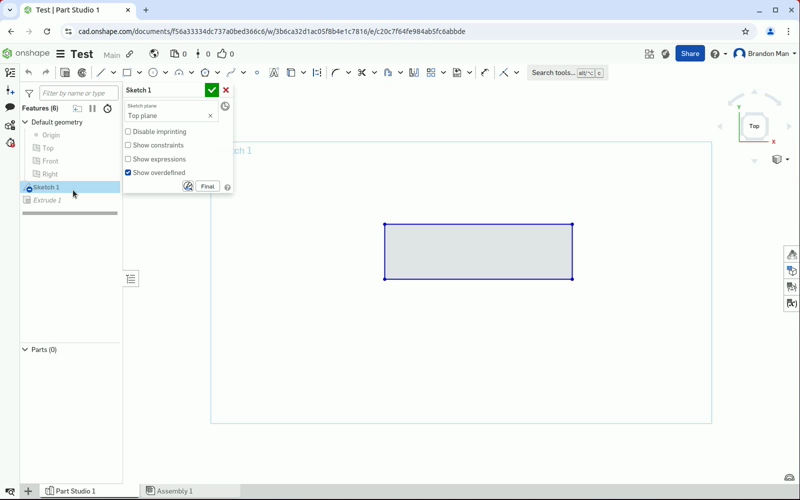
mouse_move(229, 92)
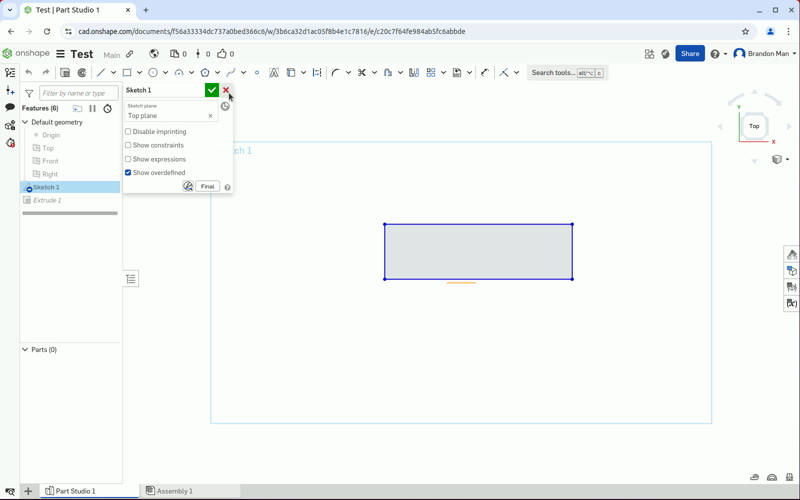
click(229, 92)
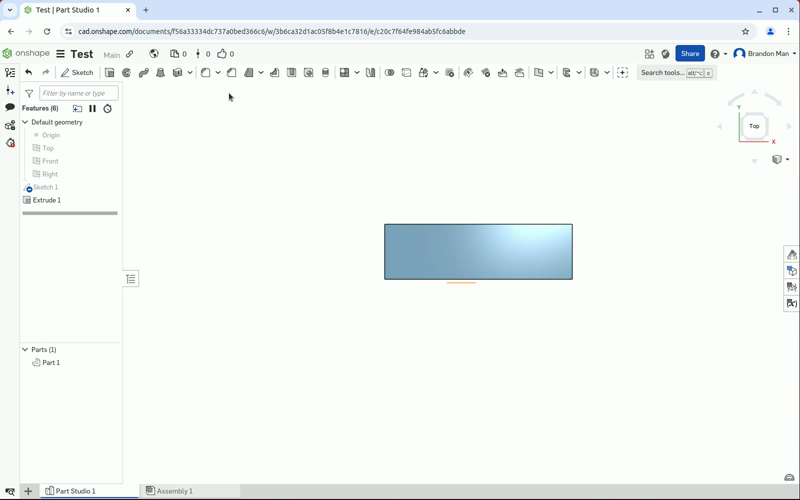
mouse_move(541, 75)
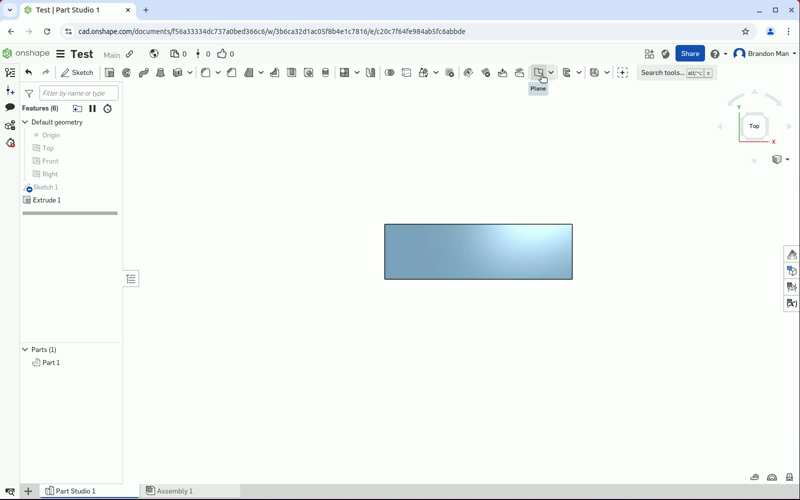
click(541, 75)
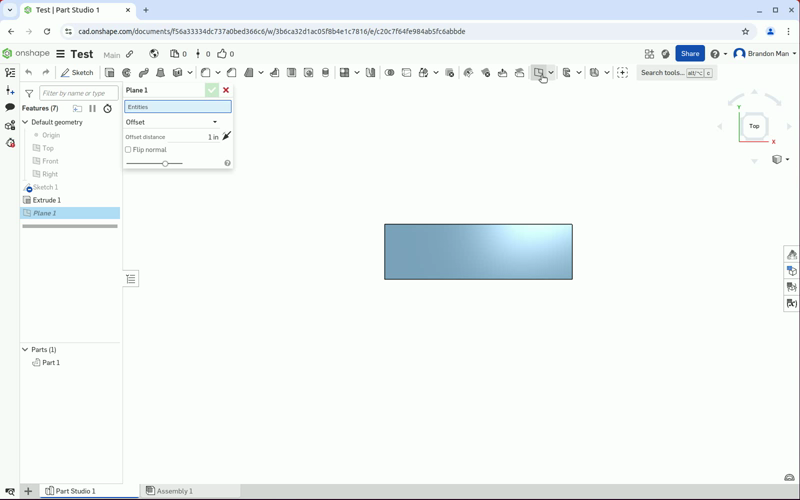
mouse_move(73, 150)
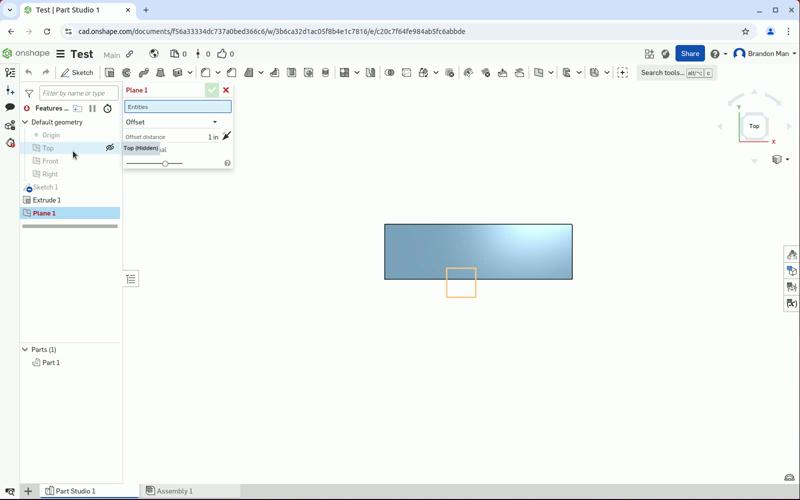
click(73, 150)
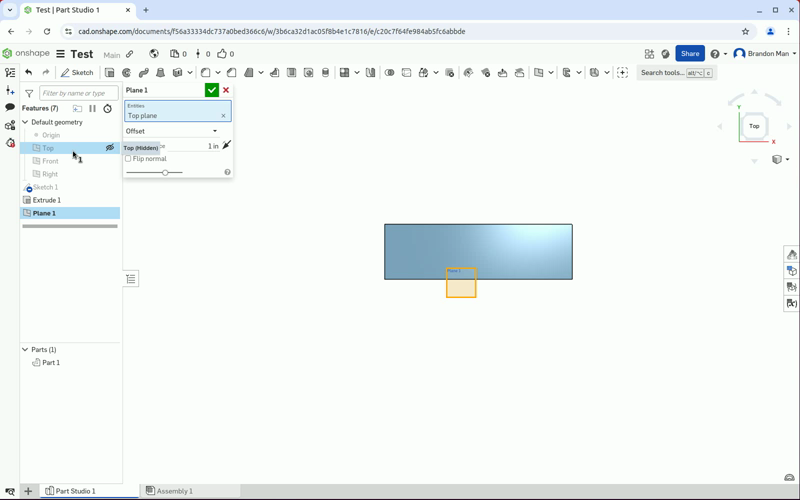
key(tab, 2)
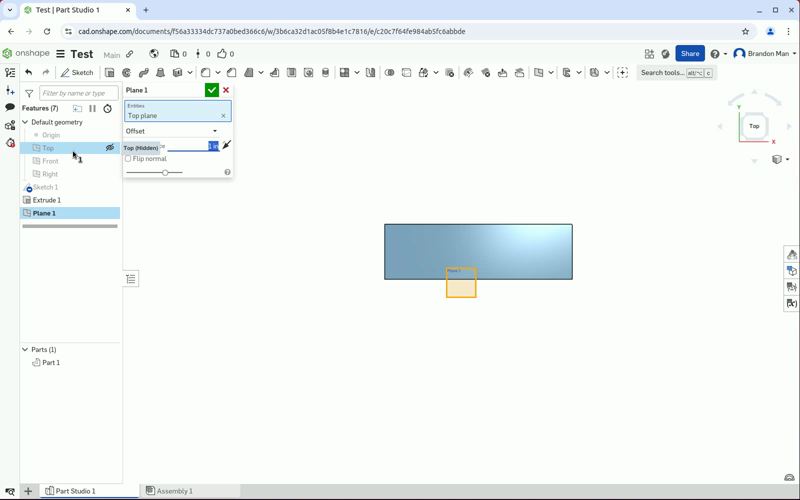
text(0.493)
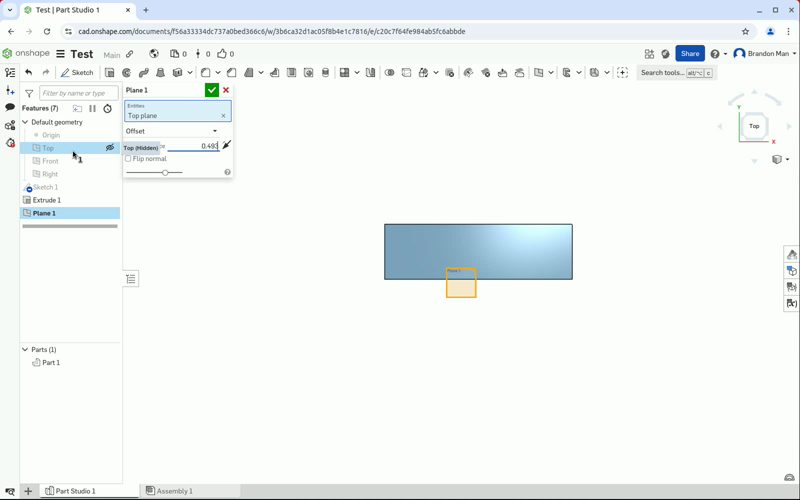
key(enter, 2)
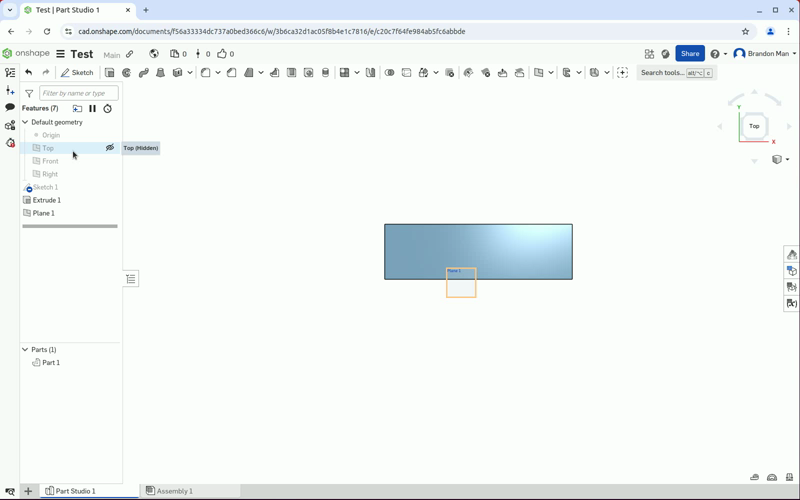
key(shift+s)
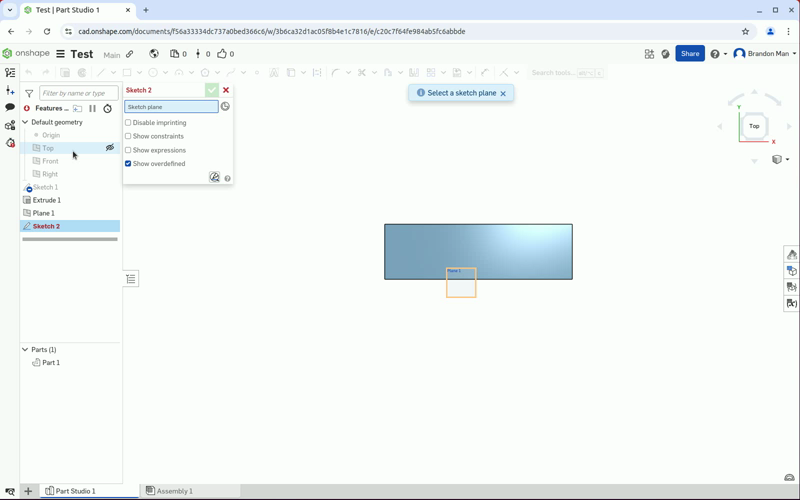
mouse_move(73, 215)
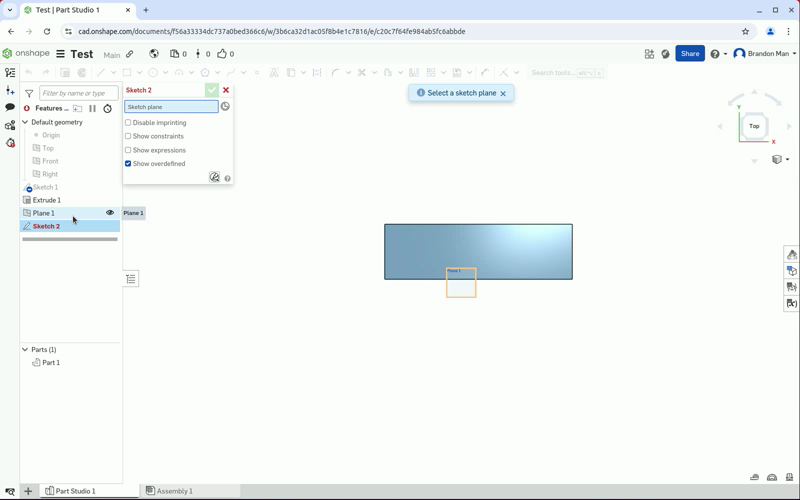
click(73, 215)
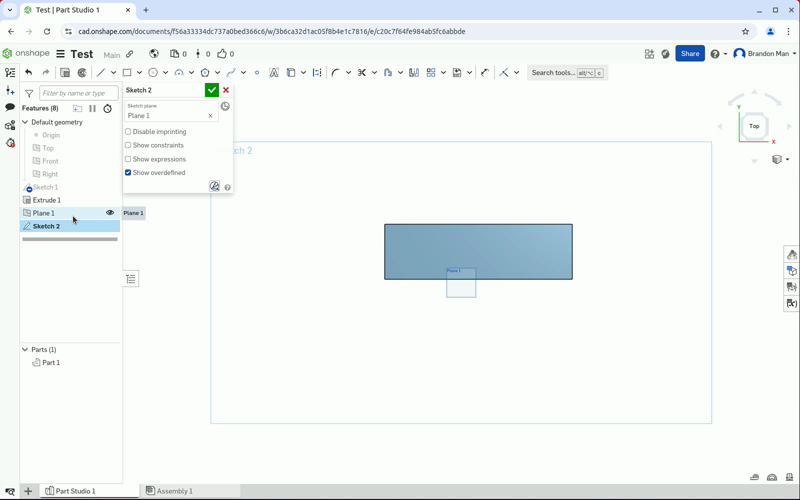
mouse_move(73, 352)
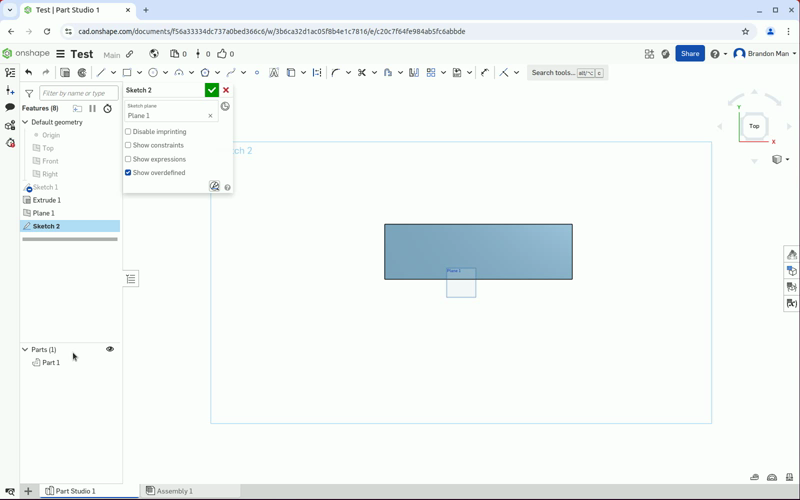
key(y)
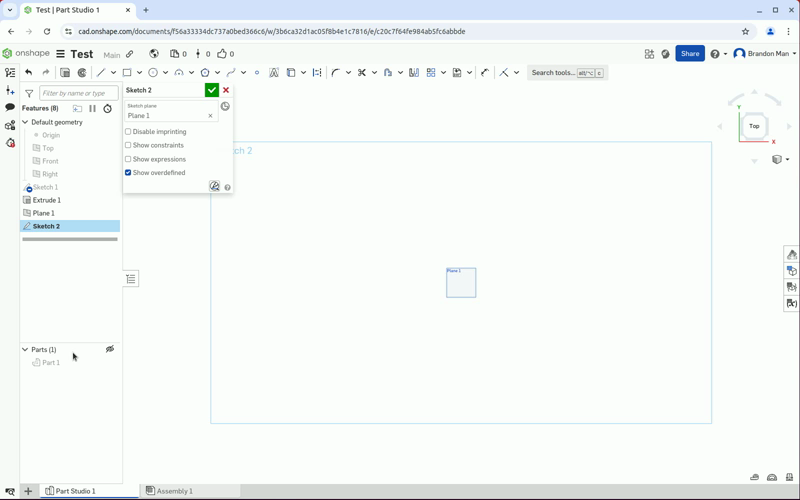
key(l)
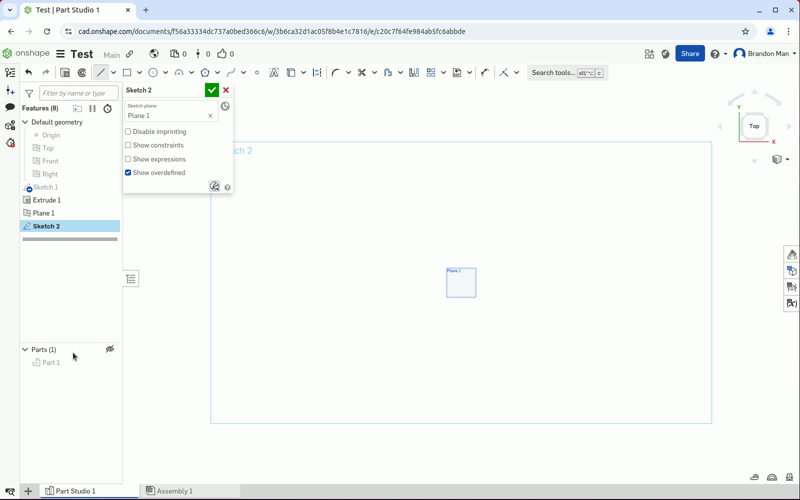
key_down(shift)
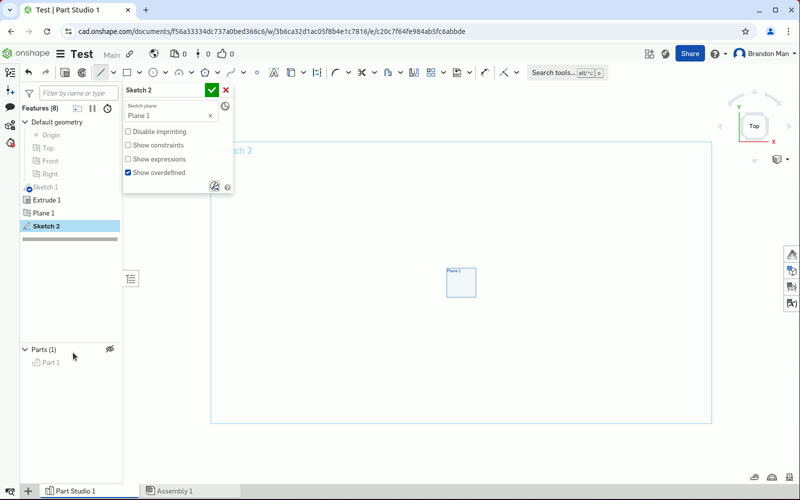
mouse_move(384, 279)
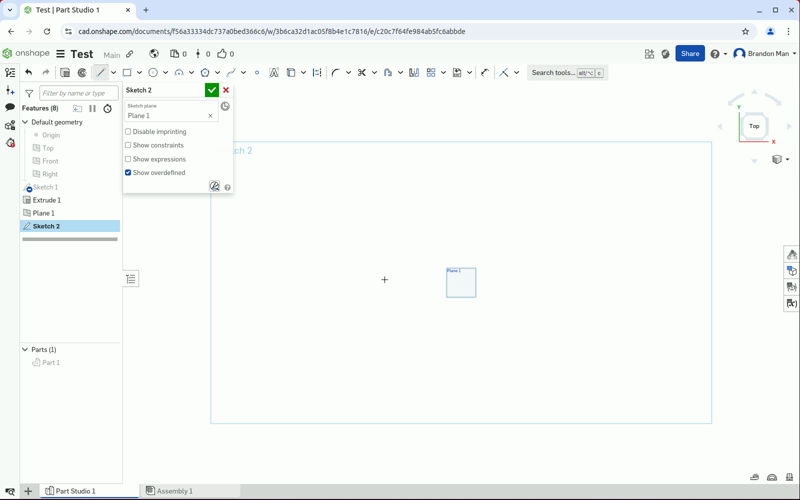
click(384, 279)
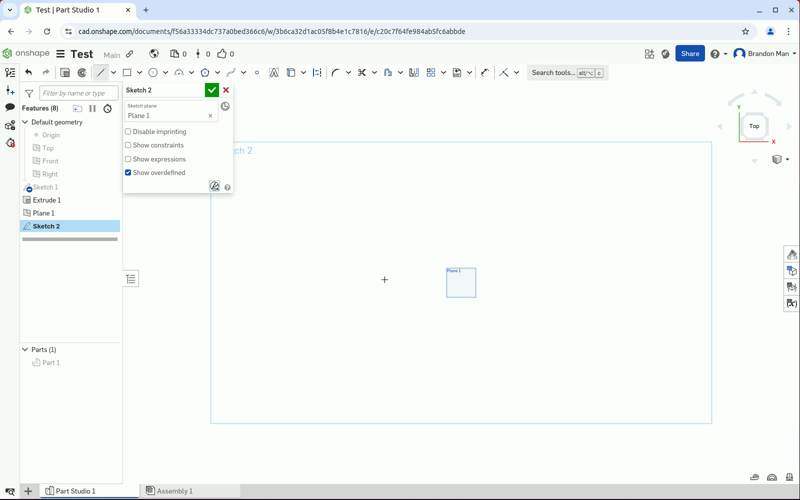
key_up(shift)
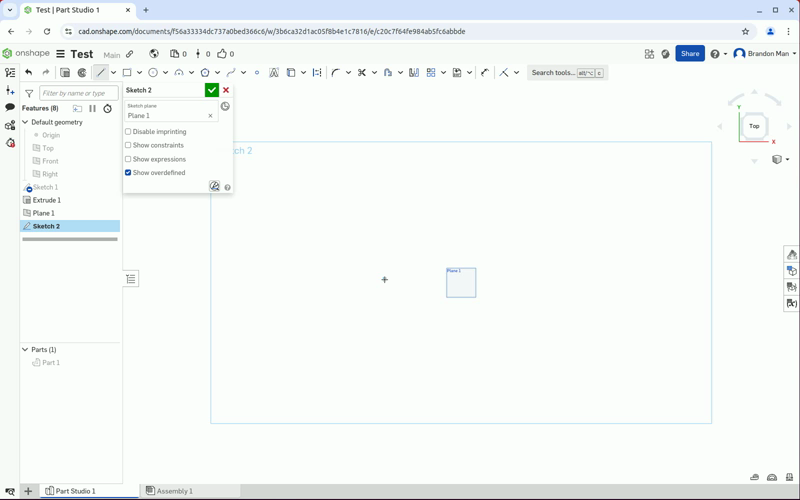
key_down(shift)
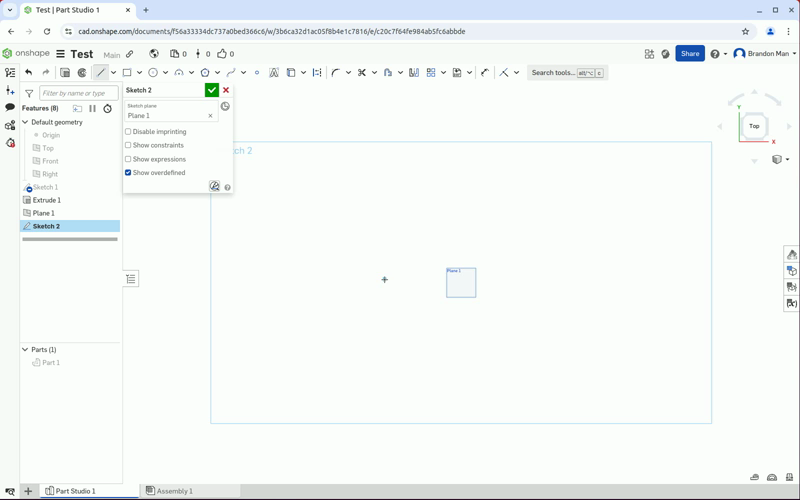
mouse_move(414, 279)
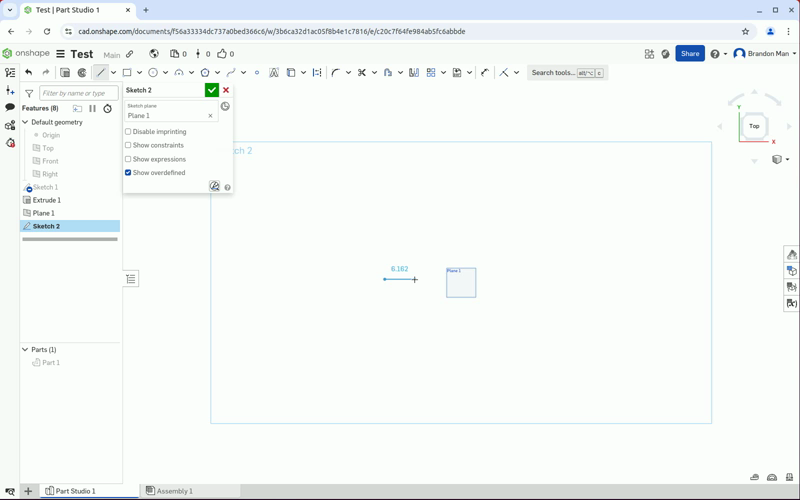
mouse_move(392, 279)
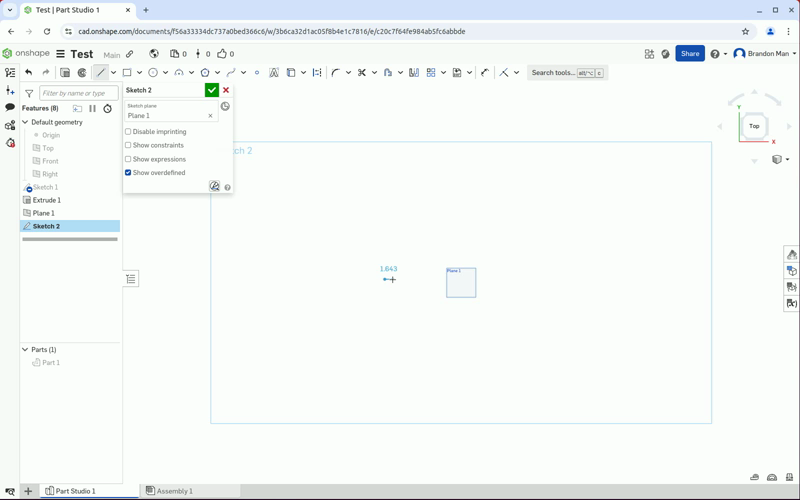
click(392, 279)
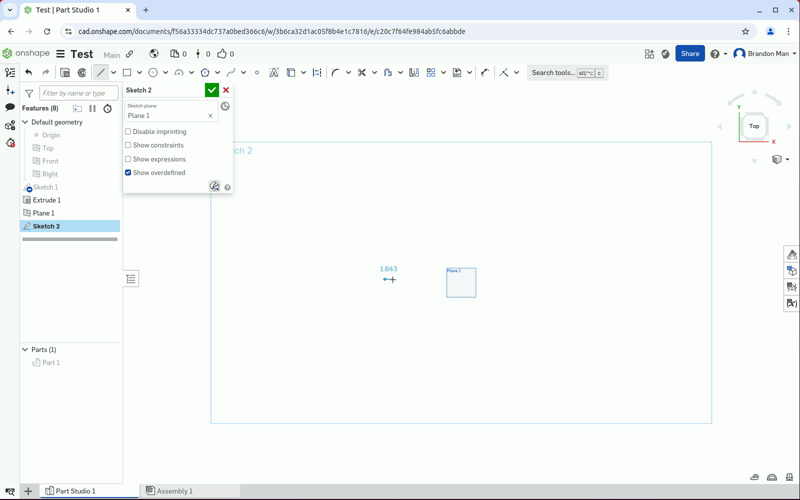
key_up(shift)
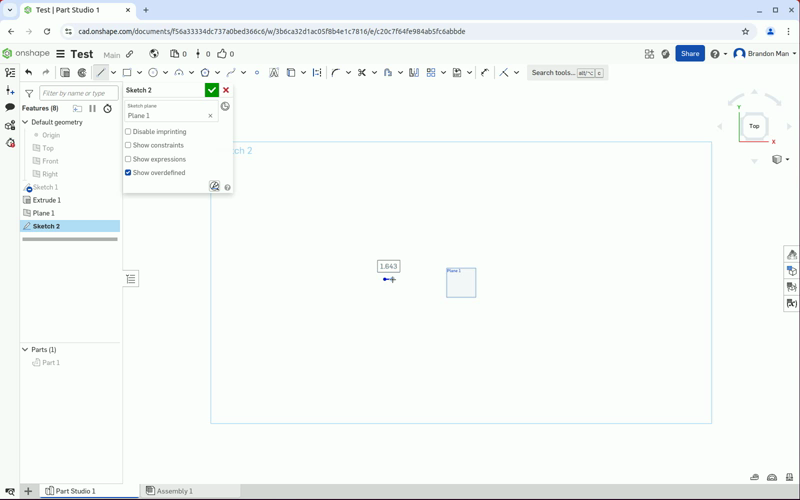
key_down(shift)
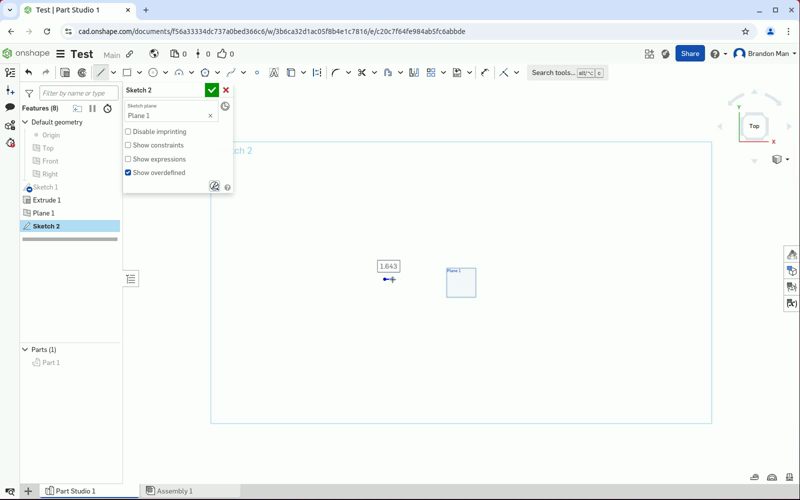
mouse_move(422, 279)
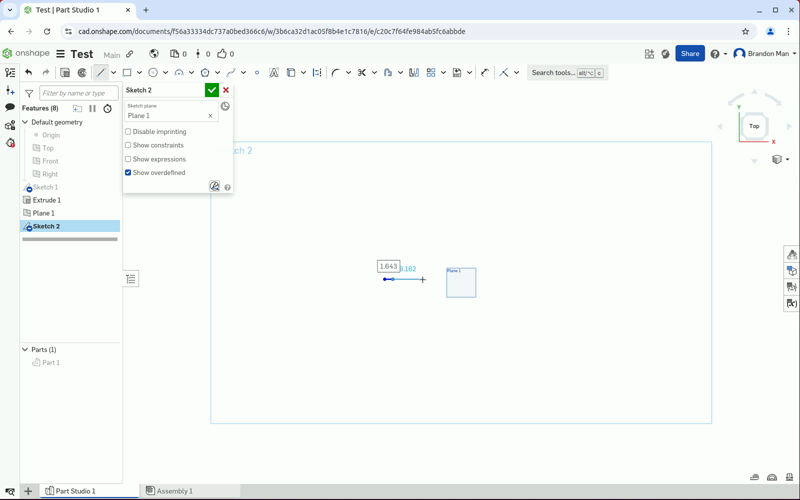
mouse_move(392, 271)
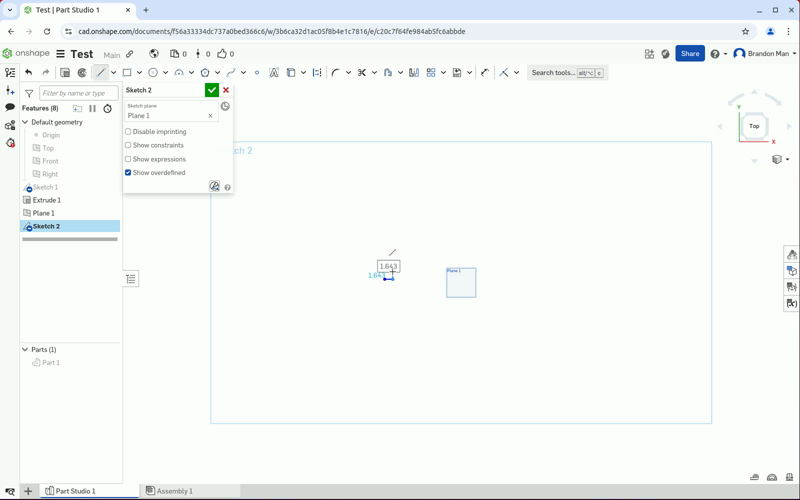
click(392, 271)
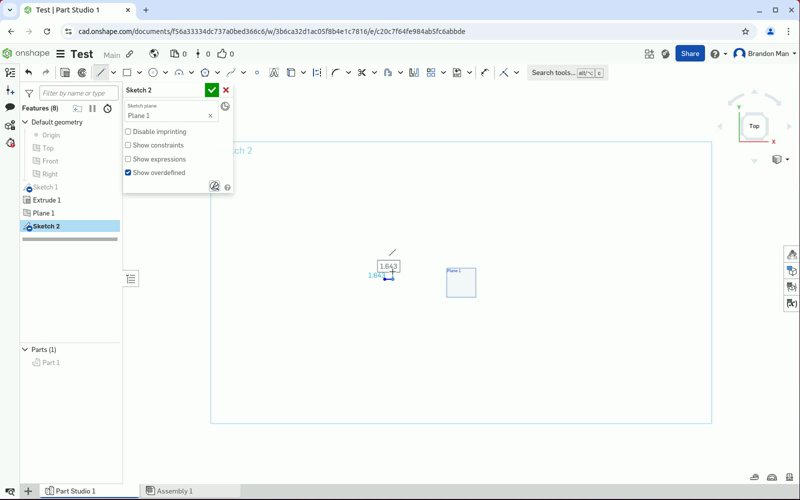
key_up(shift)
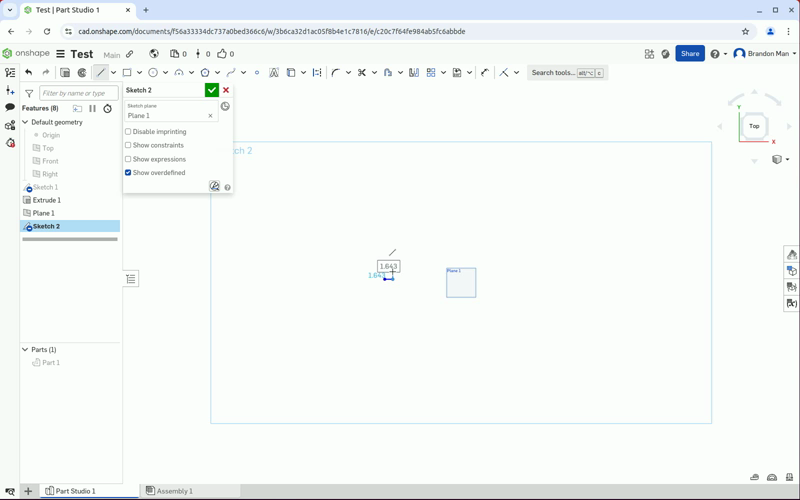
key_down(shift)
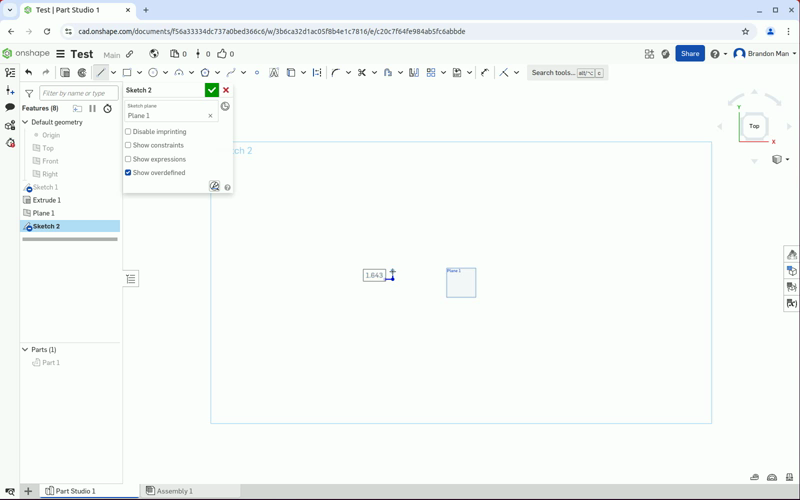
mouse_move(422, 271)
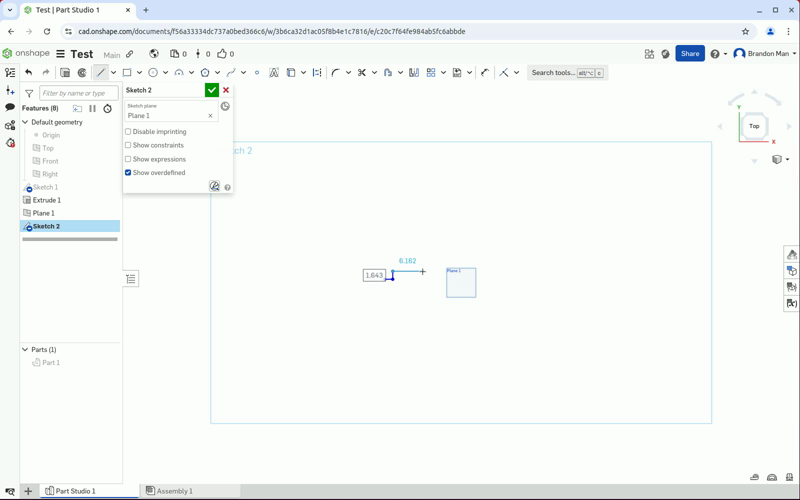
mouse_move(384, 271)
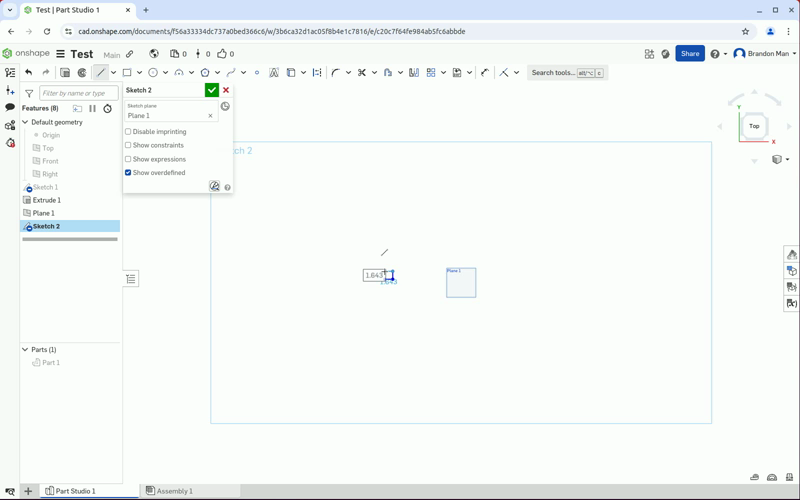
click(384, 271)
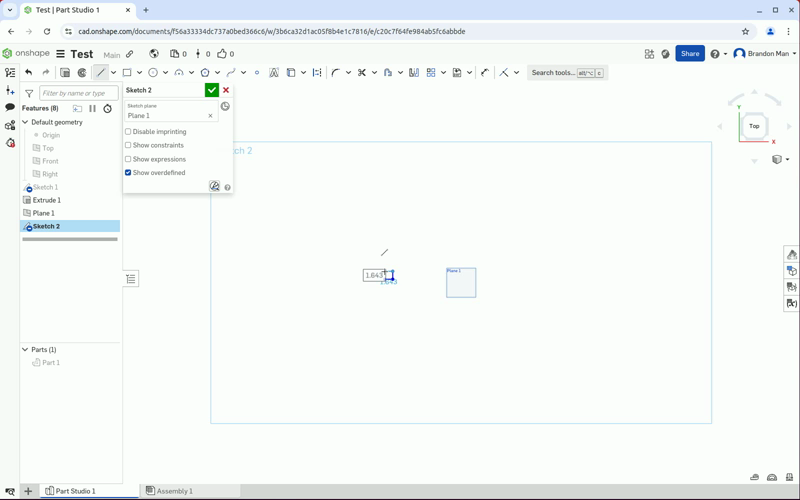
key_up(shift)
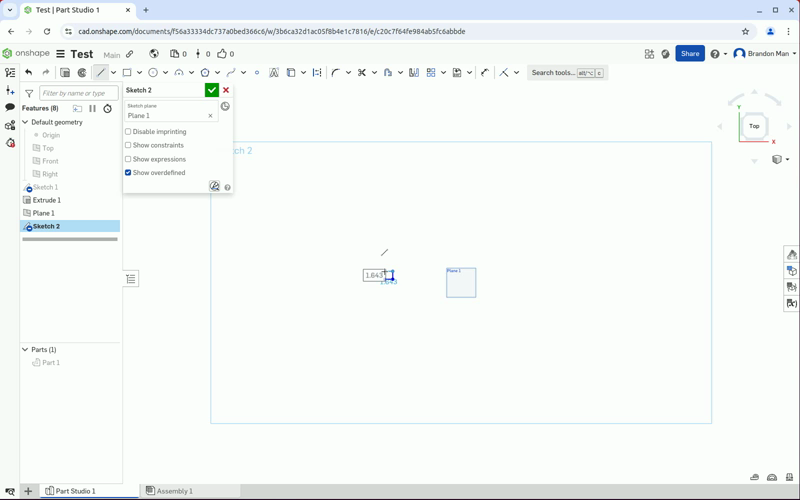
mouse_move(414, 271)
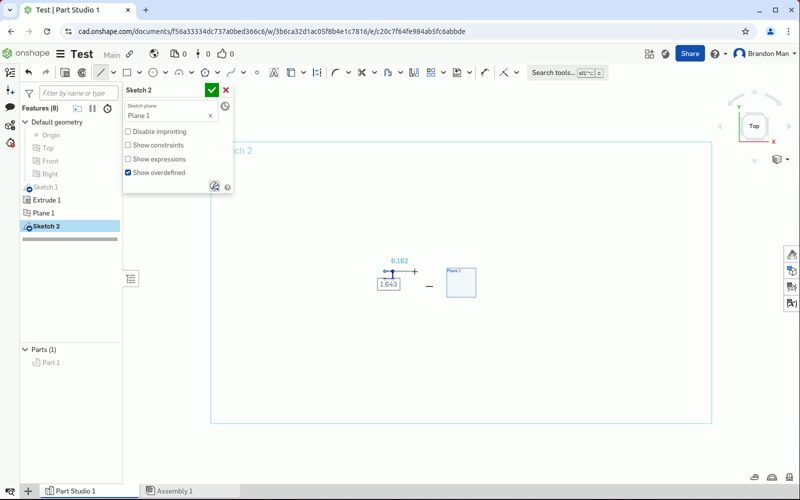
key_down(shift)
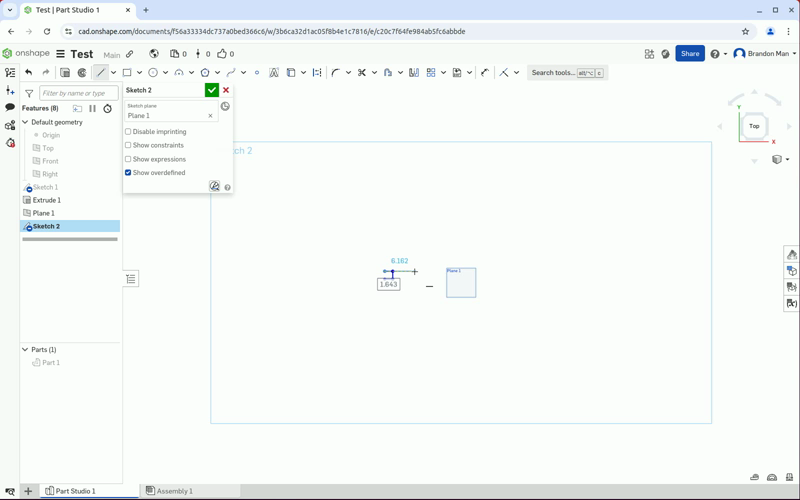
mouse_move(384, 279)
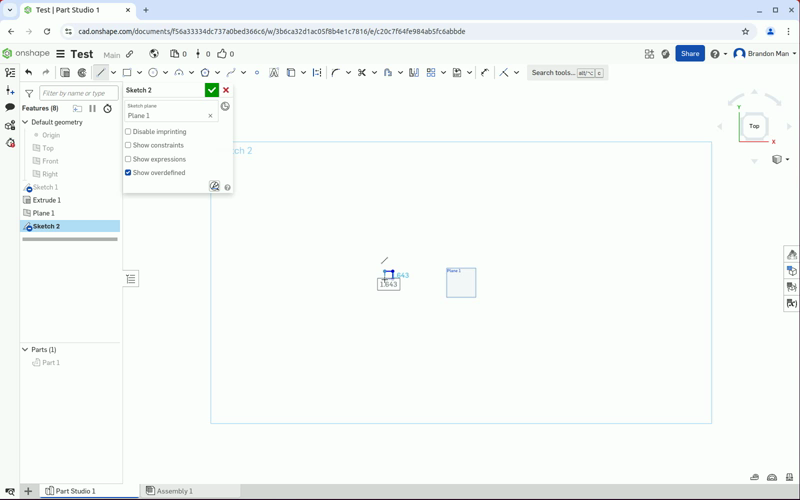
key_up(shift)
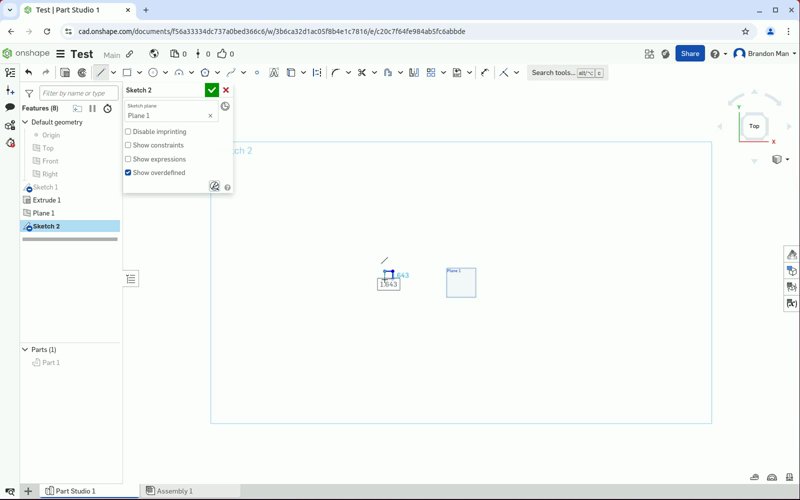
click(384, 279)
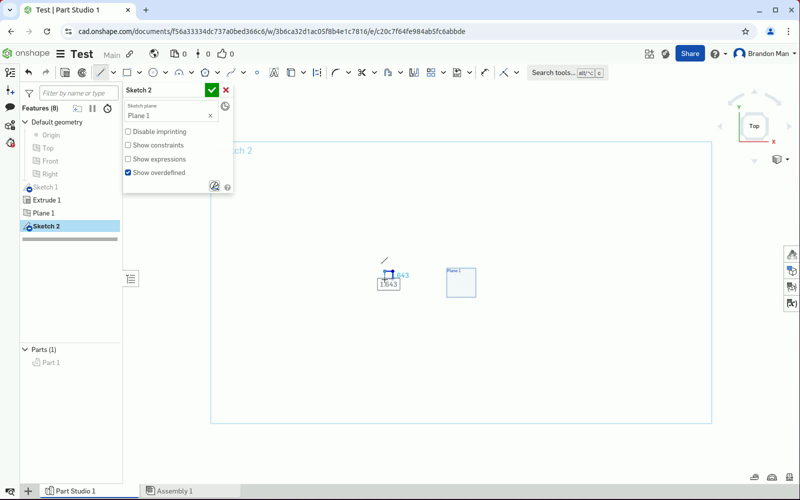
key(esc)
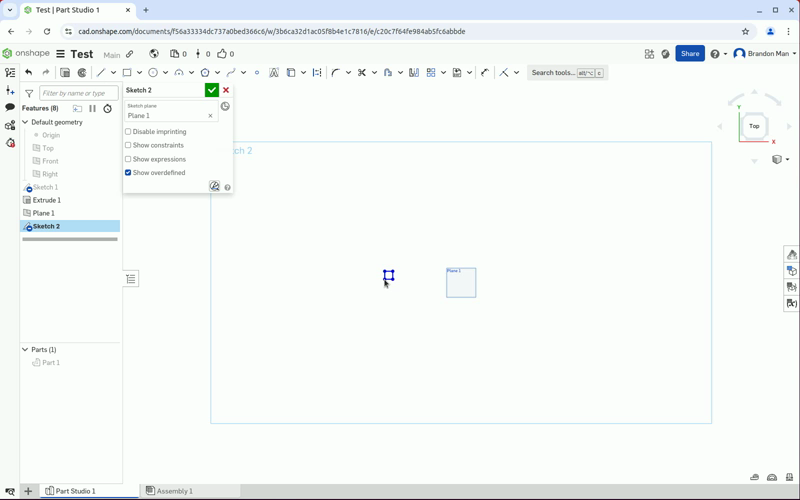
mouse_move(387, 271)
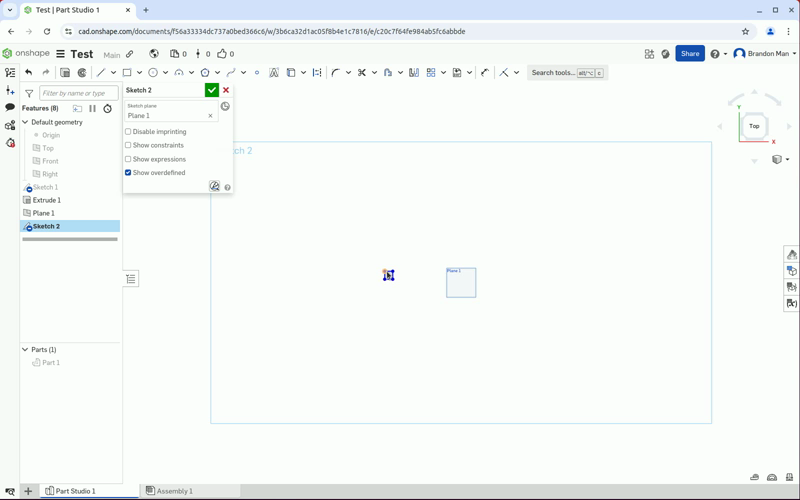
scroll(6)
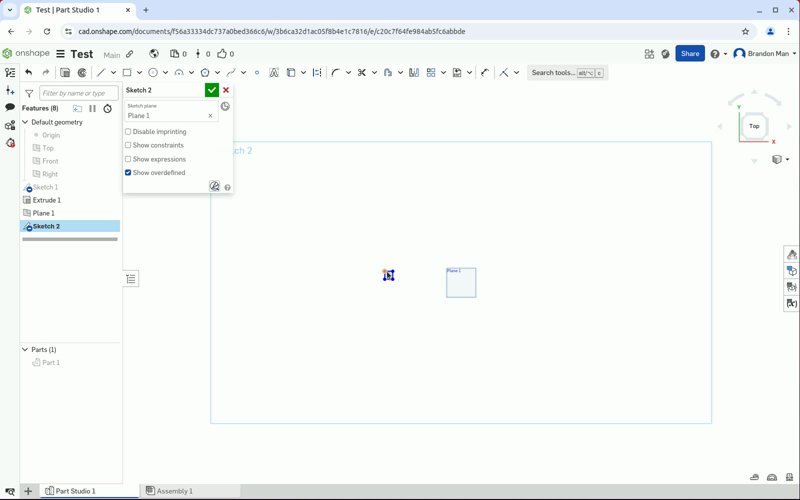
scroll(6)
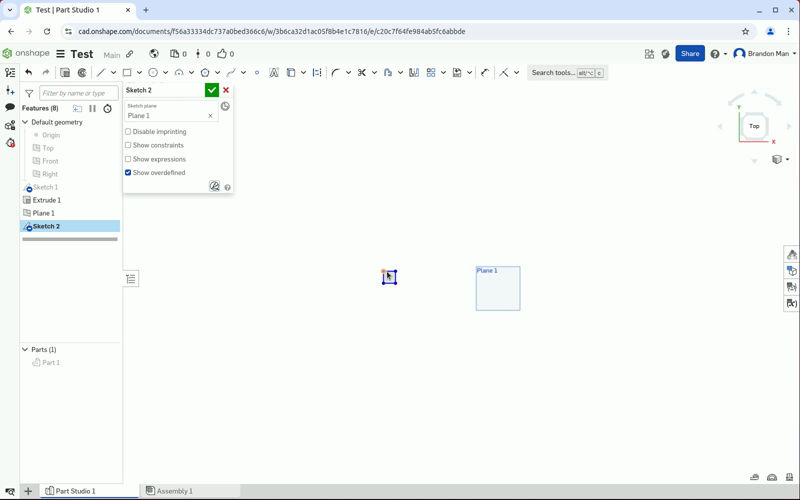
scroll(6)
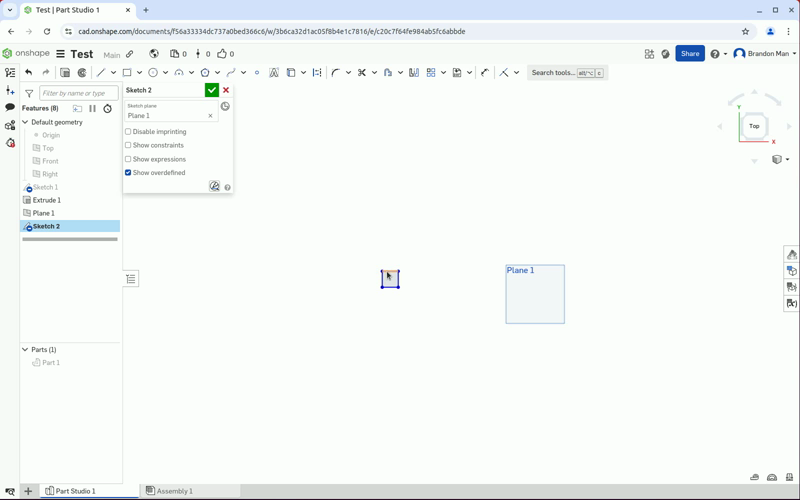
scroll(6)
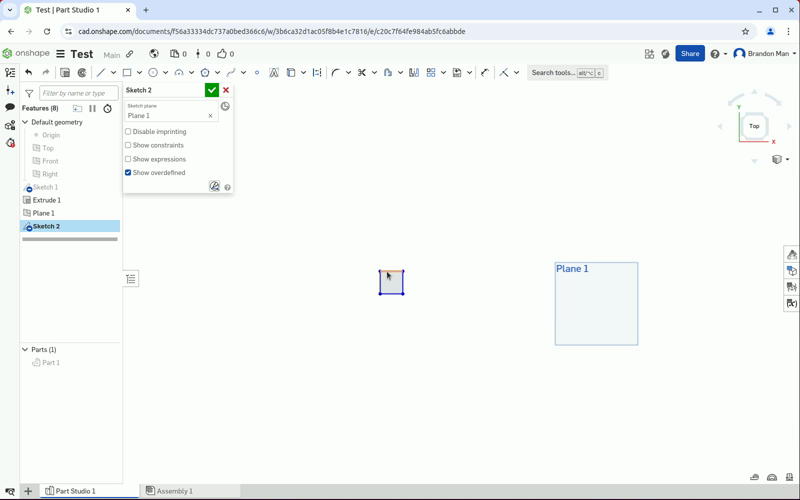
scroll(6)
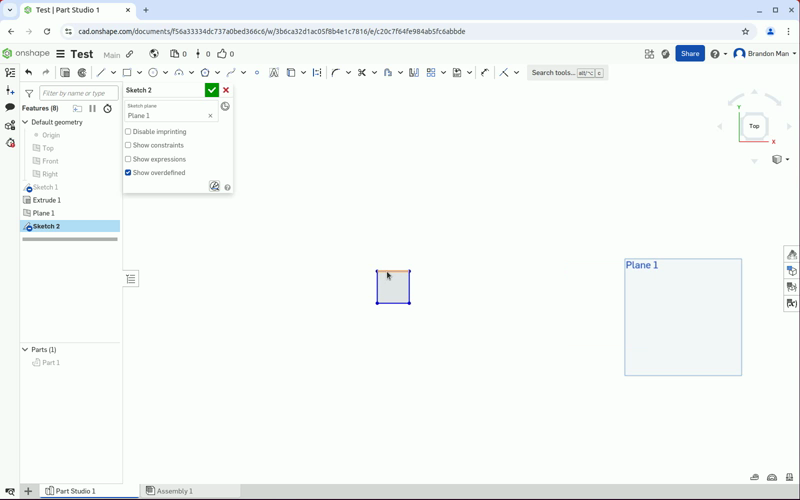
scroll(6)
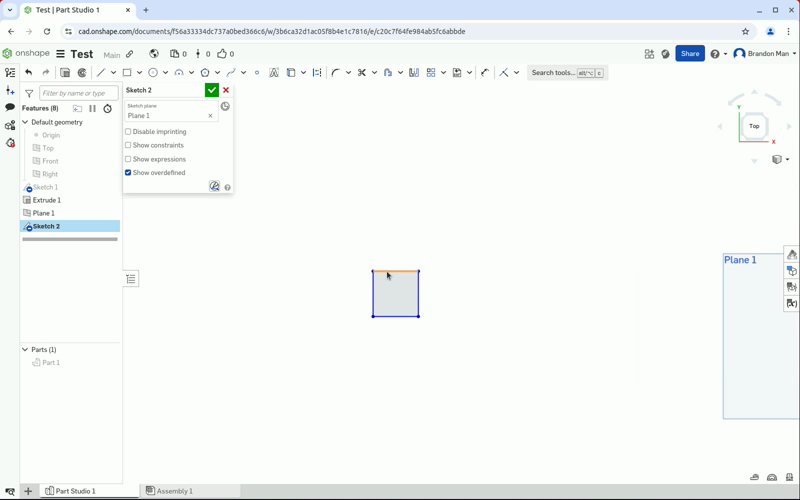
scroll(6)
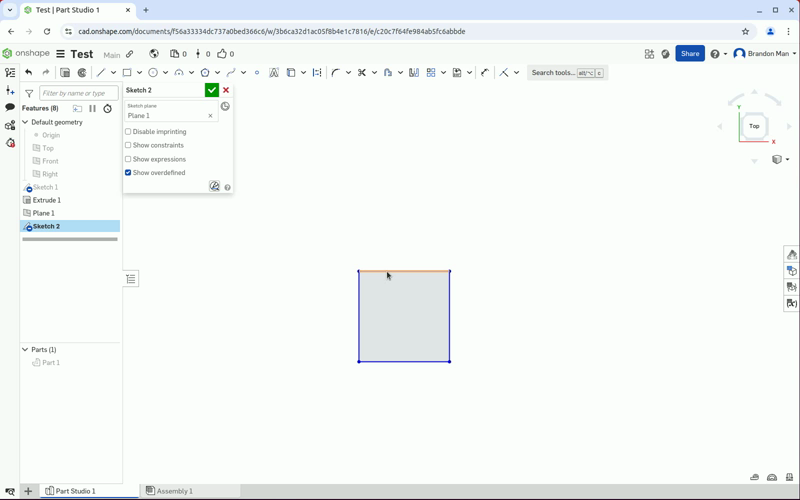
click(387, 271)
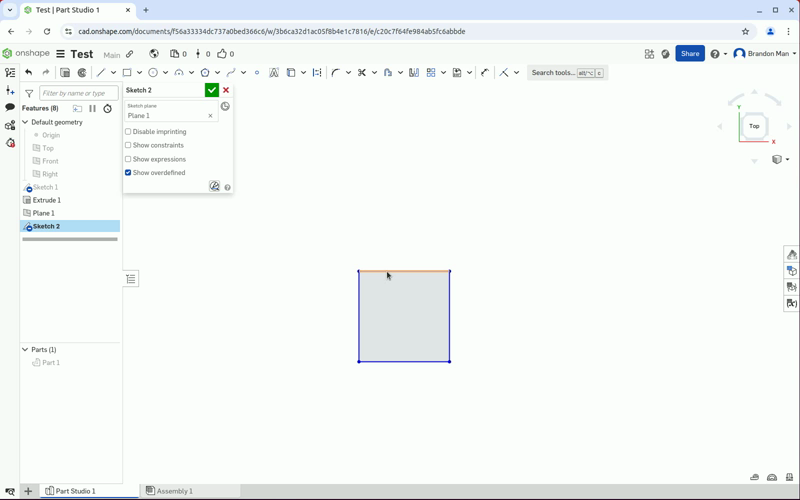
scroll(-6)
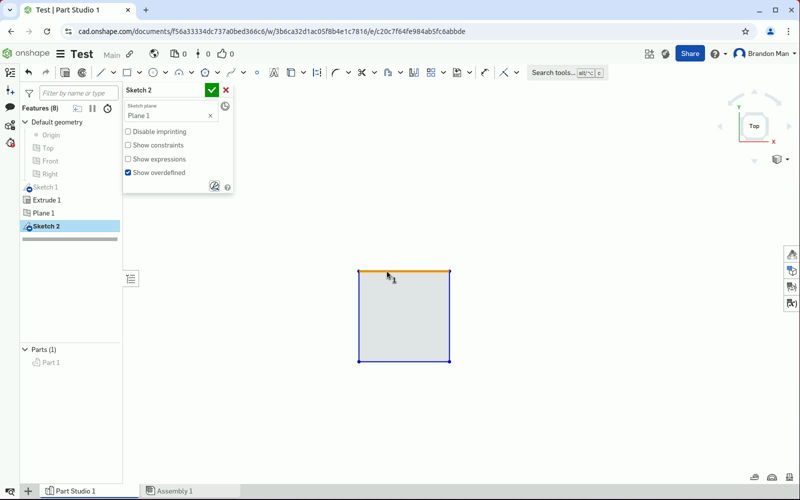
scroll(-6)
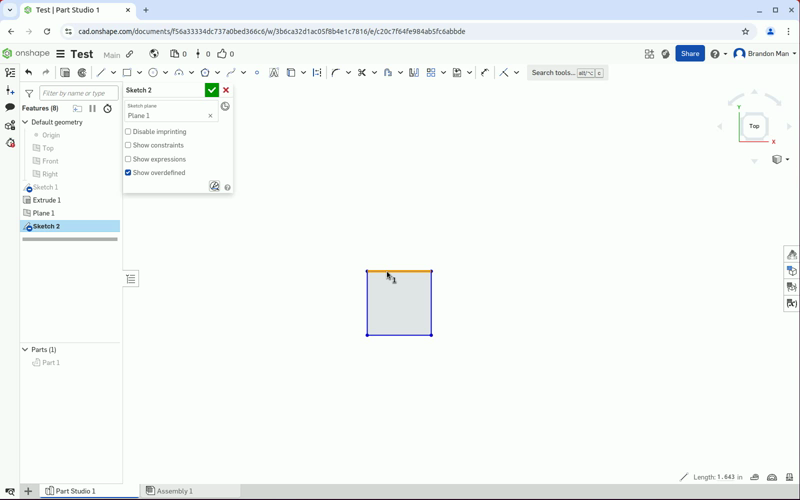
scroll(-6)
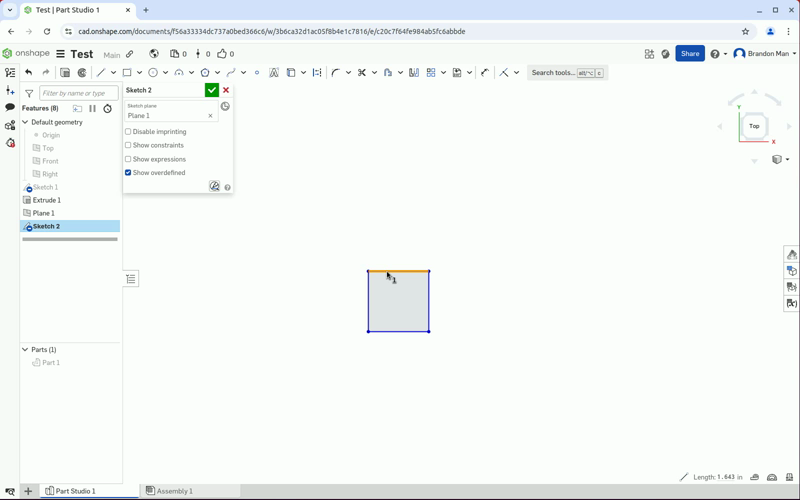
scroll(-6)
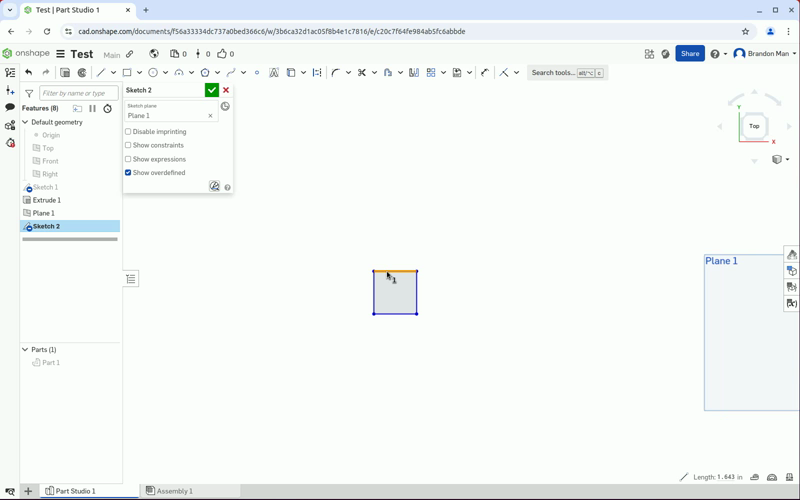
scroll(-6)
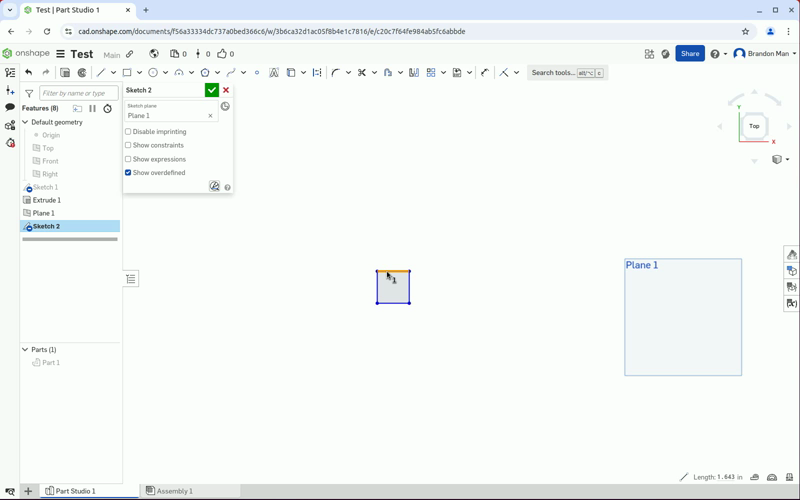
scroll(-6)
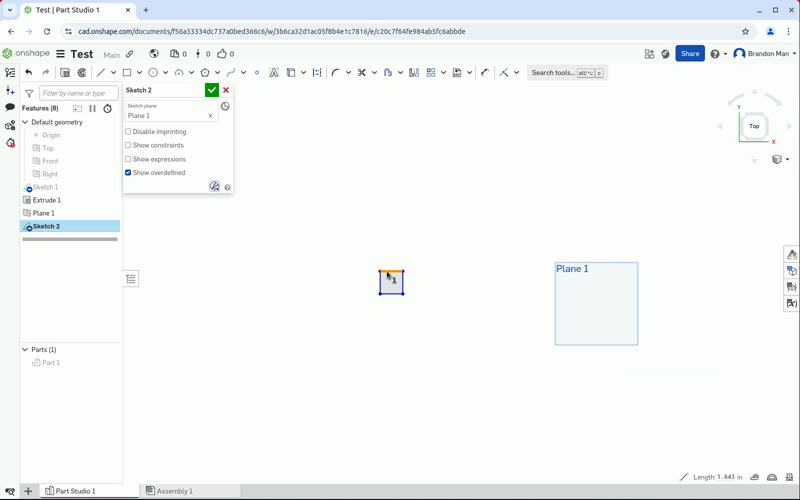
scroll(-6)
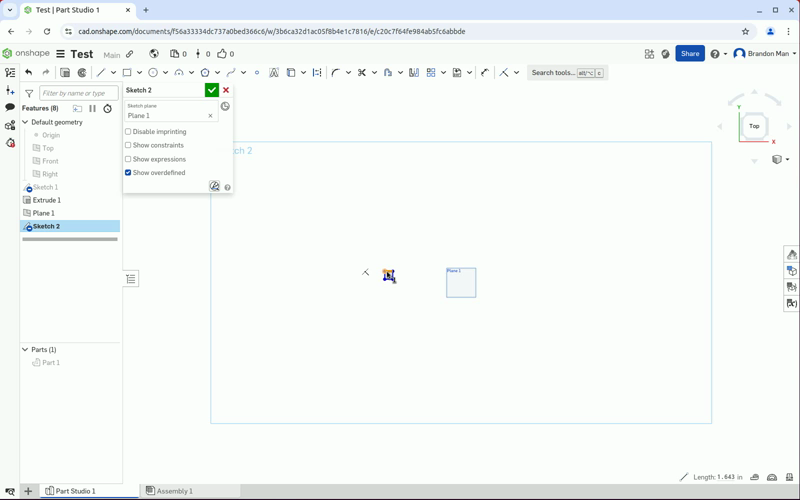
mouse_move(73, 352)
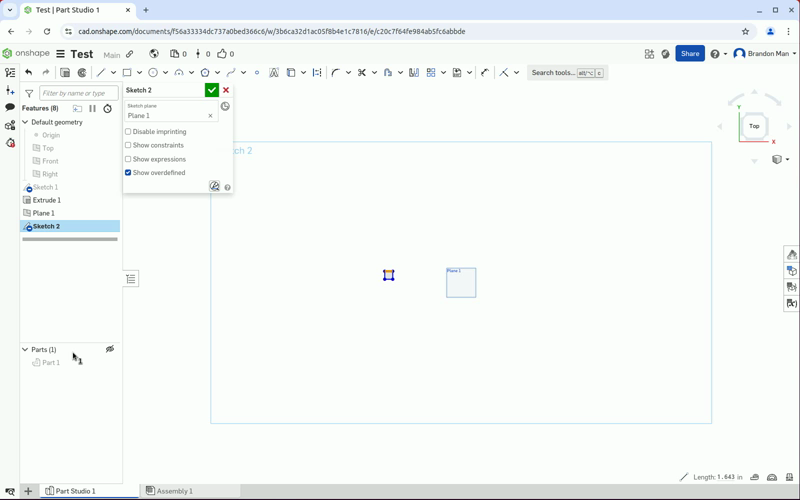
key(shift+y)
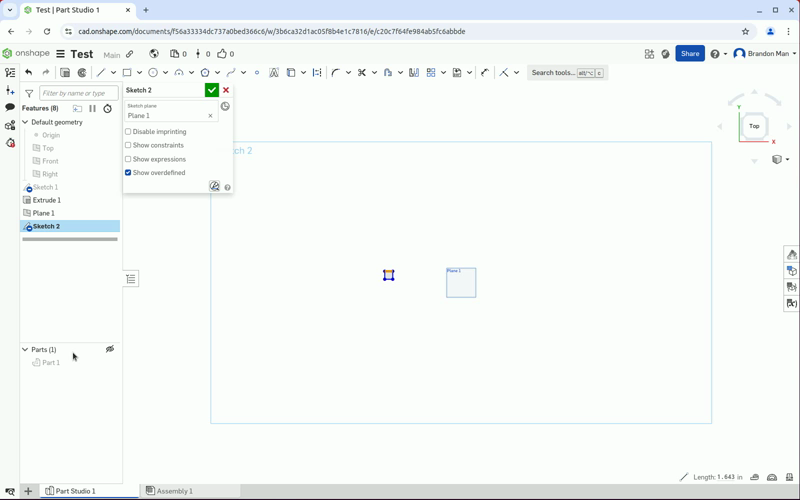
key(shift+e)
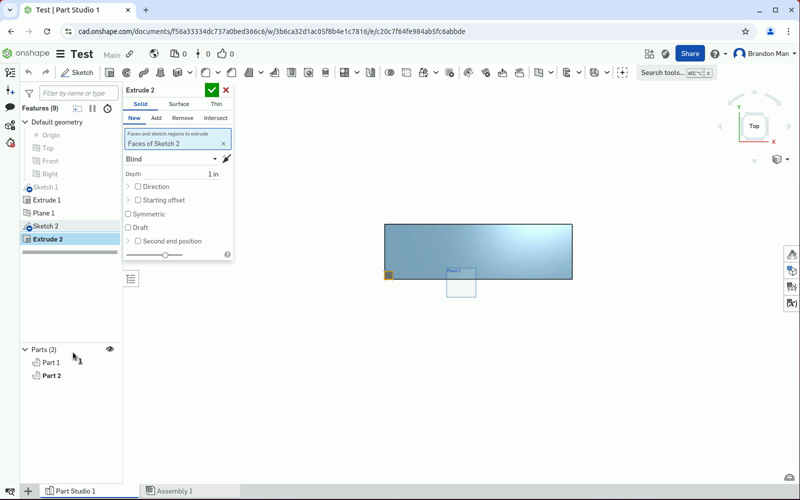
mouse_move(143, 106)
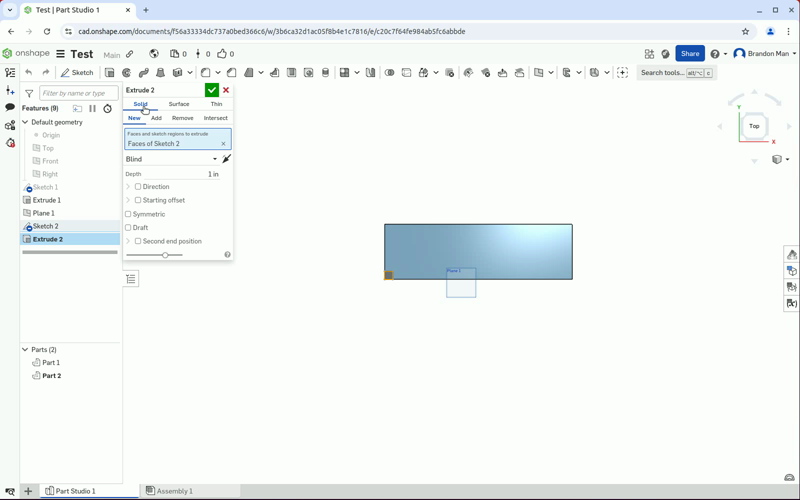
click(143, 106)
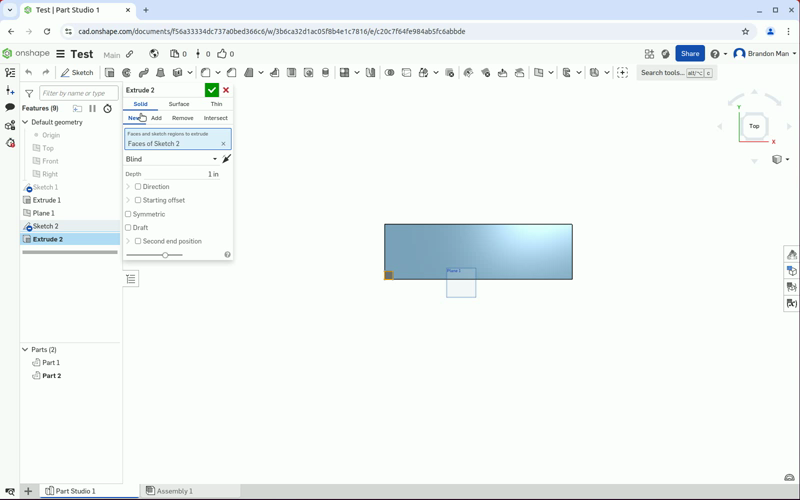
mouse_move(137, 120)
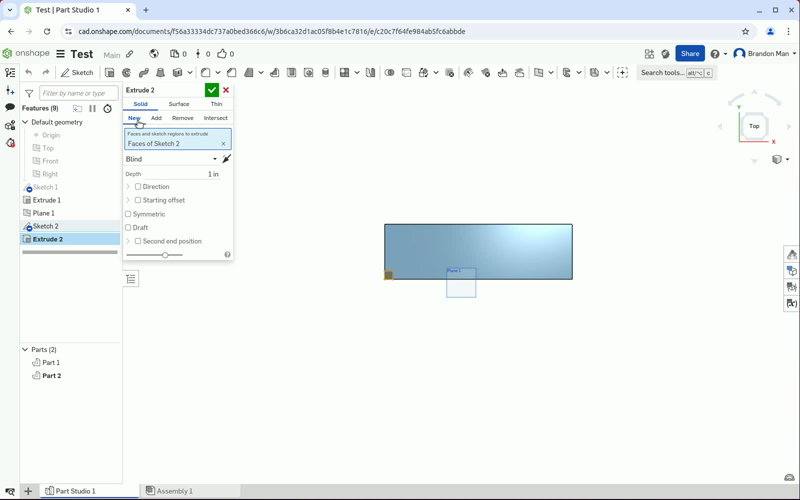
click(137, 120)
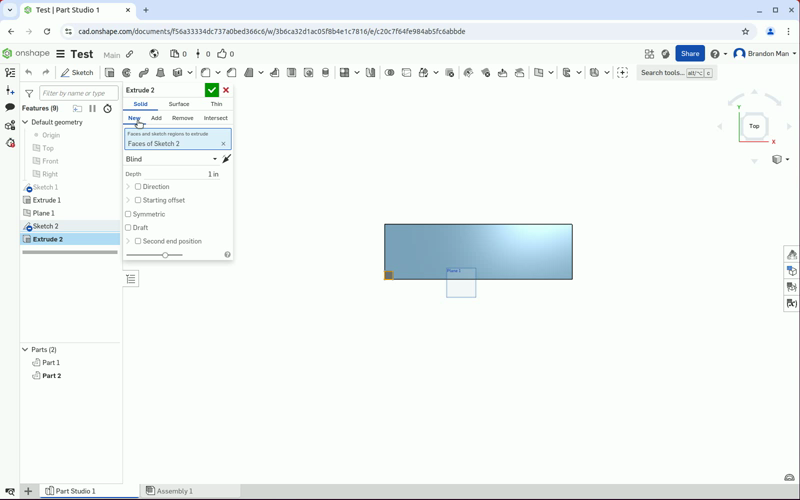
key(tab, 4)
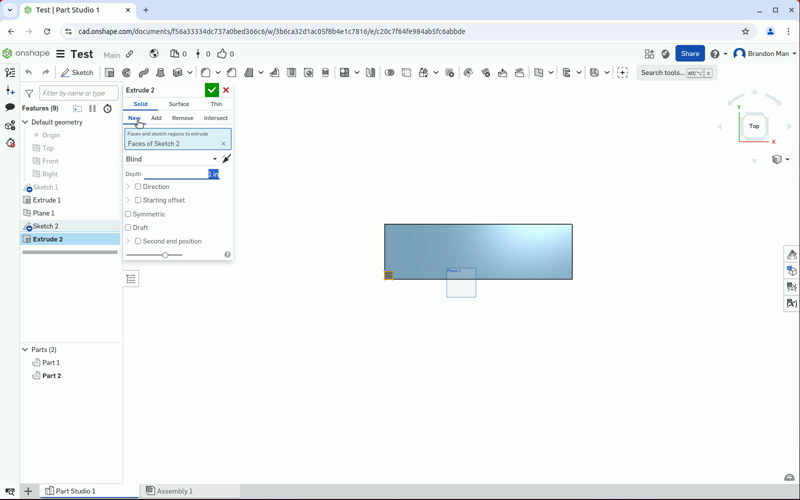
text(17.331)
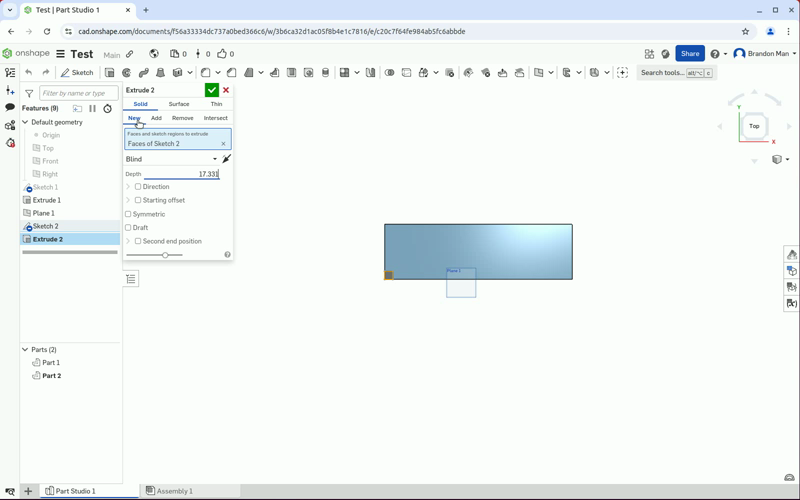
key(enter)
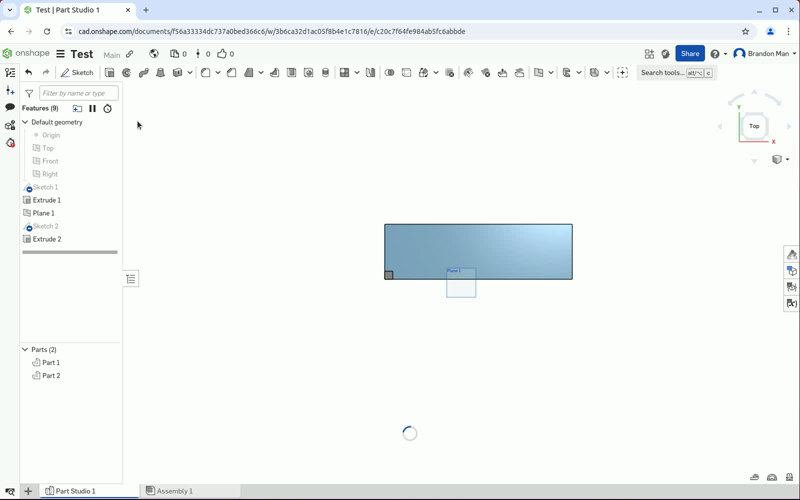
key(shift+h)
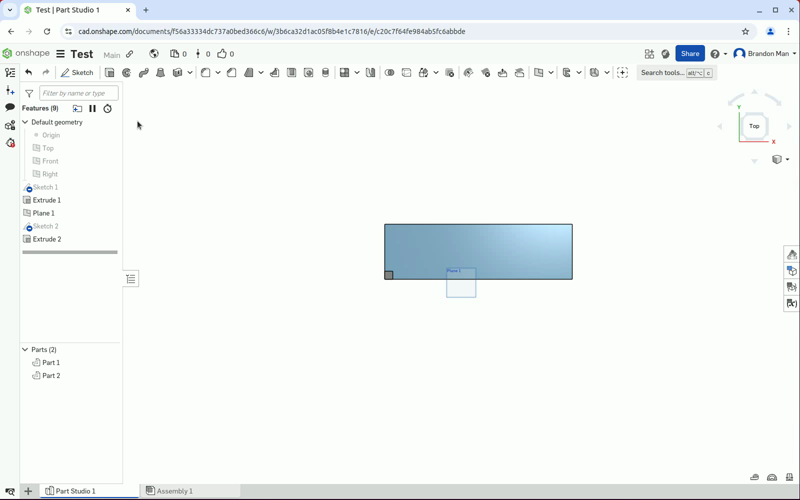
key(shift+h)
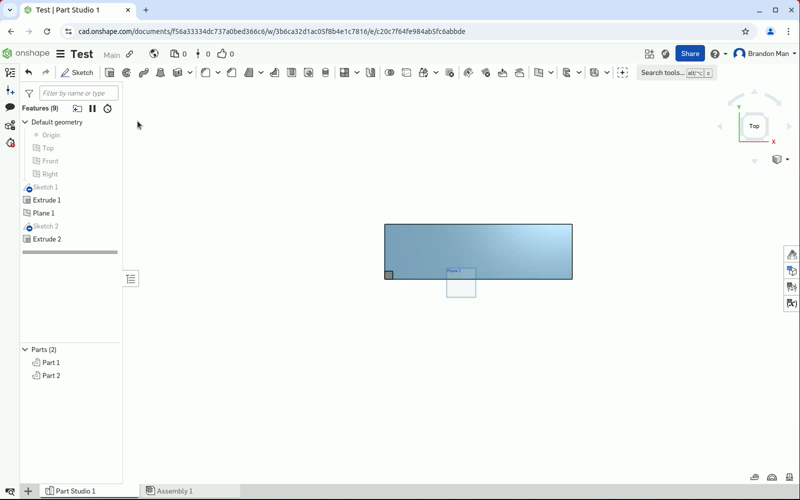
mouse_move(73, 189)
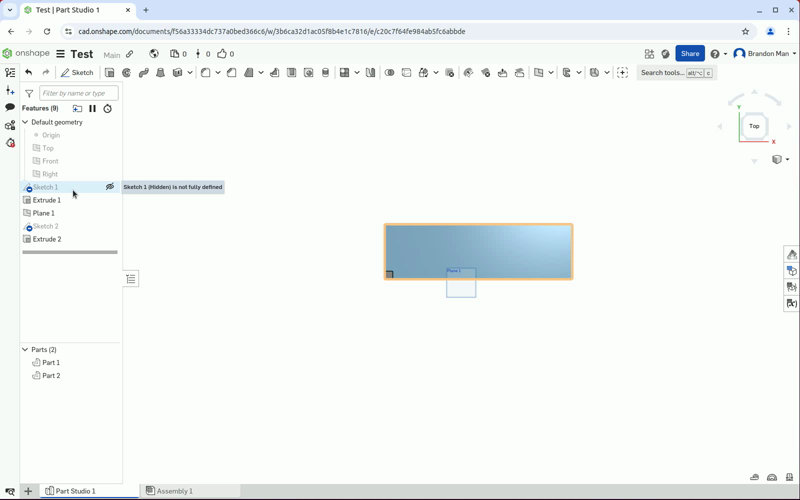
click(73, 189)
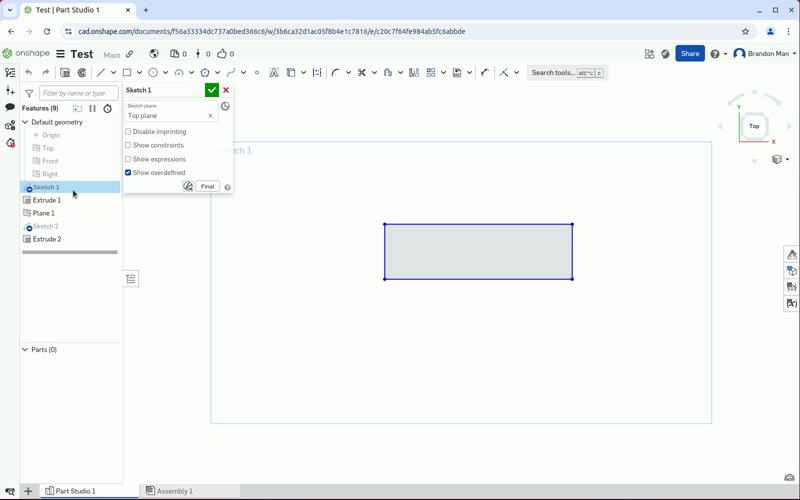
mouse_move(229, 92)
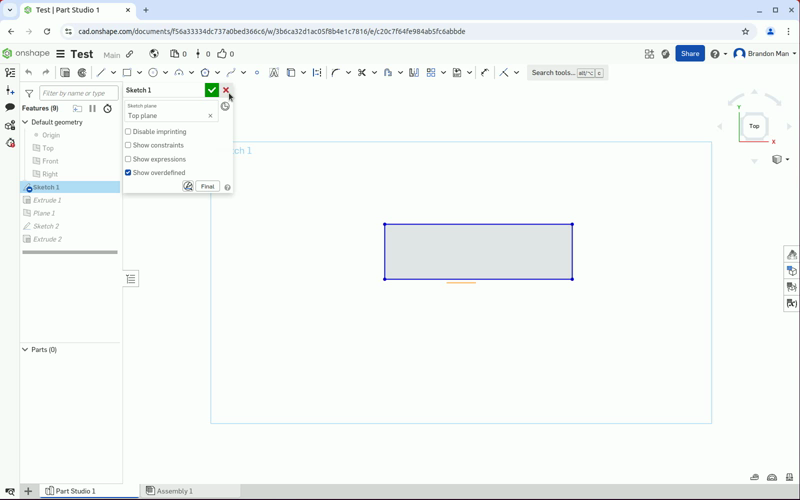
click(229, 92)
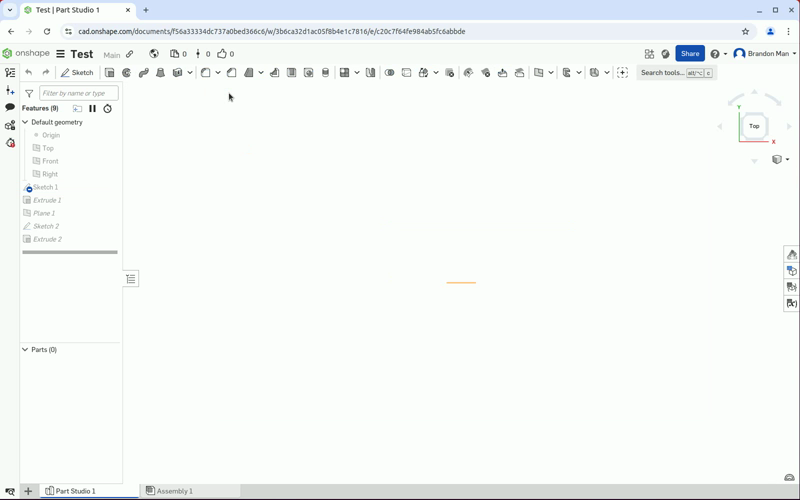
key(shift+s)
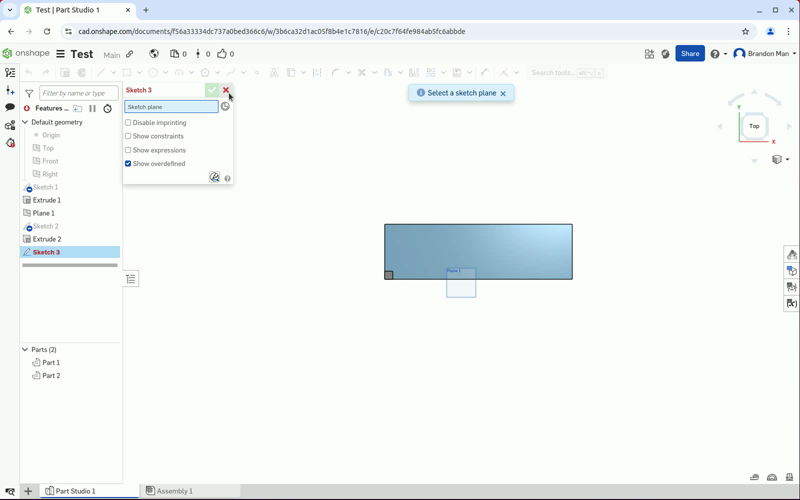
mouse_move(73, 215)
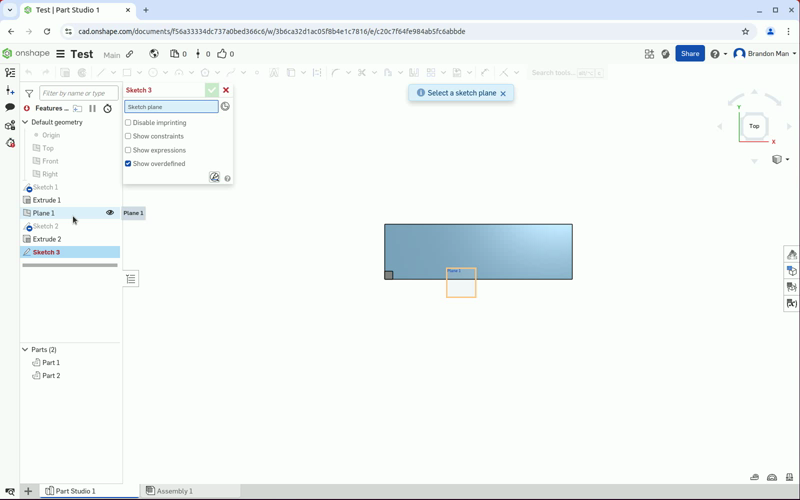
click(73, 215)
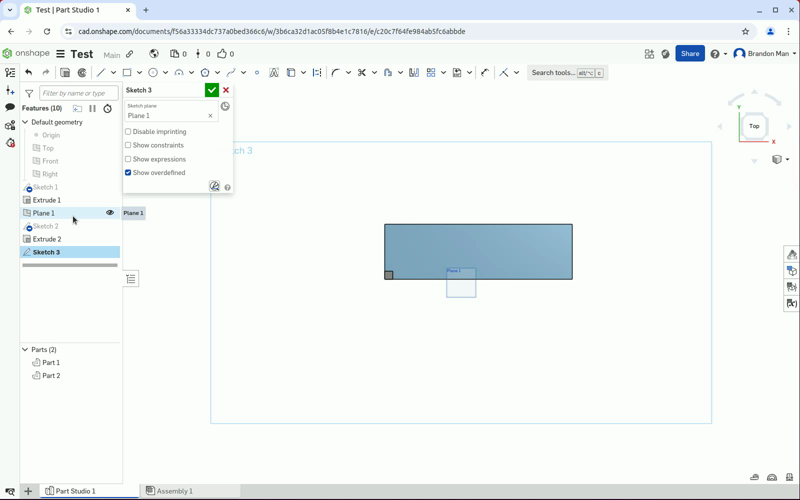
mouse_move(73, 352)
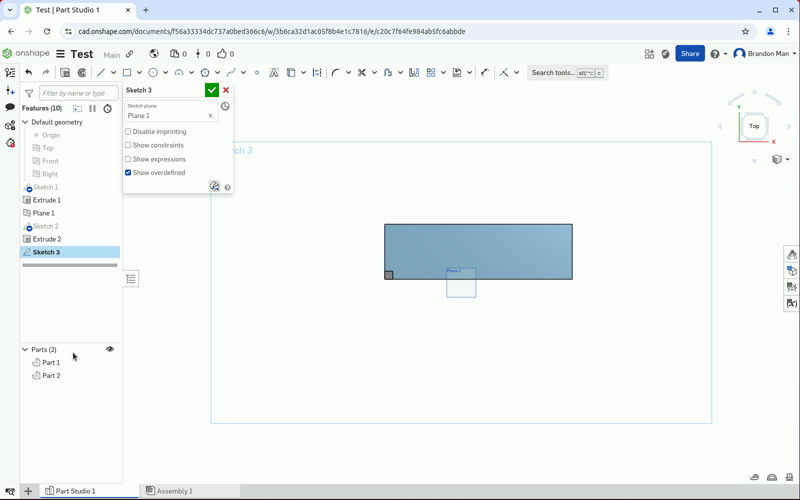
key(y)
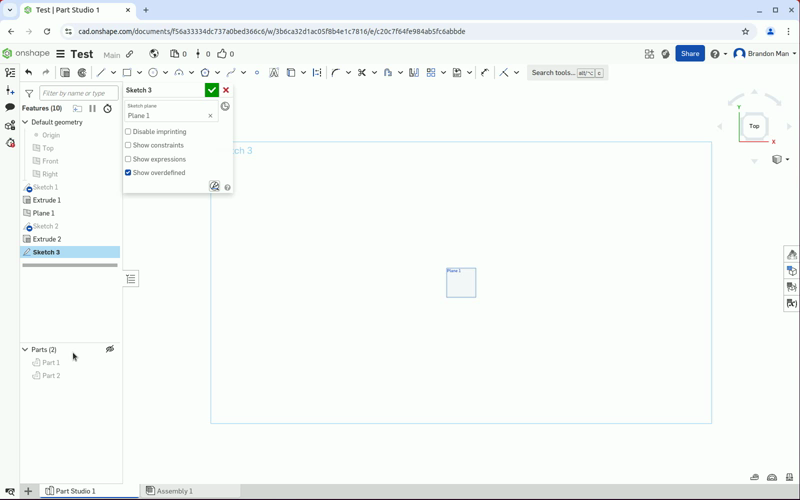
key(l)
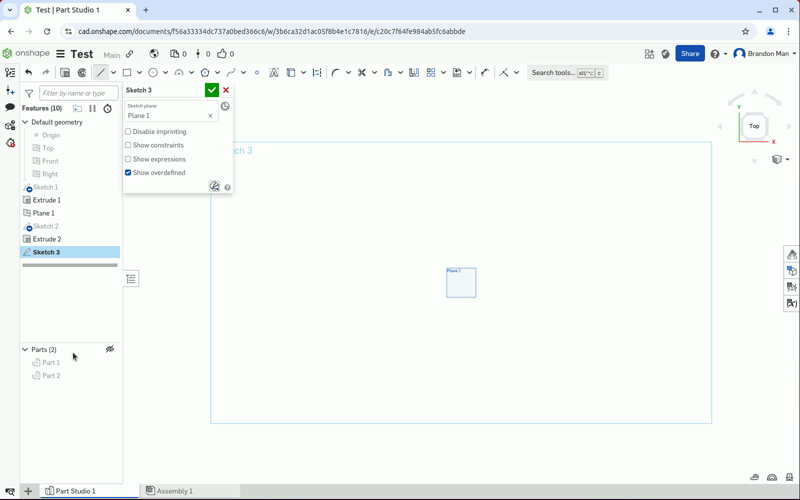
key_down(shift)
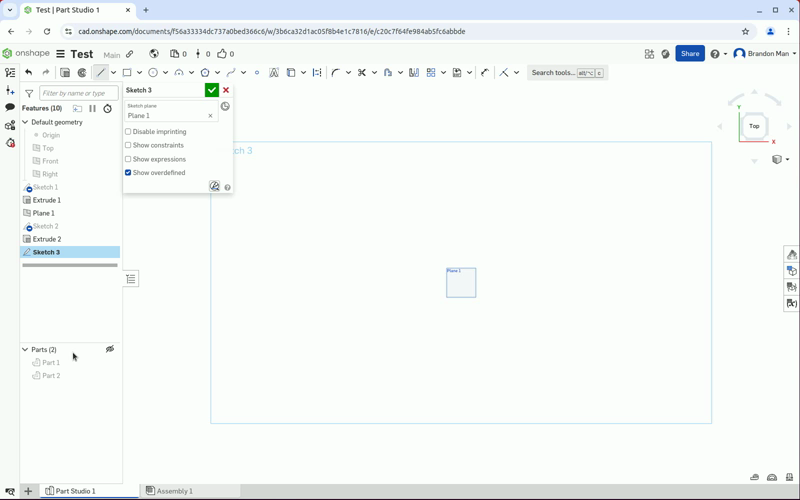
mouse_move(384, 231)
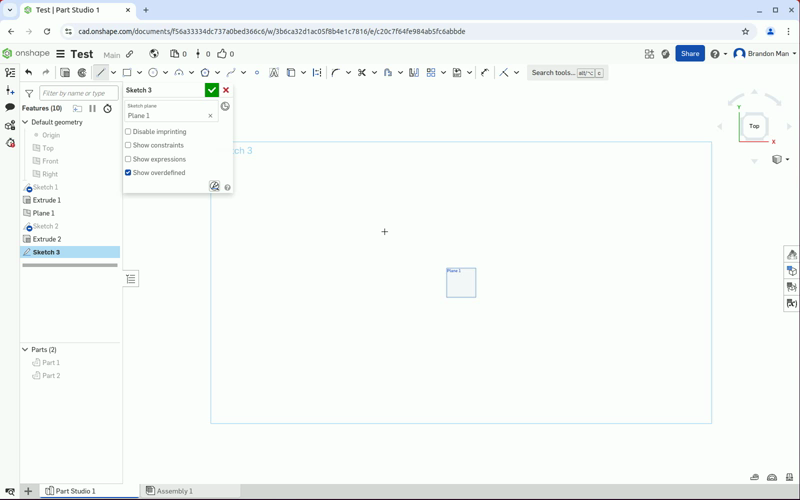
click(384, 231)
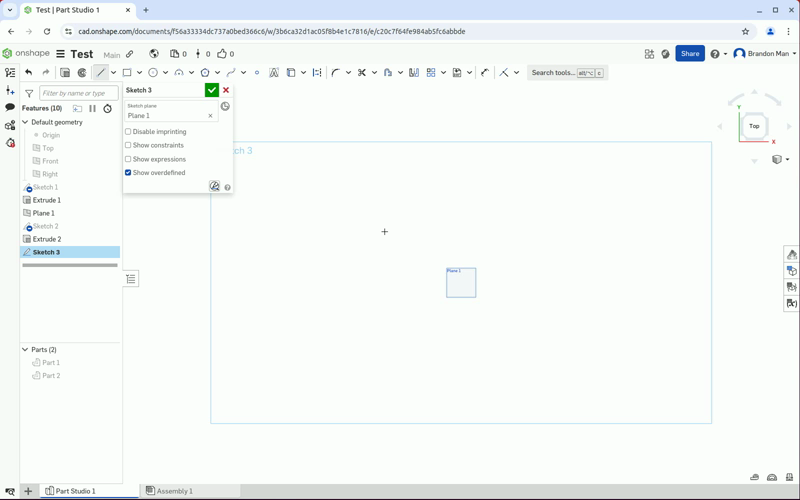
key_up(shift)
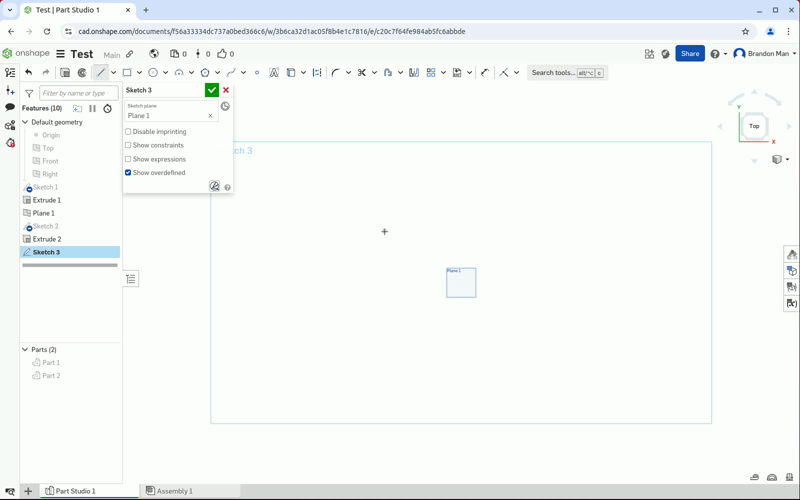
key_down(shift)
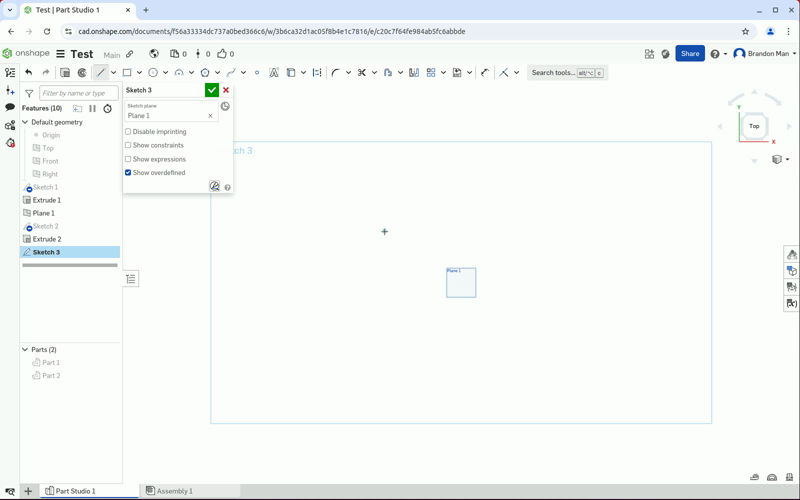
mouse_move(414, 231)
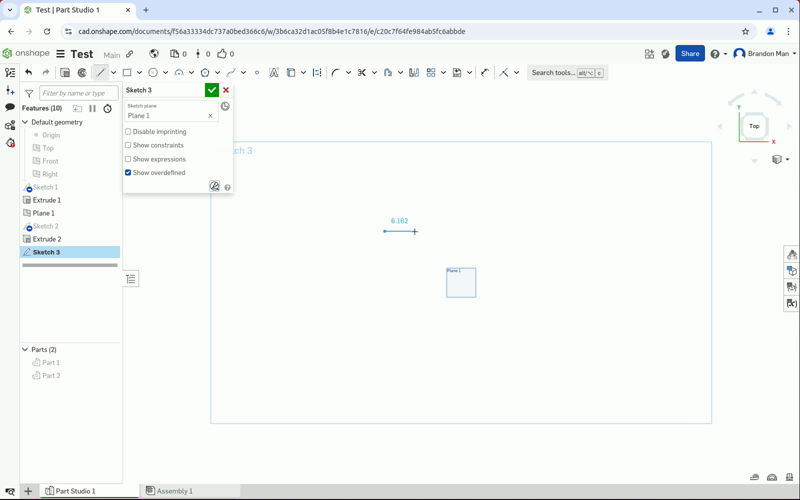
mouse_move(392, 231)
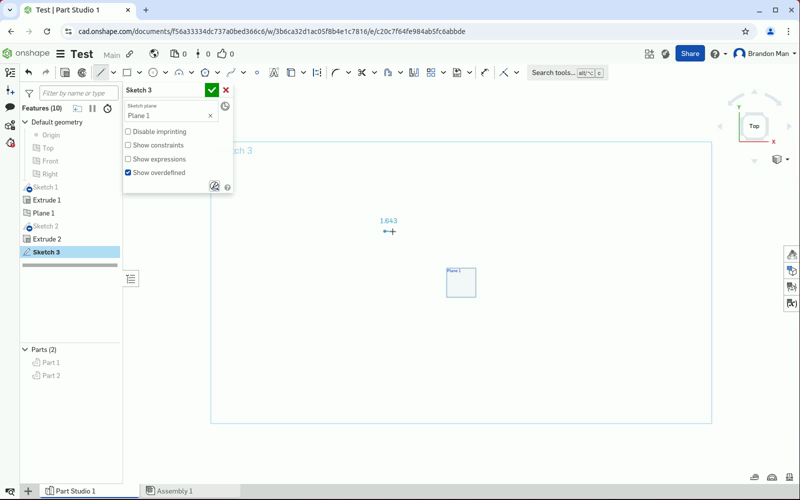
click(392, 231)
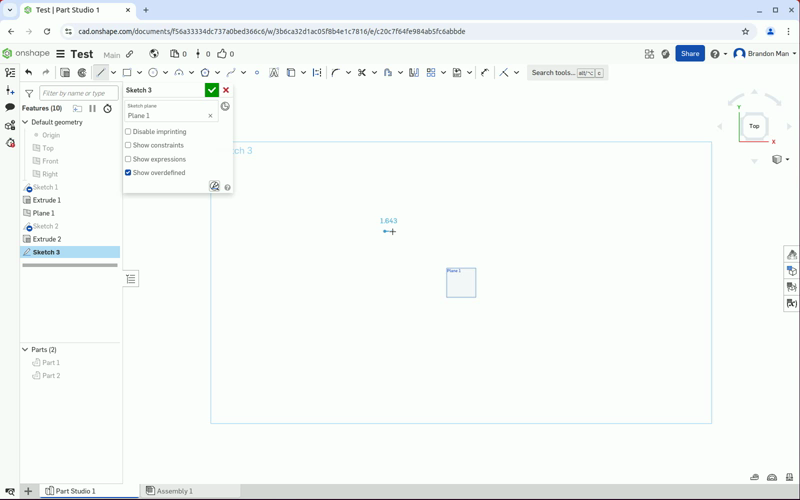
key_up(shift)
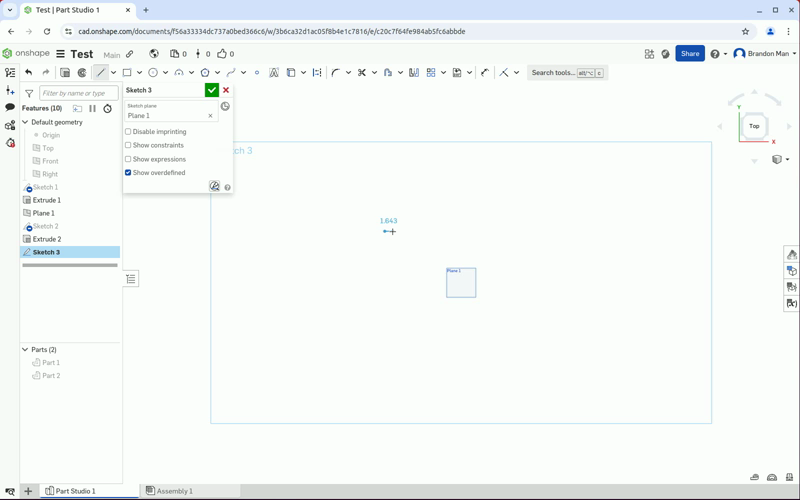
key_down(shift)
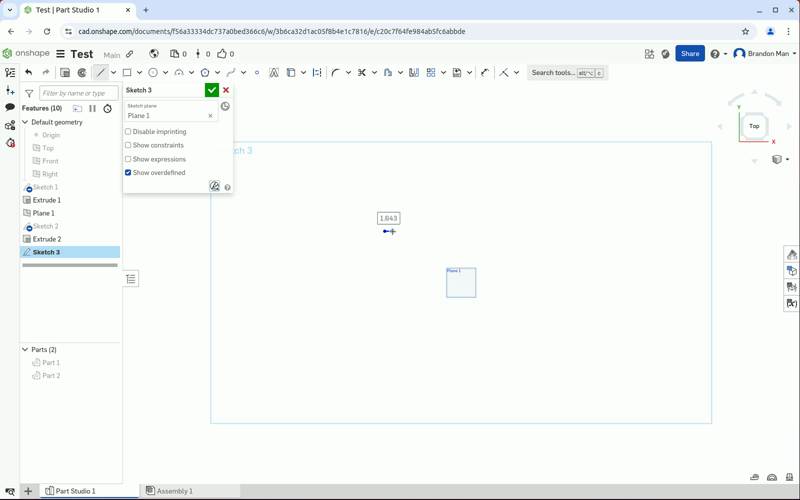
mouse_move(422, 231)
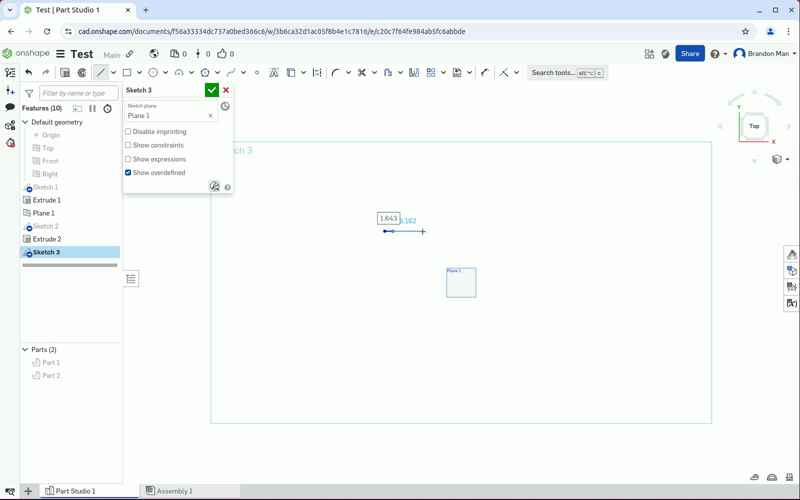
mouse_move(392, 223)
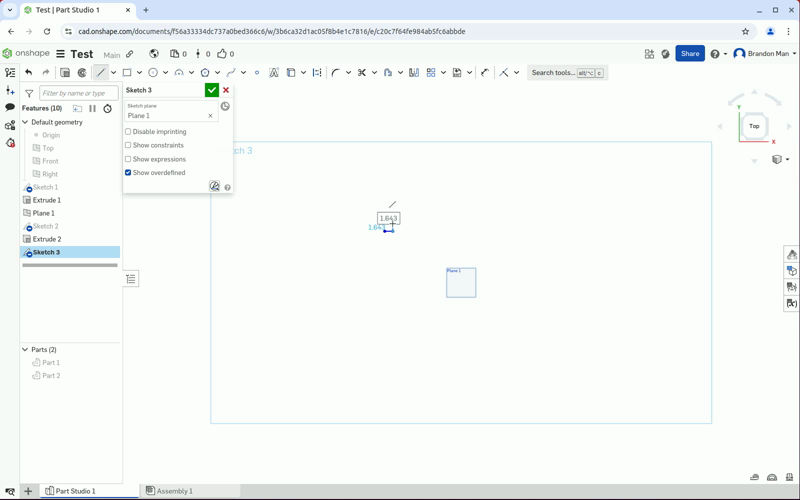
click(392, 223)
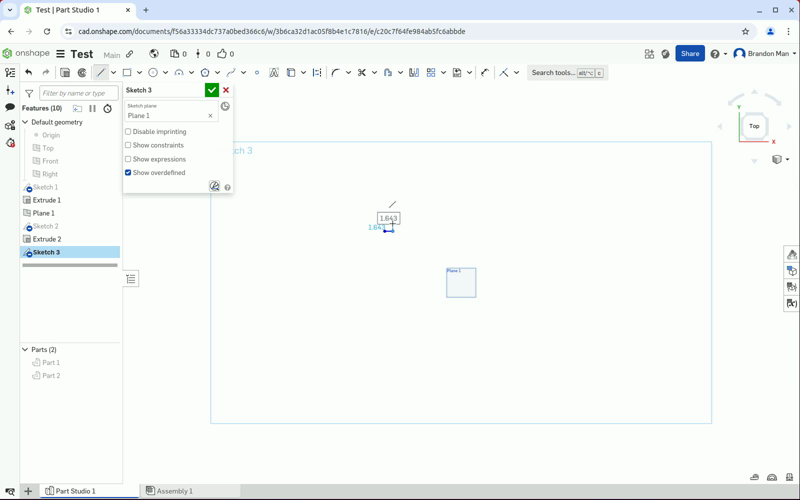
key_up(shift)
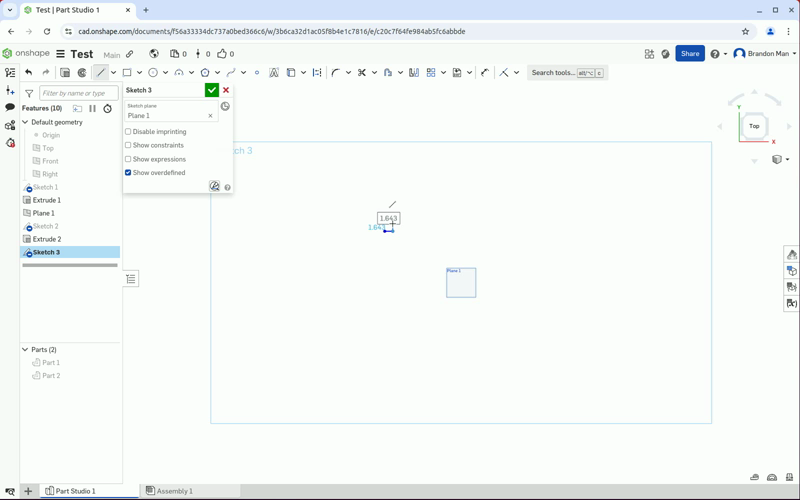
key_down(shift)
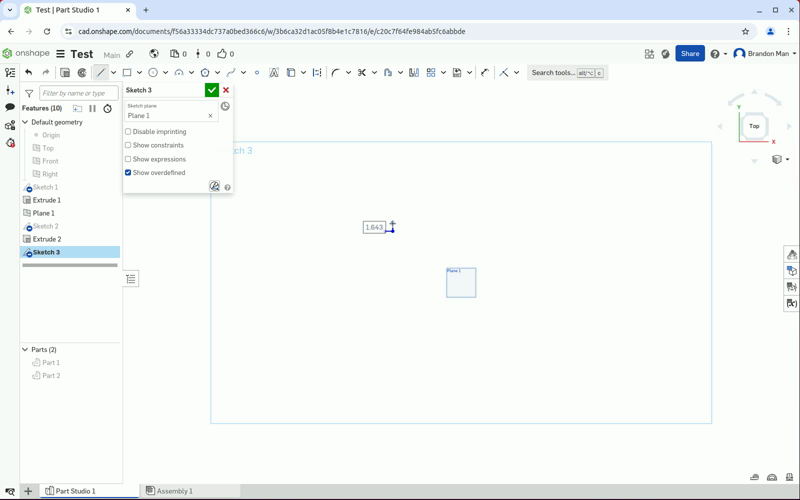
mouse_move(422, 223)
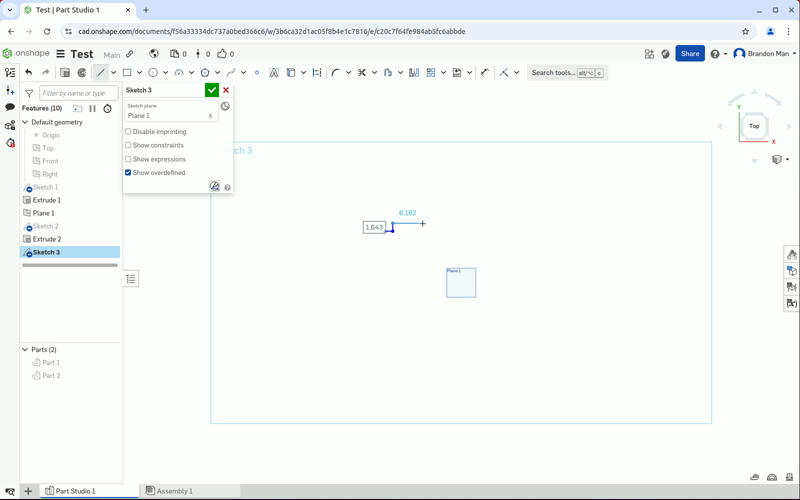
mouse_move(384, 223)
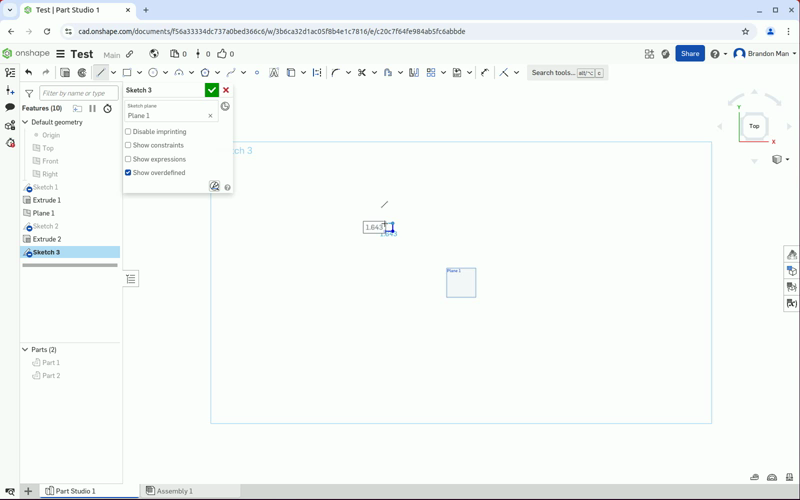
click(384, 223)
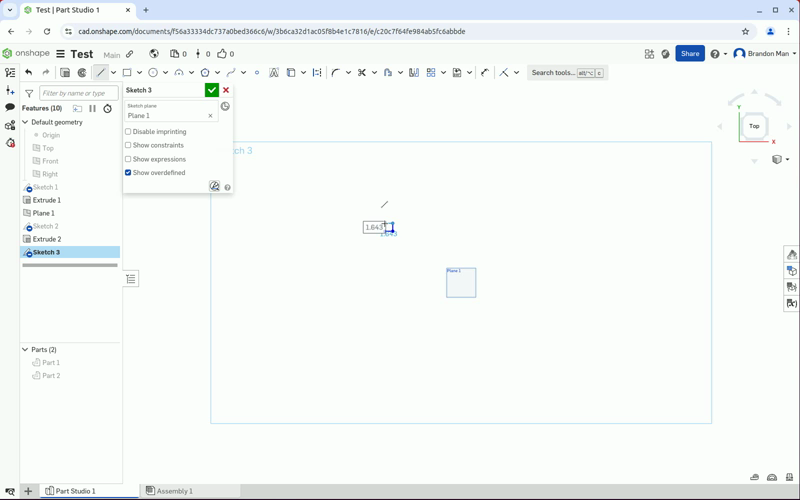
key_up(shift)
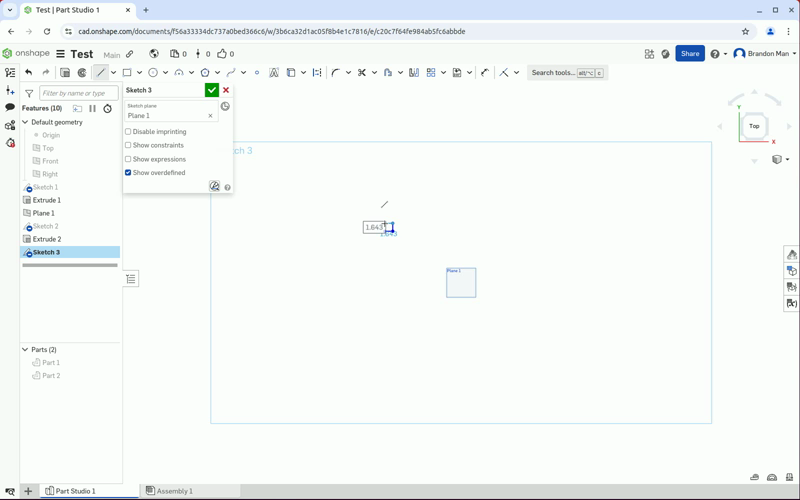
mouse_move(414, 223)
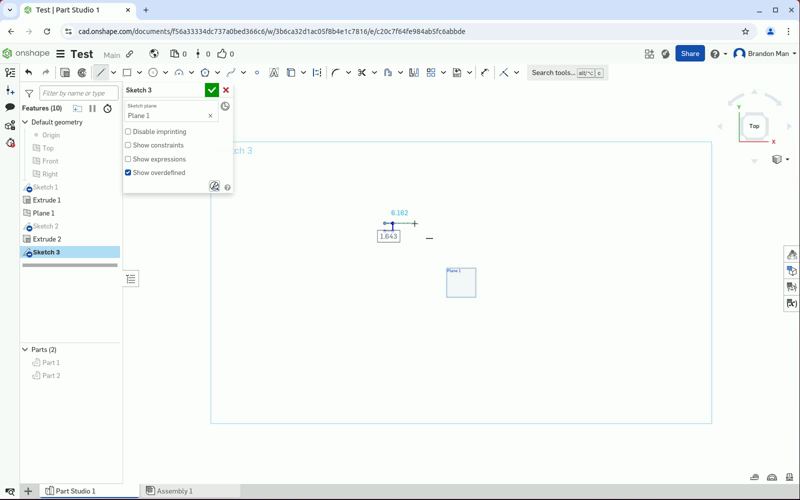
key_down(shift)
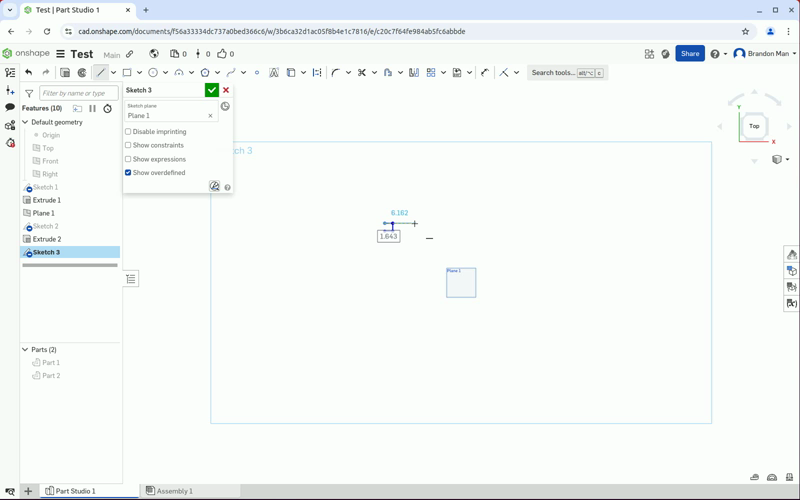
mouse_move(384, 231)
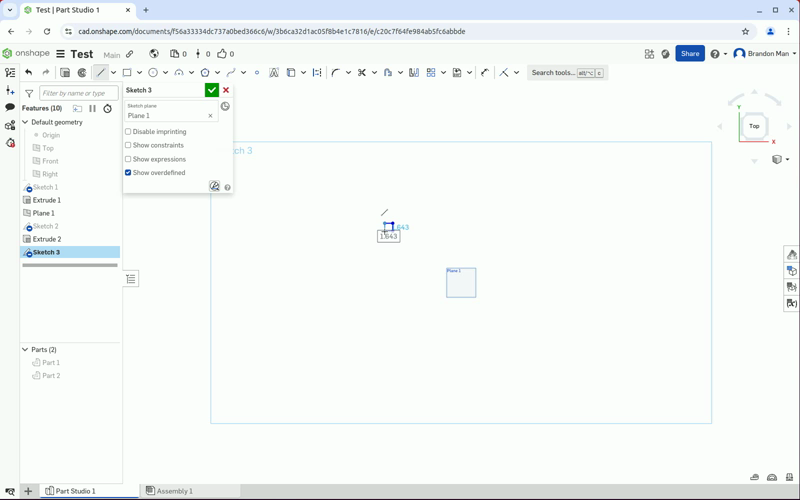
key_up(shift)
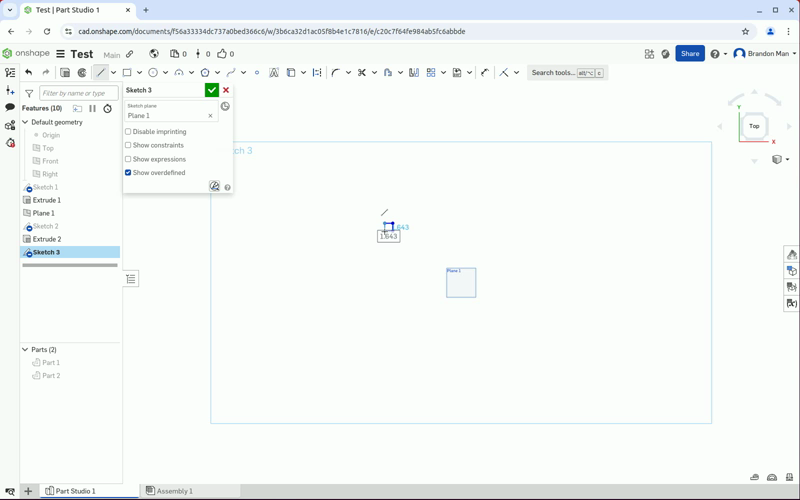
click(384, 231)
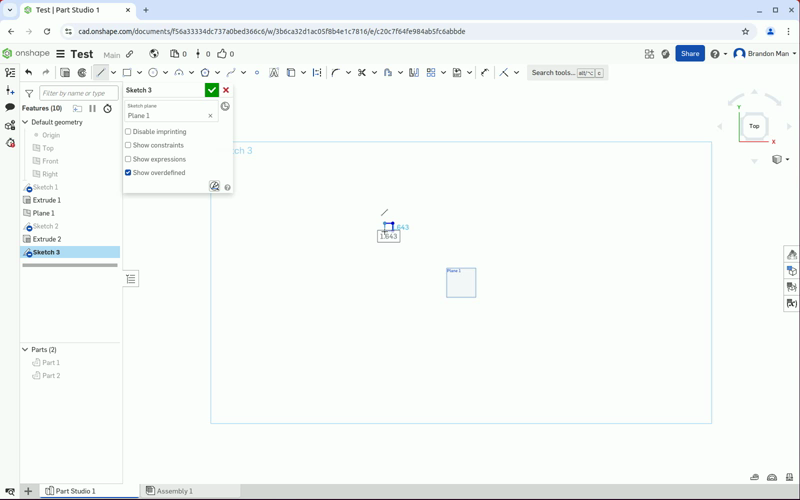
key(esc)
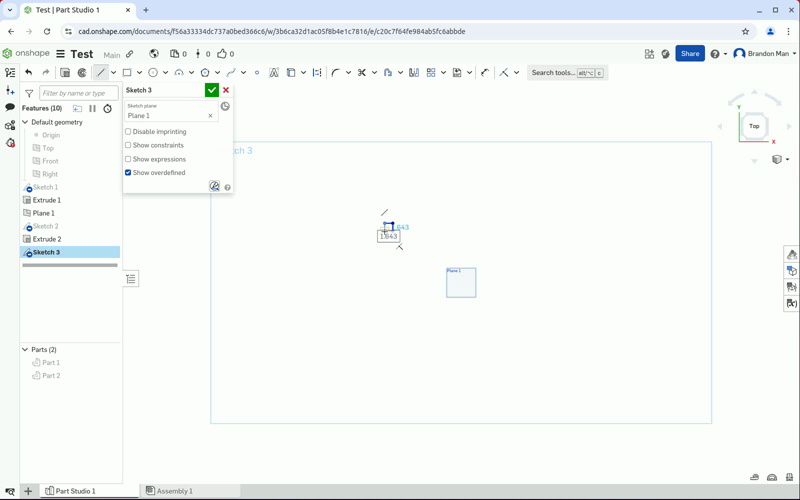
mouse_move(387, 226)
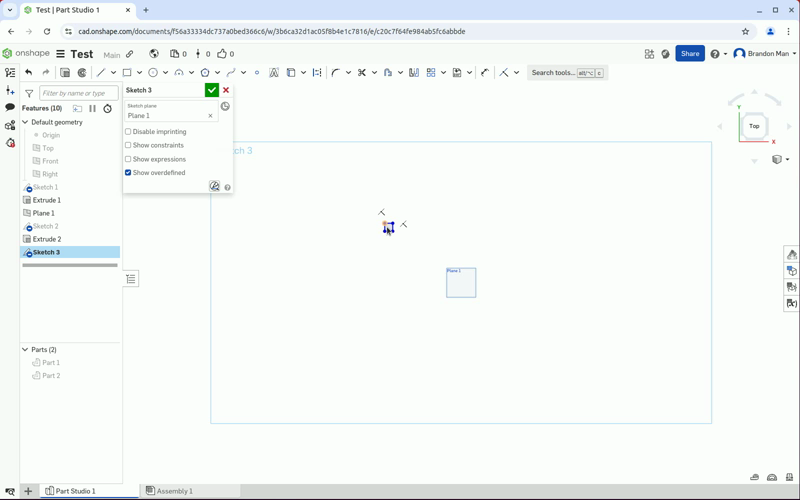
scroll(6)
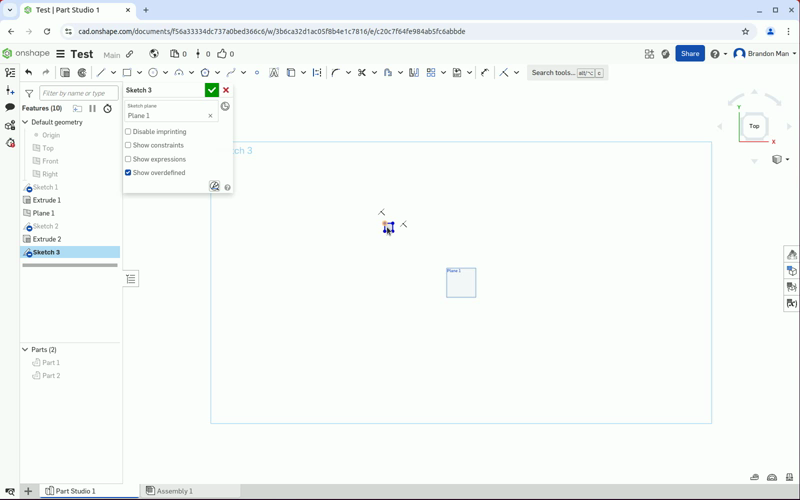
scroll(6)
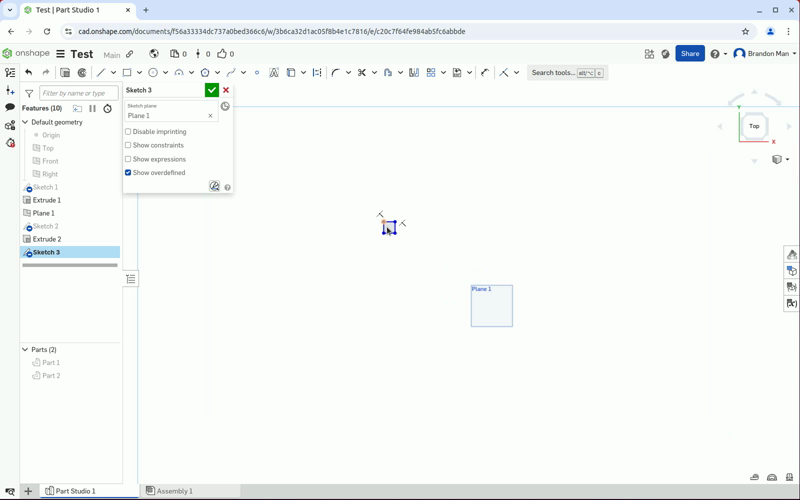
scroll(6)
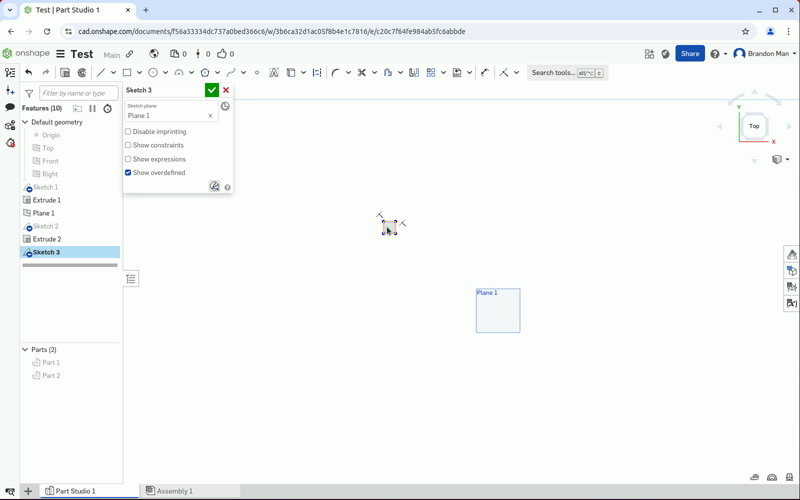
scroll(6)
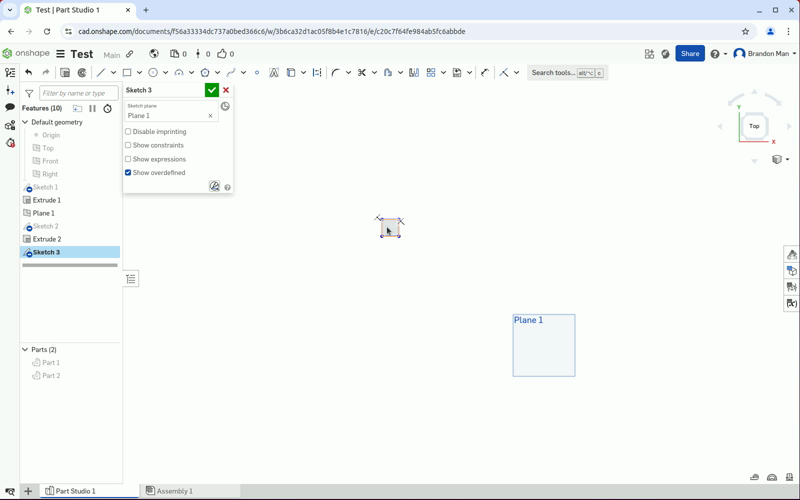
scroll(6)
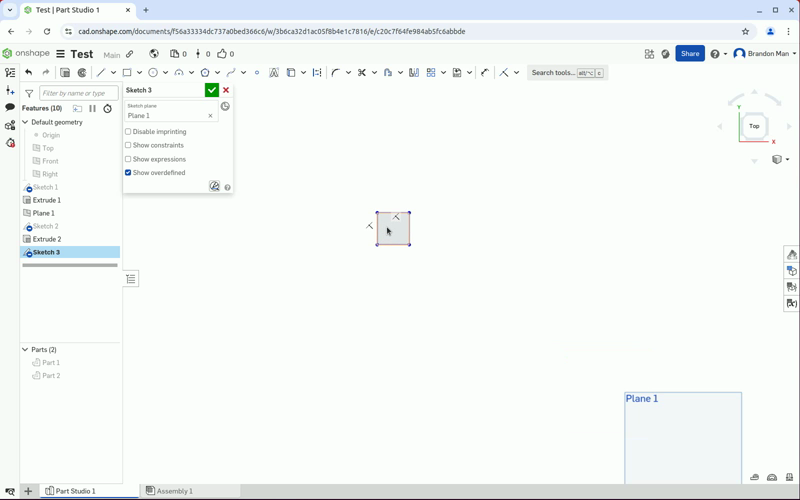
scroll(6)
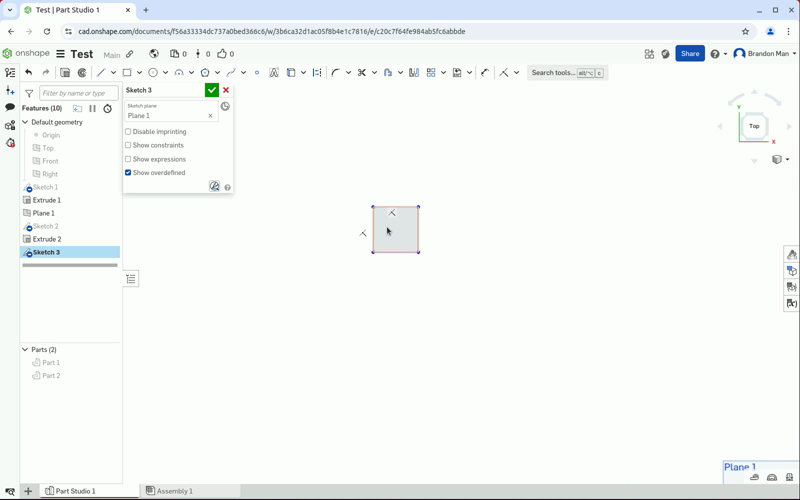
scroll(6)
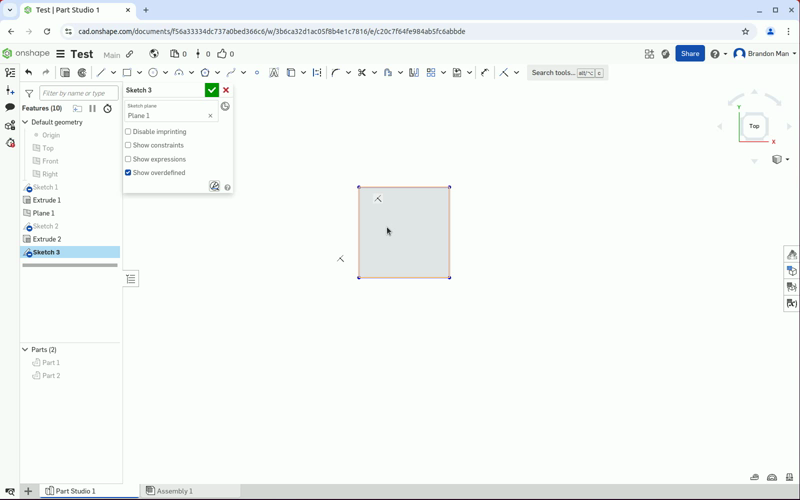
click(387, 226)
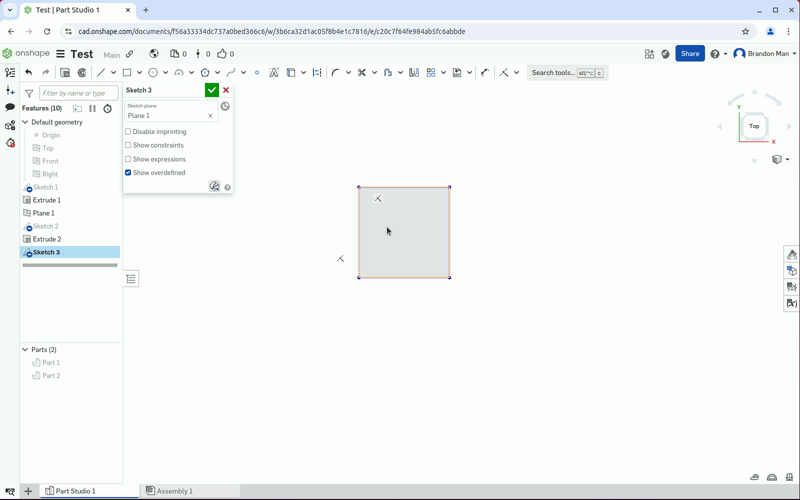
scroll(-6)
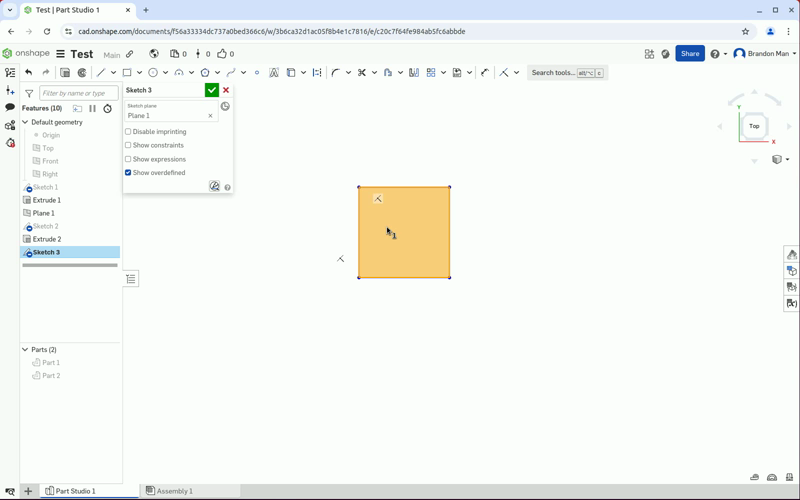
scroll(-6)
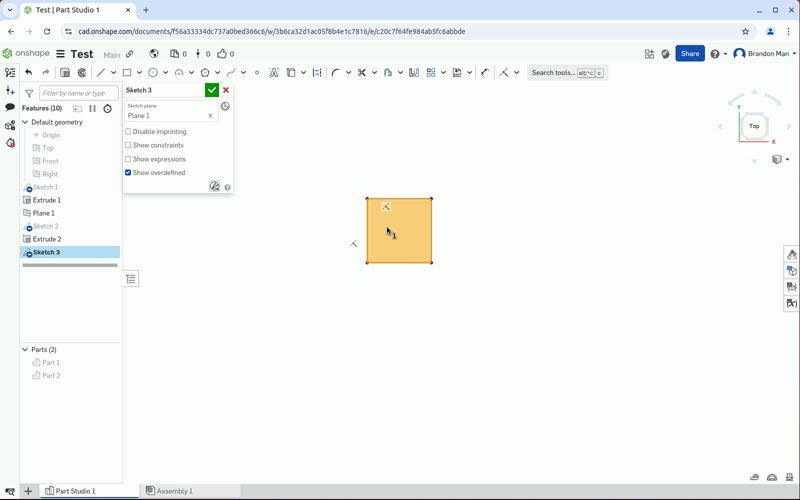
scroll(-6)
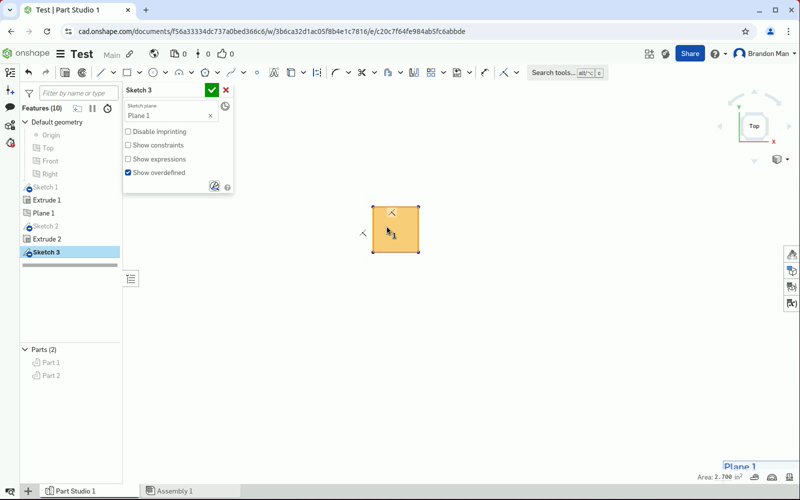
scroll(-6)
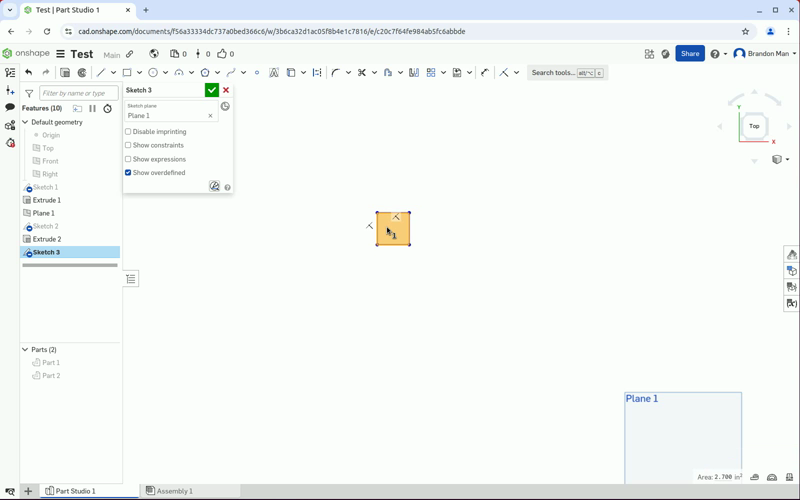
scroll(-6)
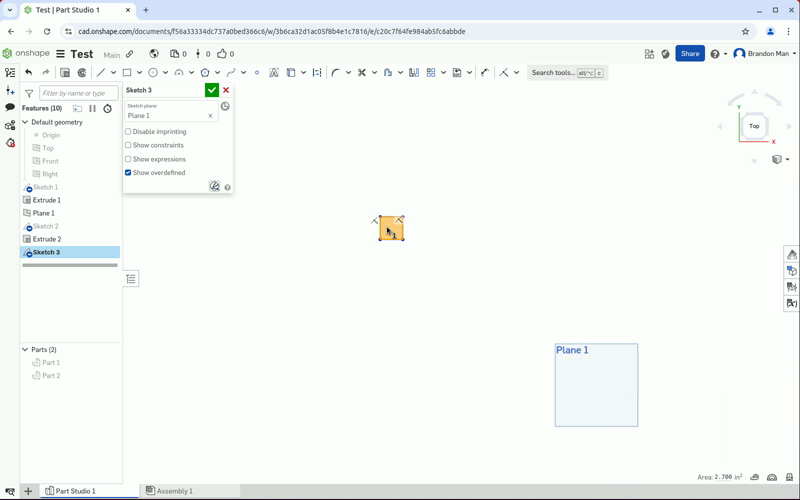
scroll(-6)
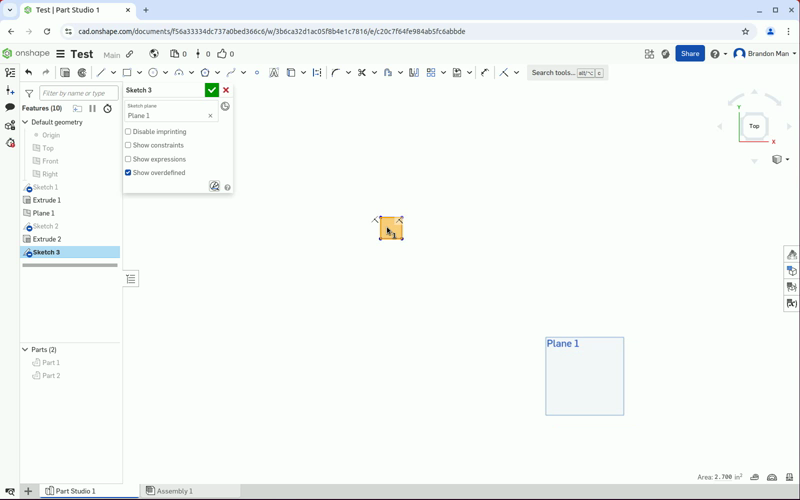
scroll(-6)
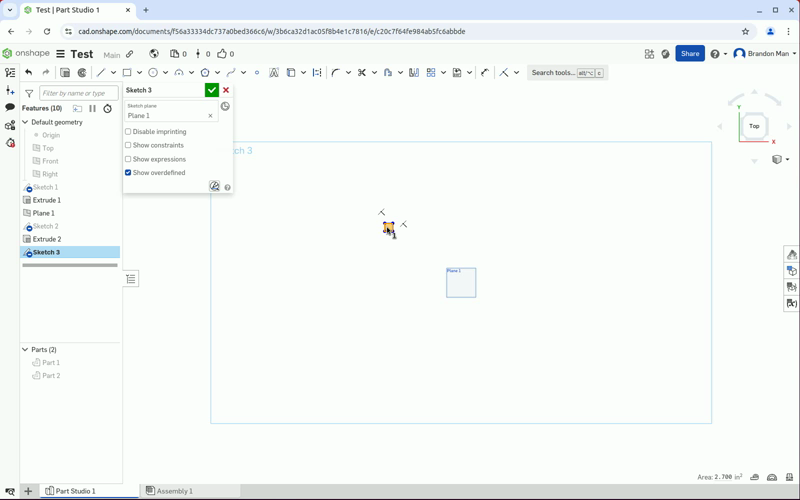
mouse_move(73, 352)
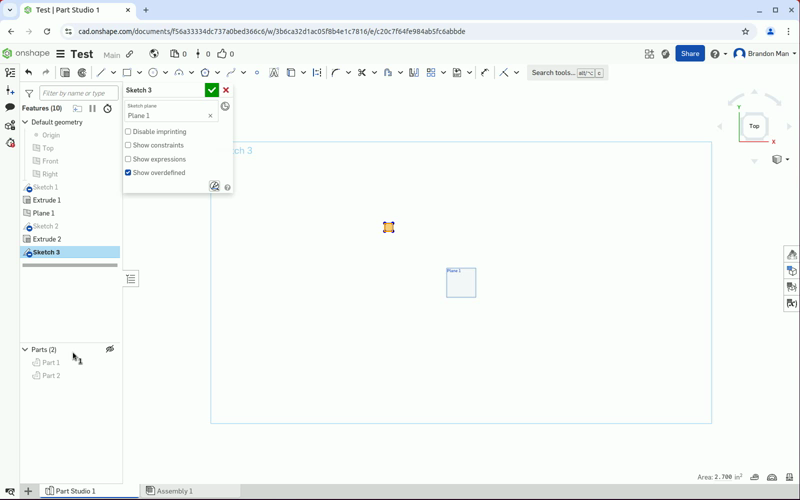
key(shift+y)
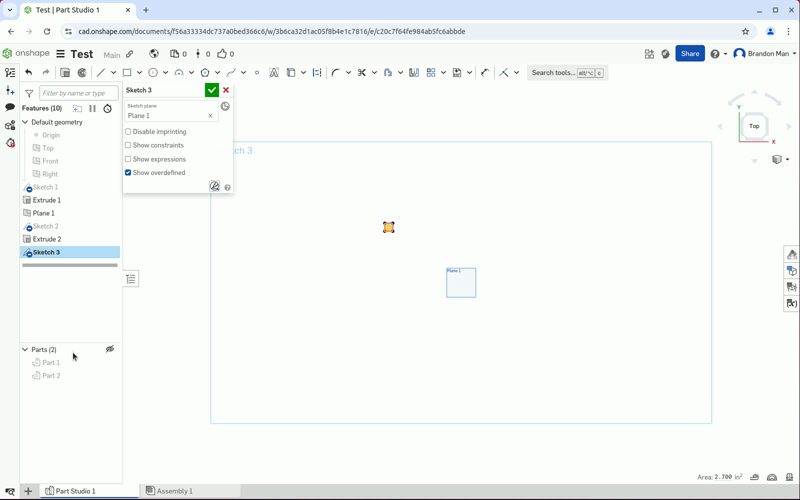
key(shift+e)
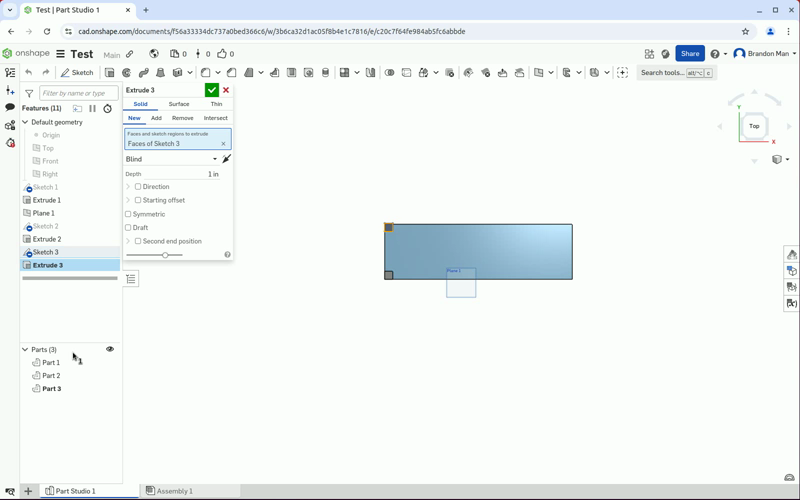
mouse_move(143, 106)
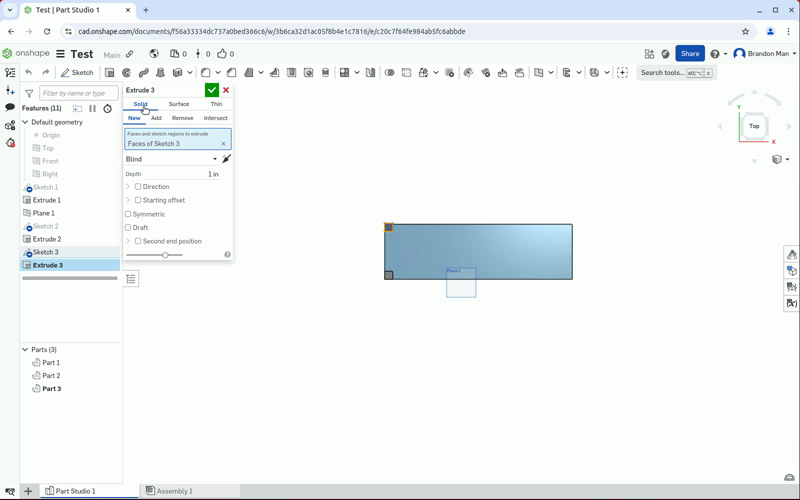
click(143, 106)
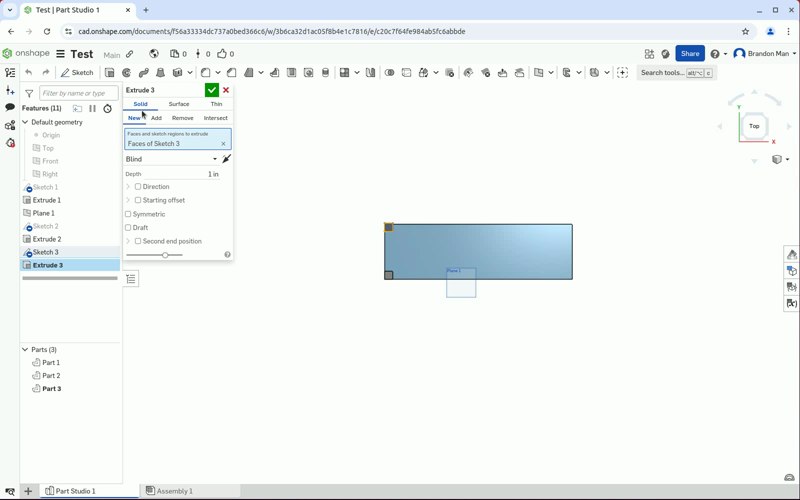
mouse_move(137, 120)
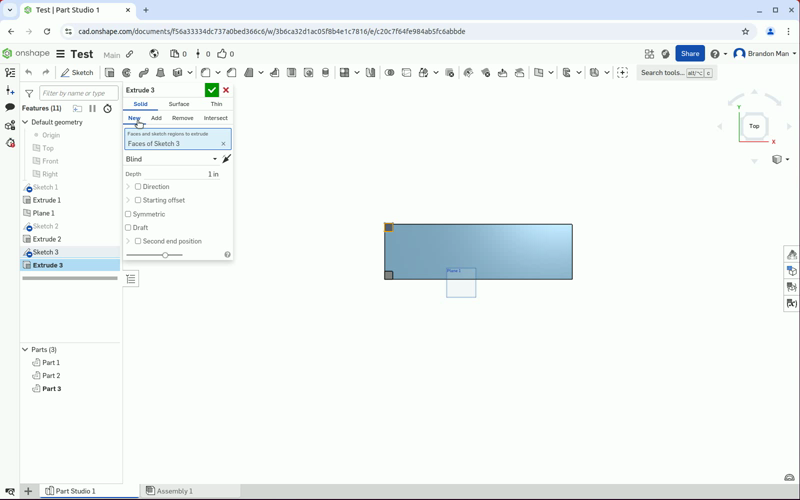
click(137, 120)
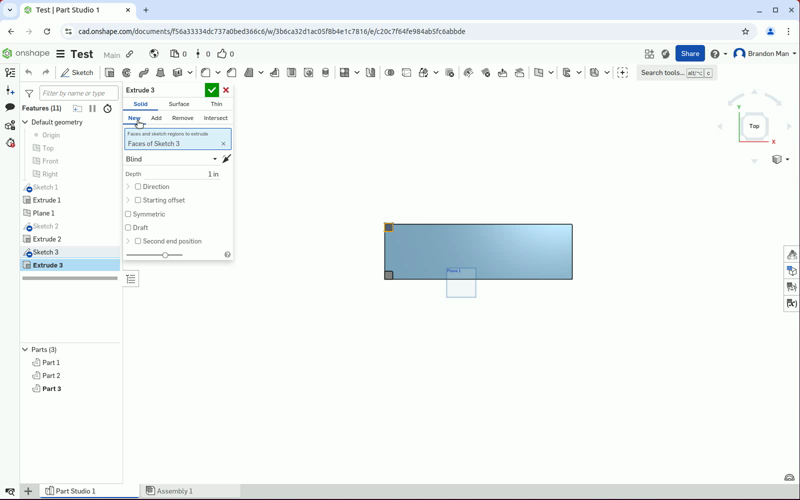
key(tab, 4)
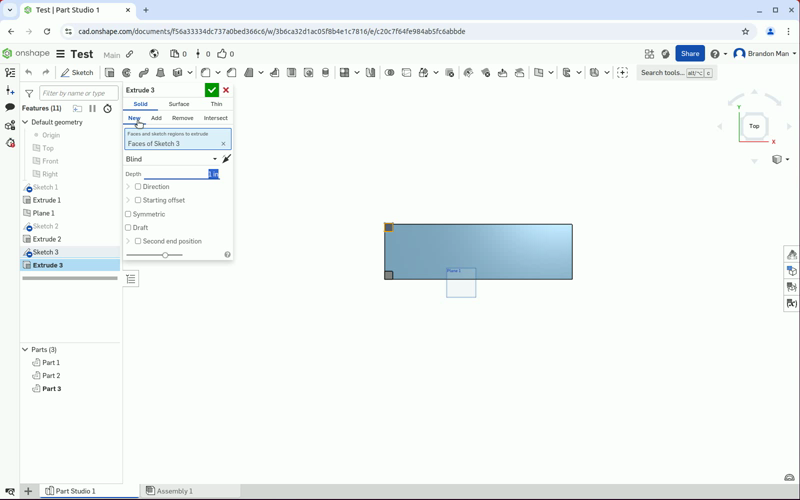
text(17.331)
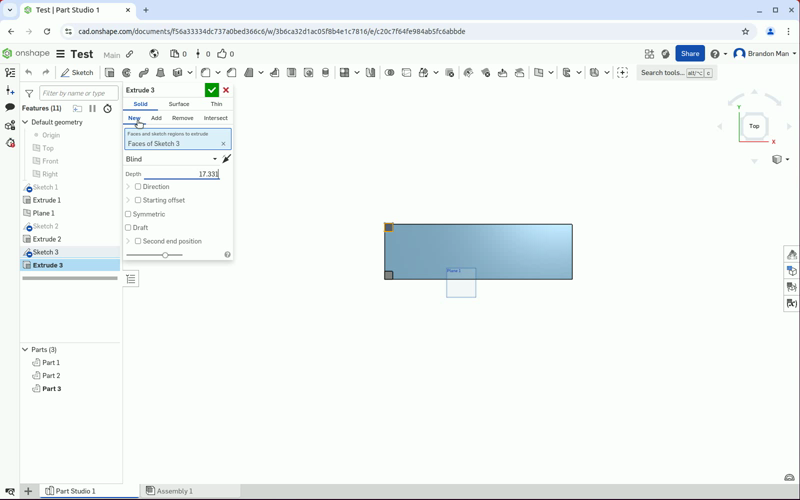
key(enter)
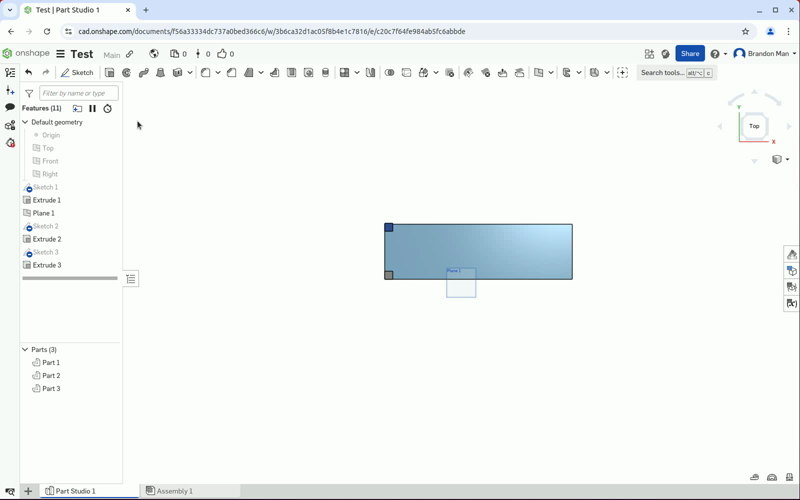
key(shift+h)
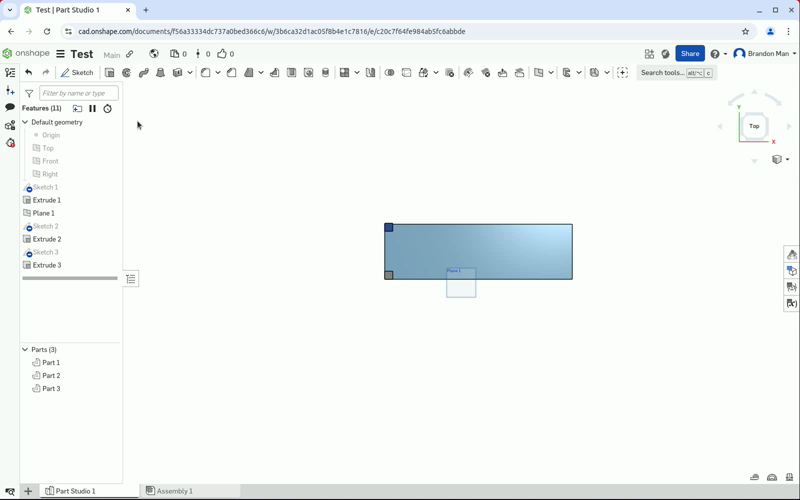
key(shift+h)
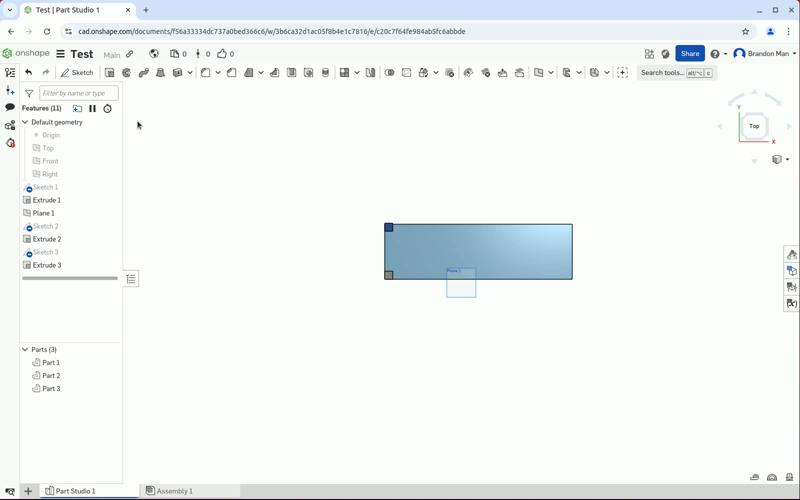
mouse_move(73, 189)
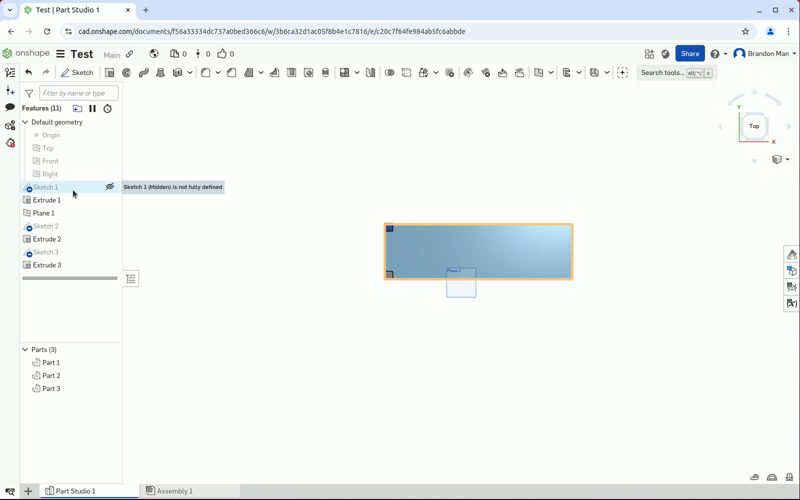
click(73, 189)
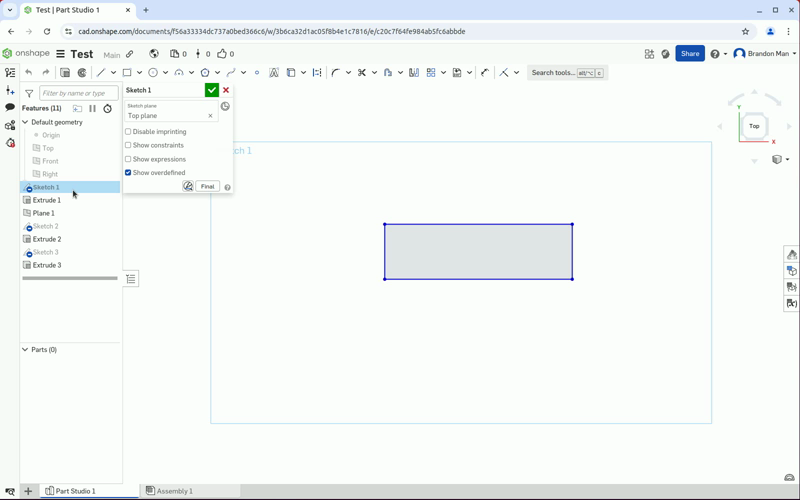
mouse_move(229, 92)
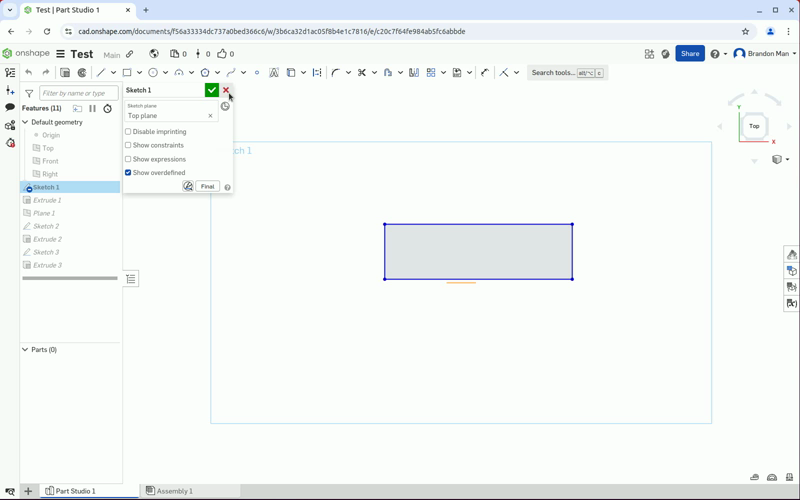
click(229, 92)
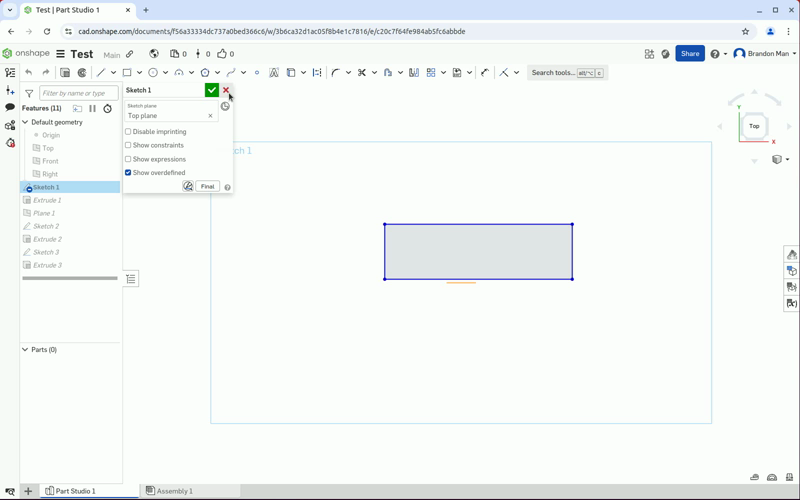
key(shift+s)
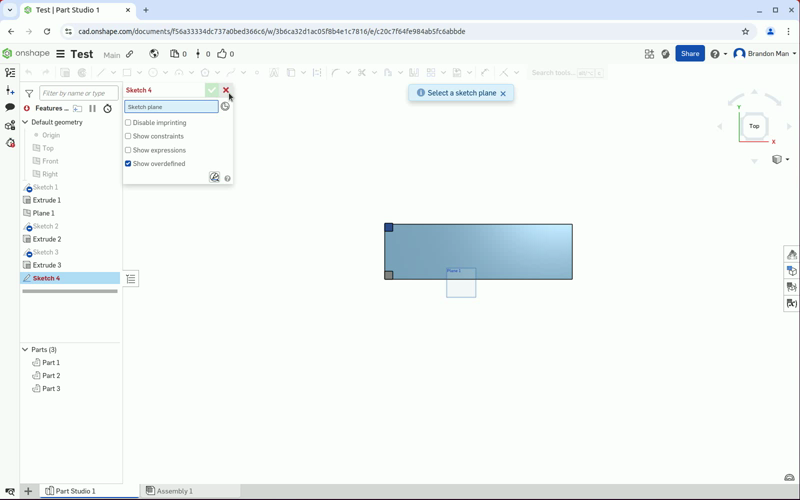
mouse_move(73, 215)
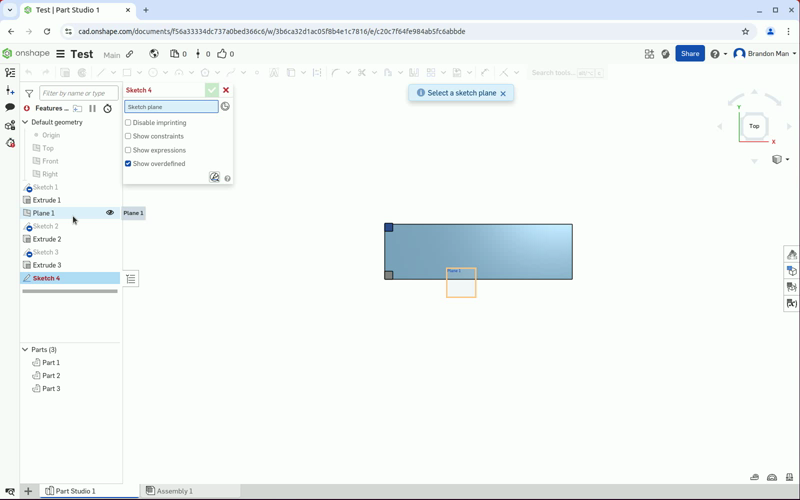
click(73, 215)
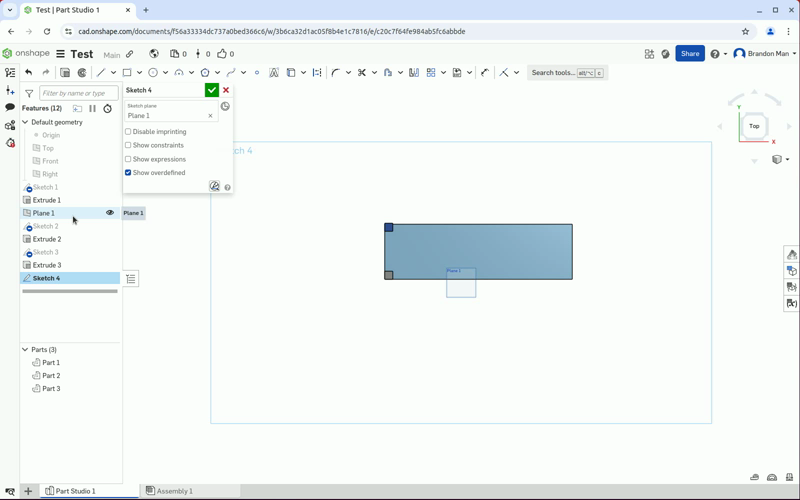
mouse_move(73, 352)
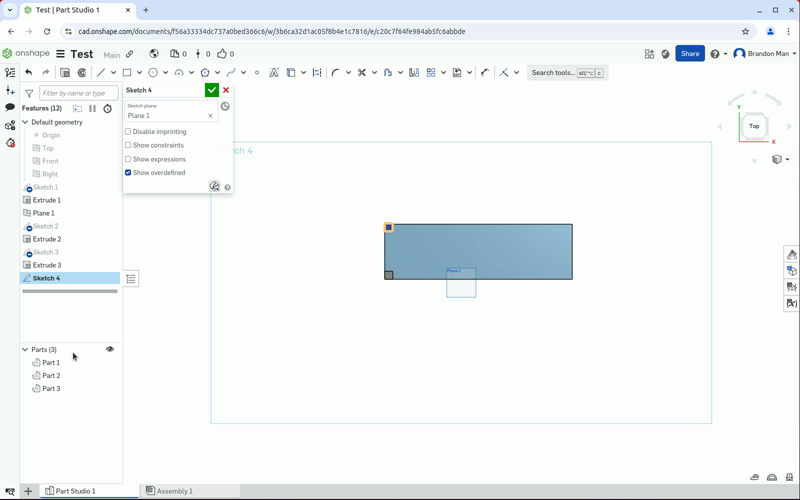
key(y)
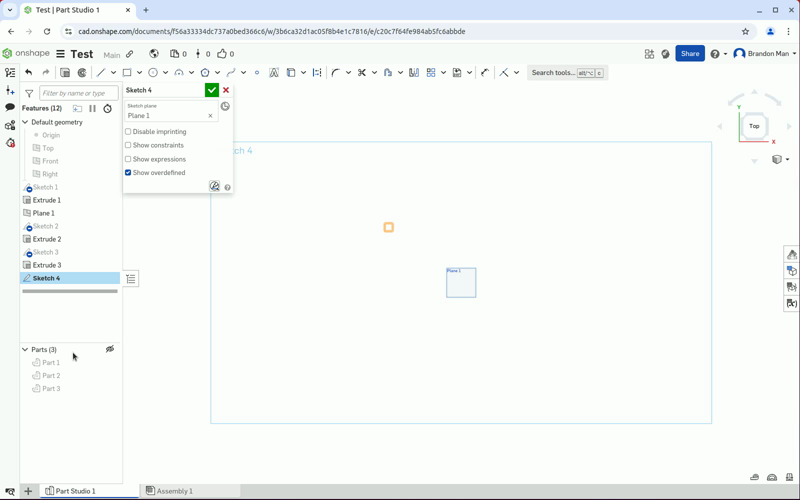
key(l)
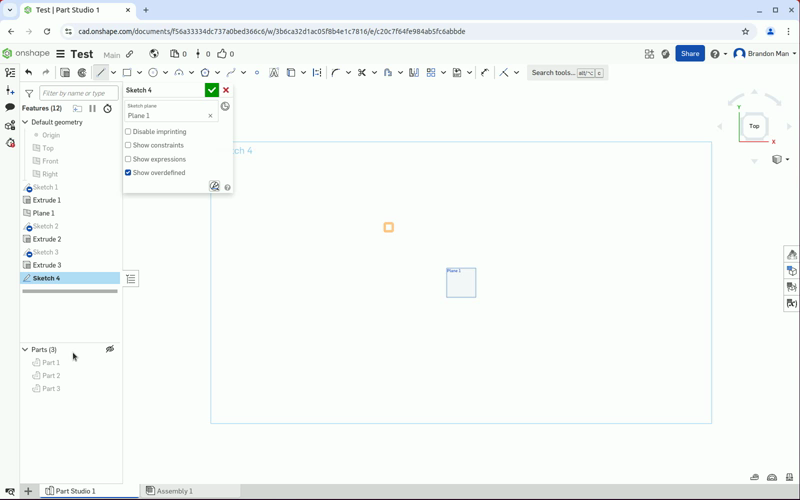
key_down(shift)
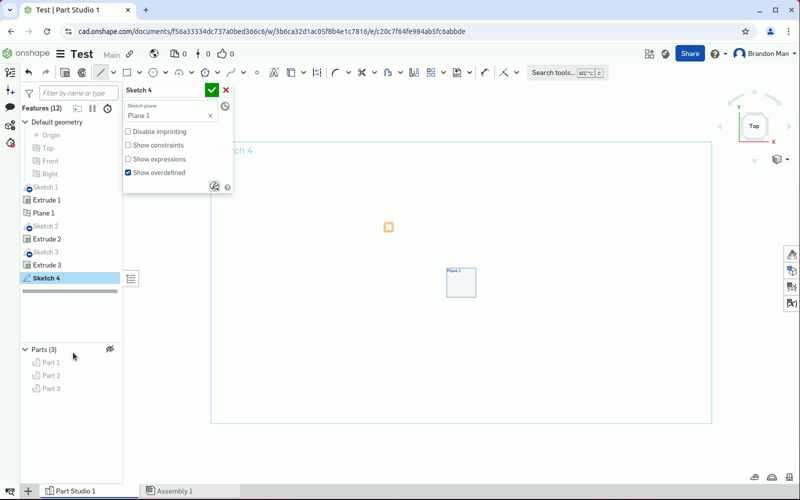
mouse_move(566, 231)
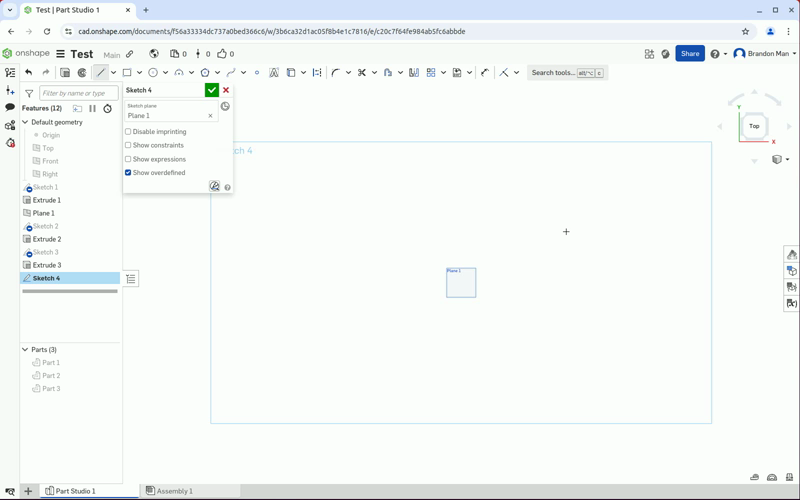
click(566, 231)
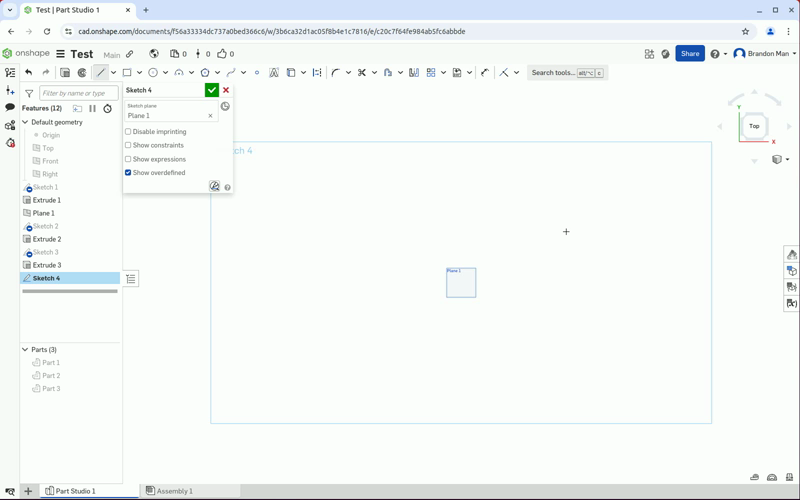
key_up(shift)
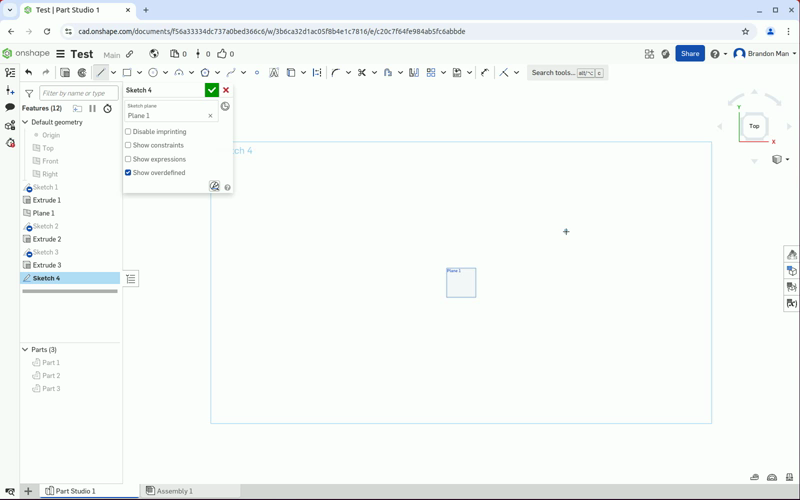
key_down(shift)
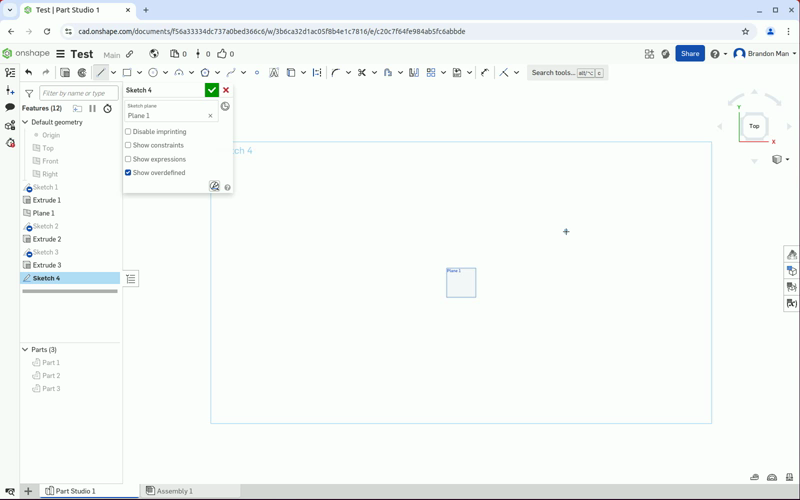
mouse_move(589, 231)
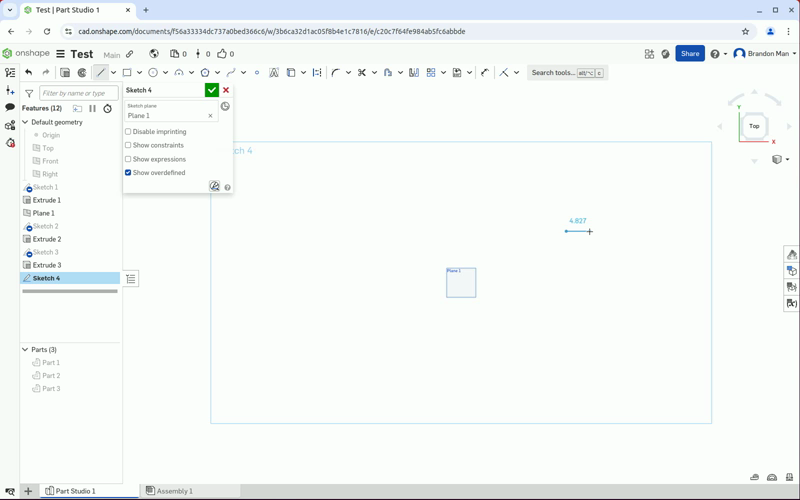
mouse_move(574, 231)
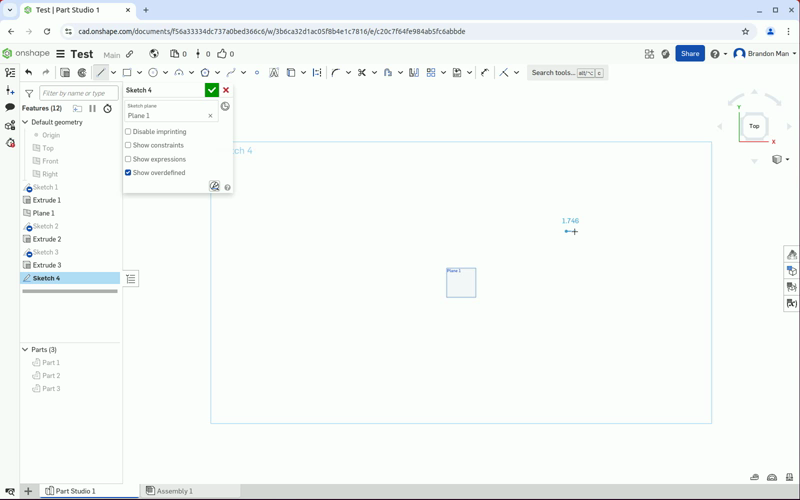
click(574, 231)
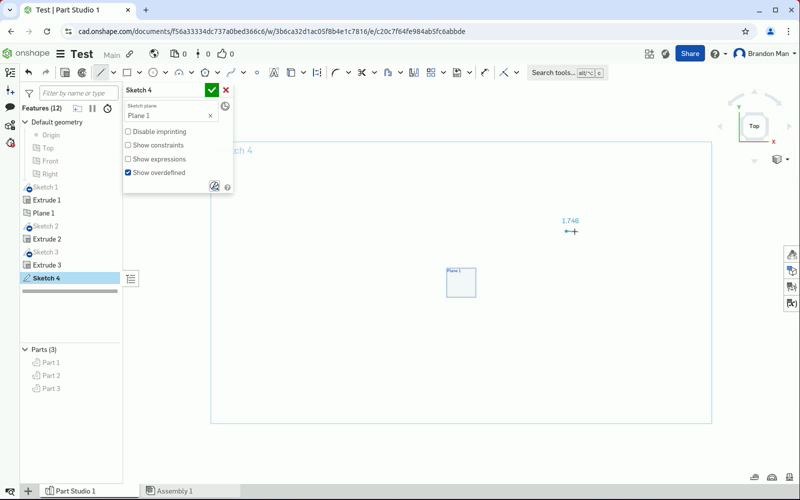
key_up(shift)
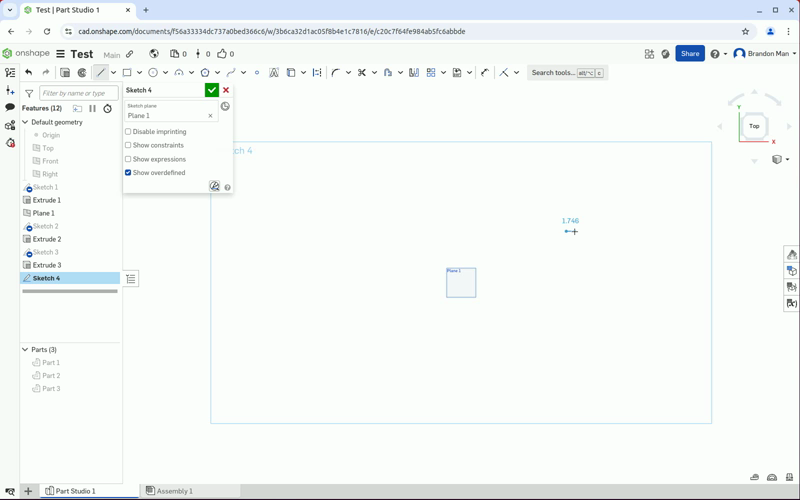
key_down(shift)
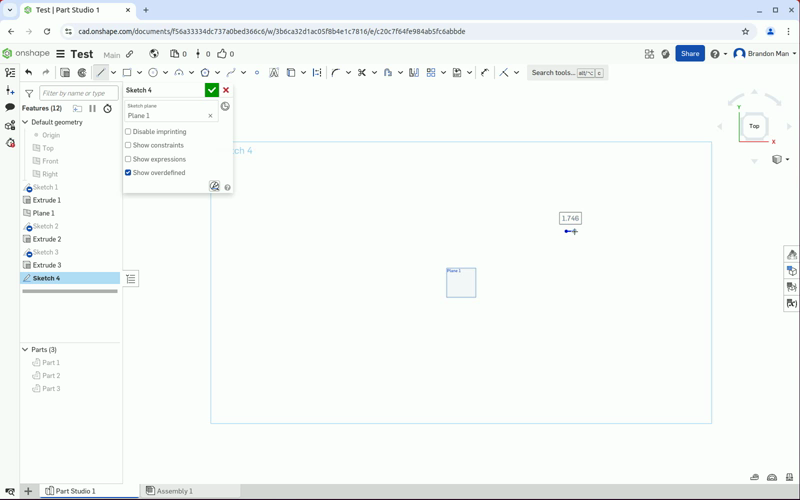
mouse_move(589, 231)
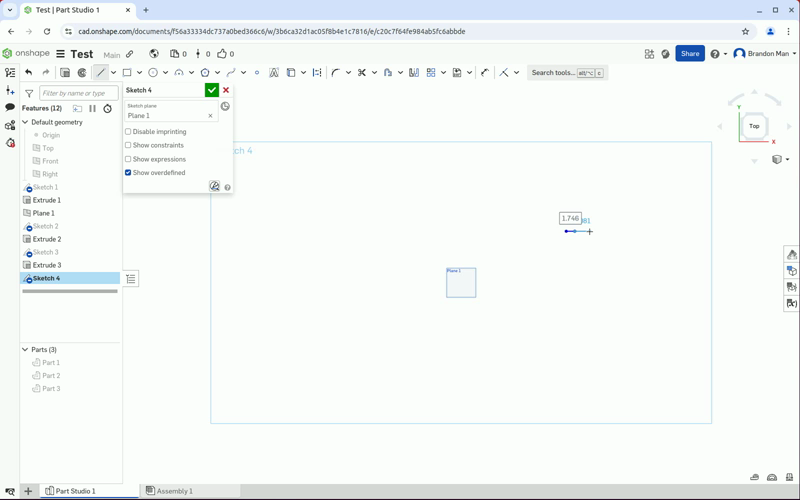
mouse_move(574, 223)
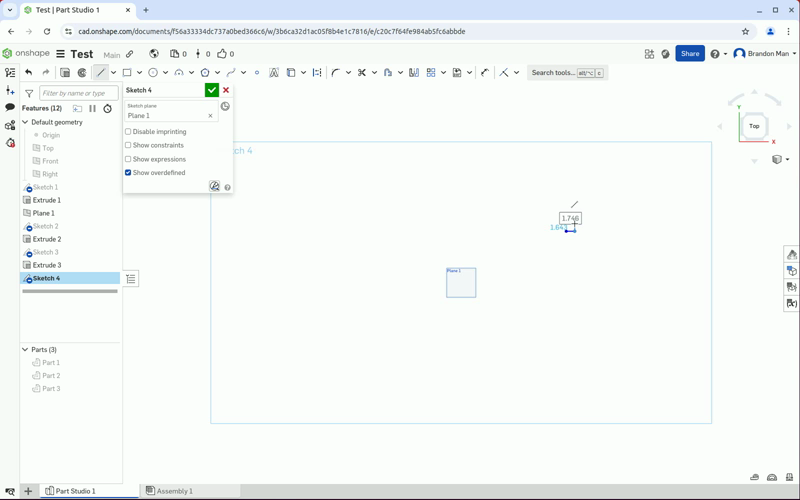
click(574, 223)
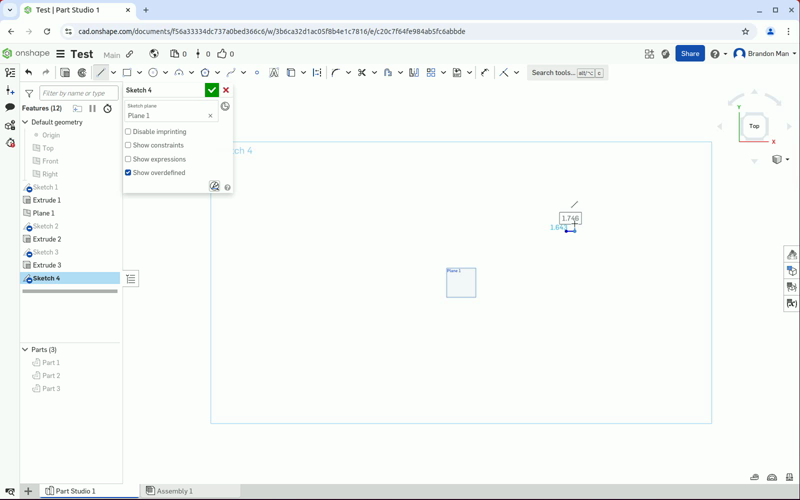
key_up(shift)
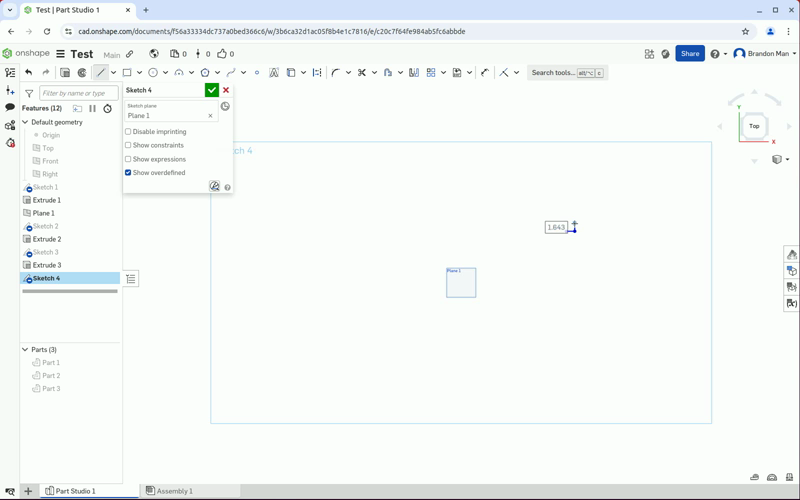
key_down(shift)
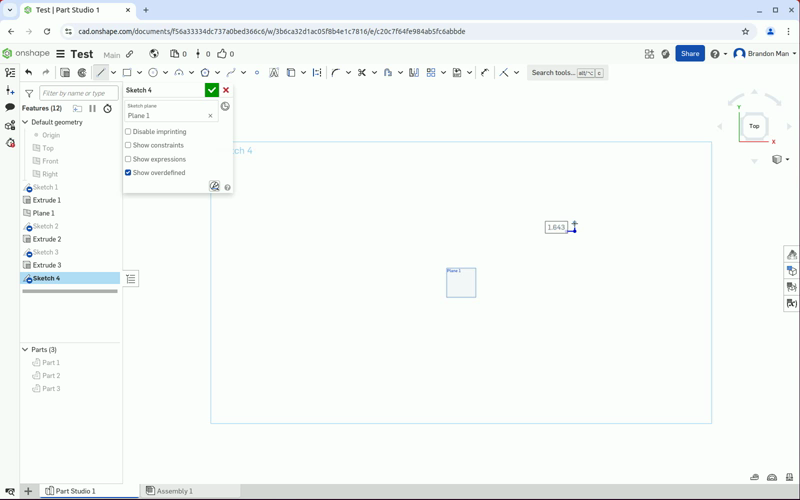
mouse_move(589, 223)
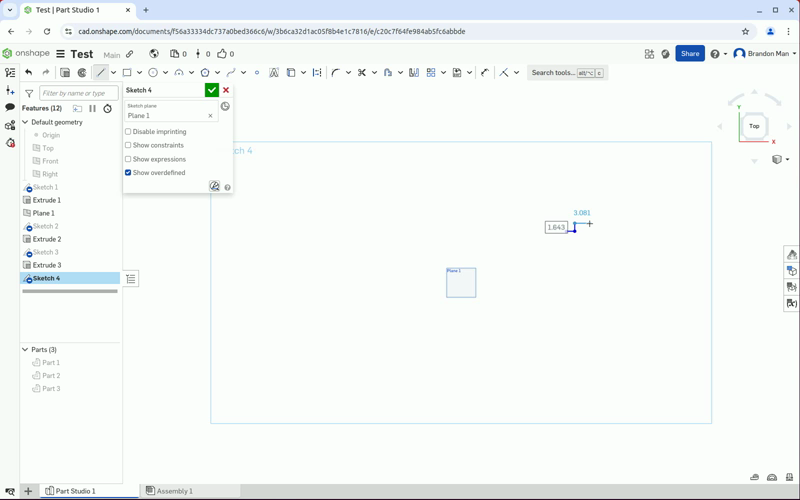
mouse_move(566, 223)
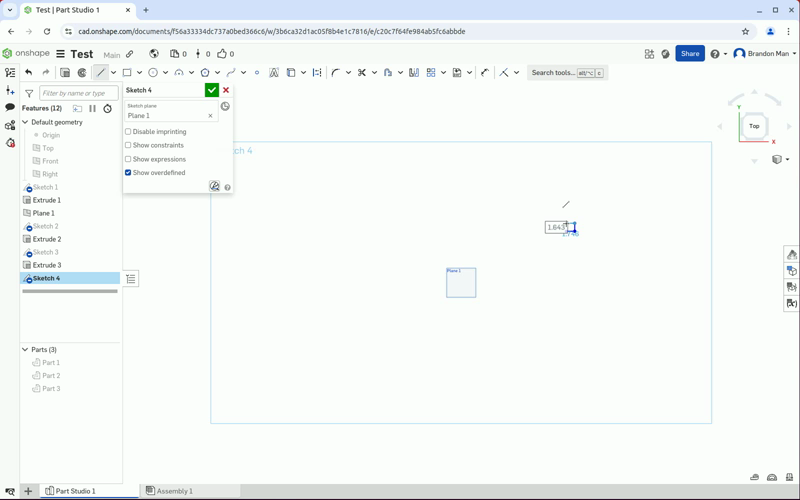
click(566, 223)
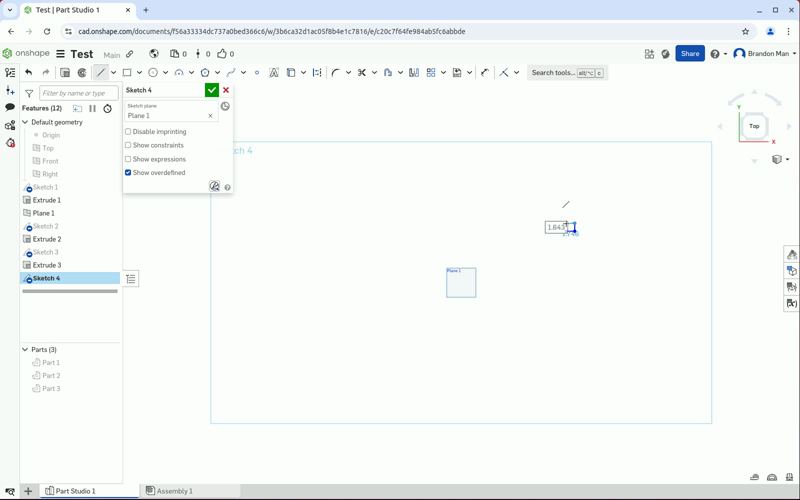
key_up(shift)
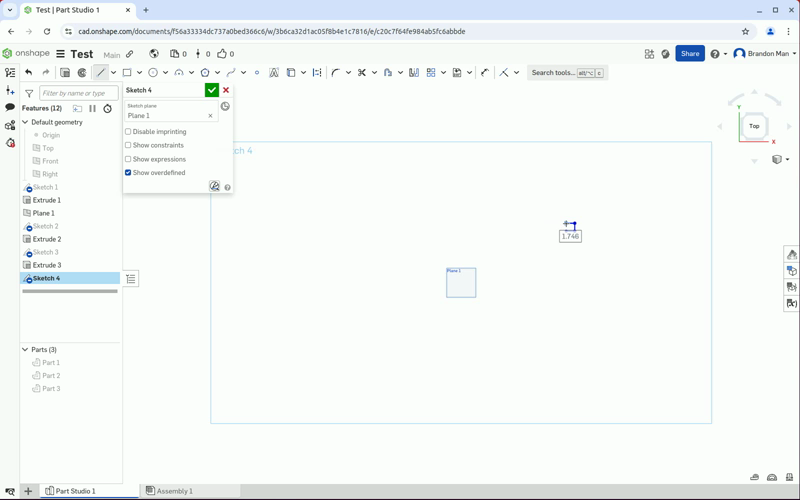
mouse_move(589, 223)
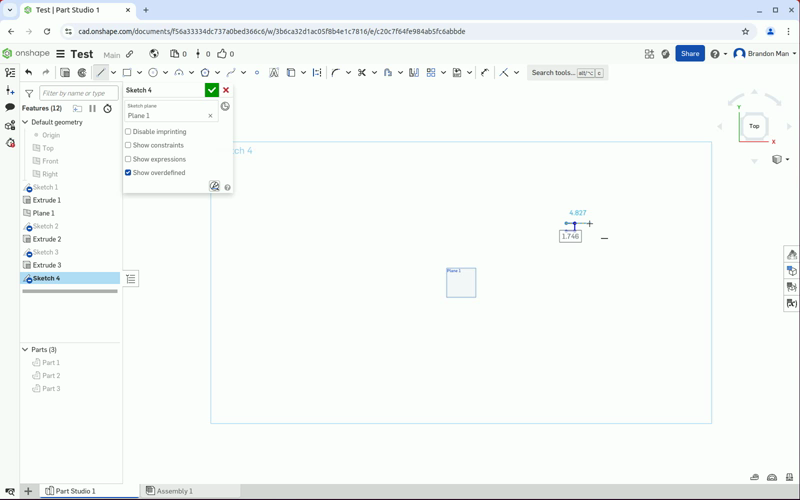
key_down(shift)
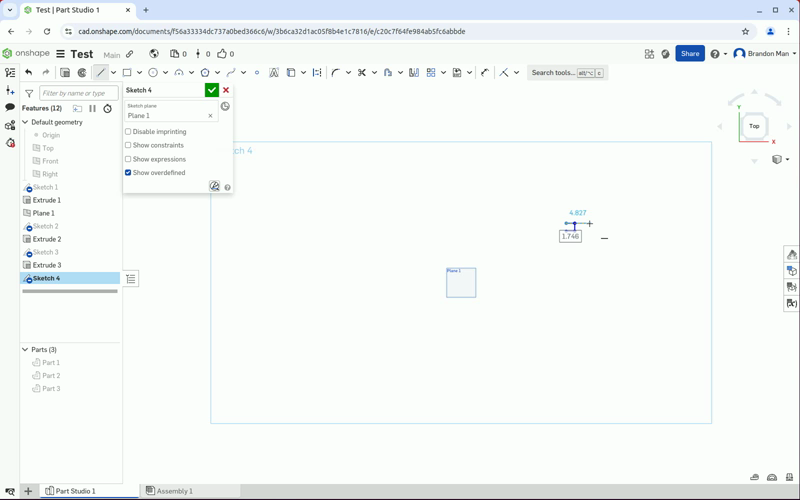
mouse_move(566, 231)
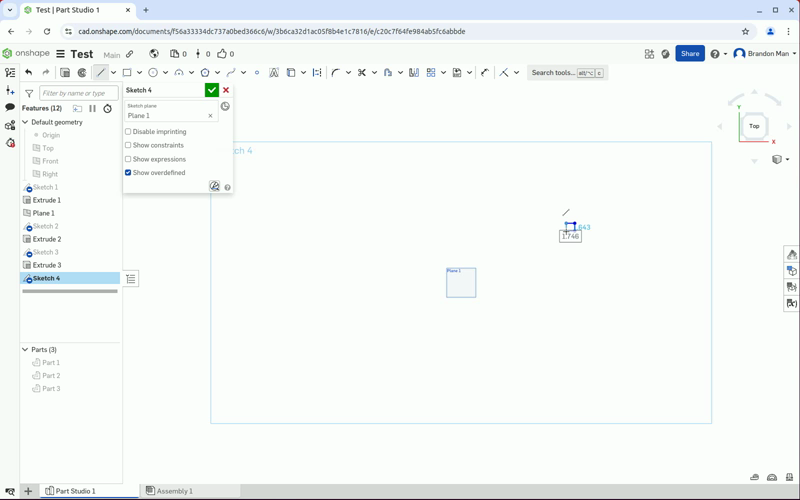
key_up(shift)
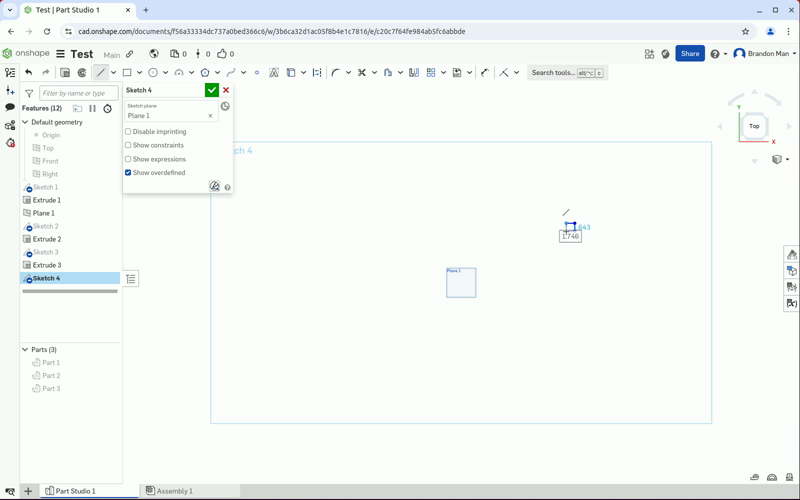
click(566, 231)
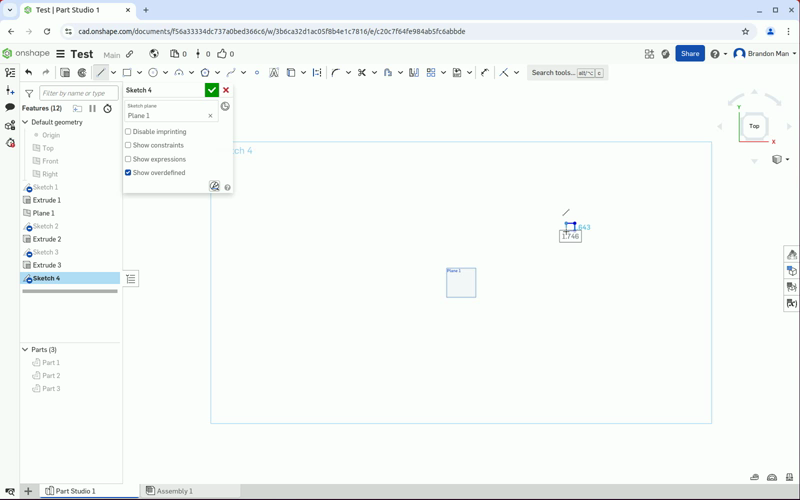
key(esc)
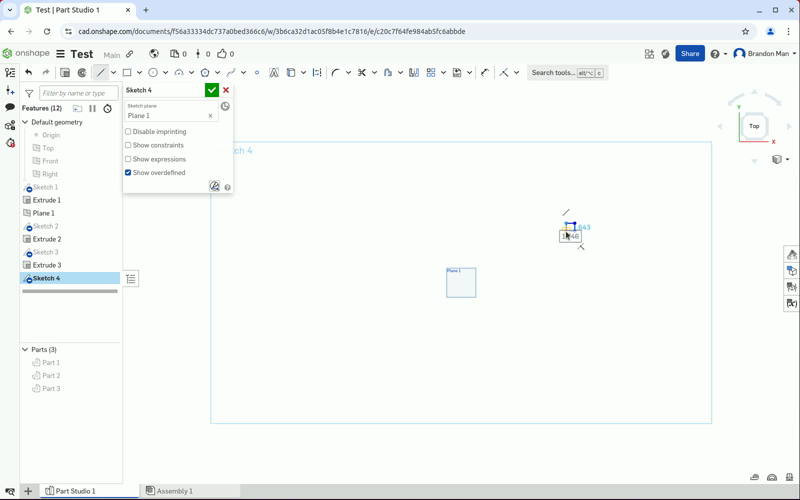
mouse_move(574, 224)
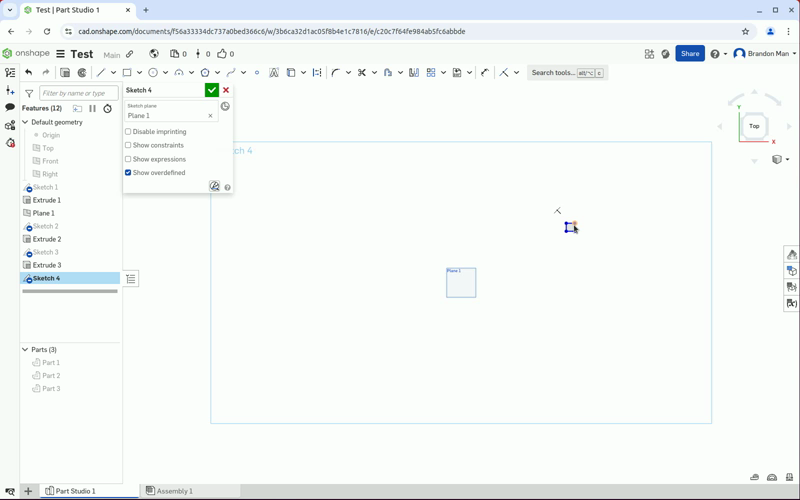
scroll(6)
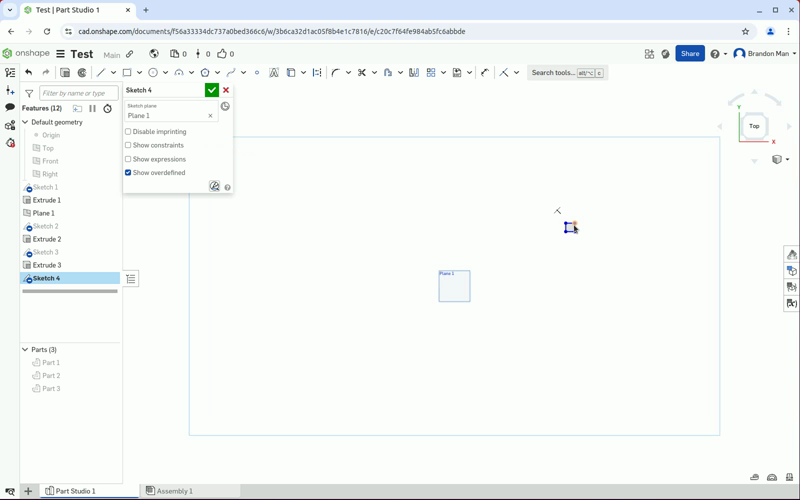
scroll(6)
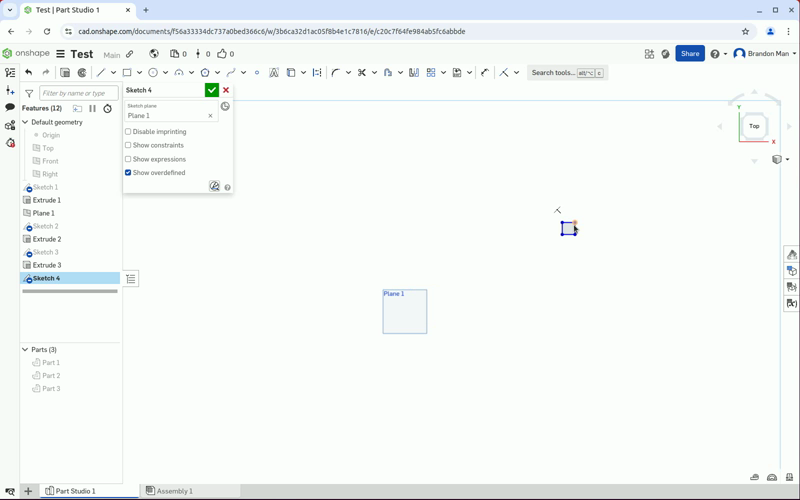
scroll(6)
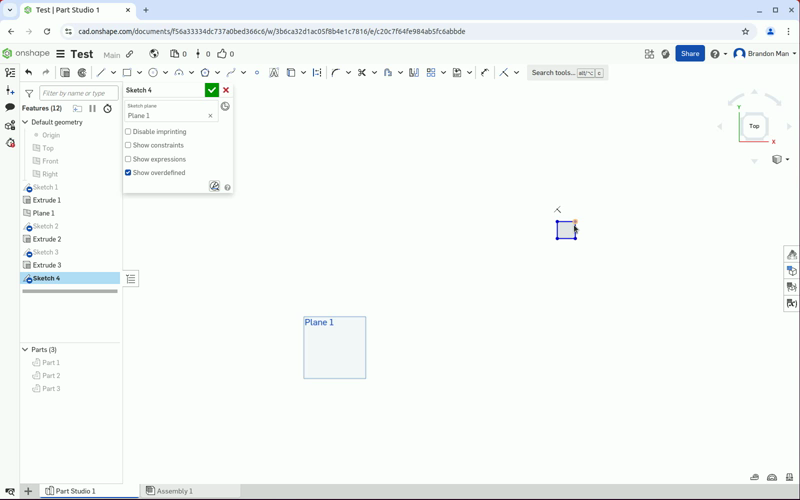
scroll(6)
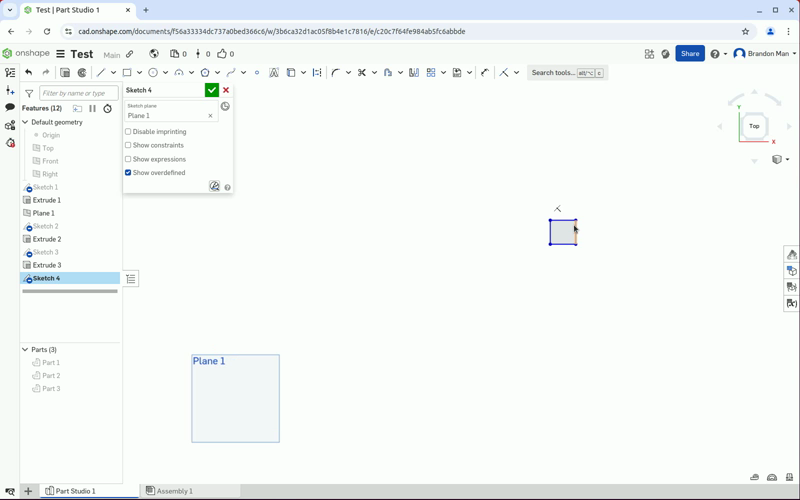
scroll(6)
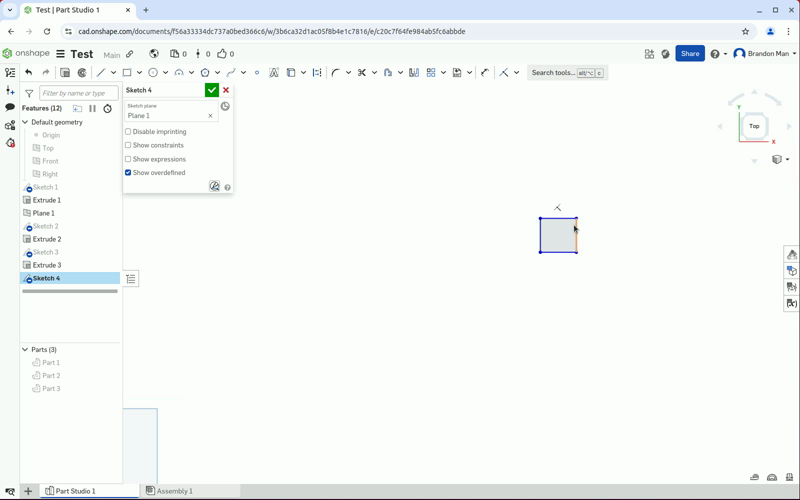
scroll(6)
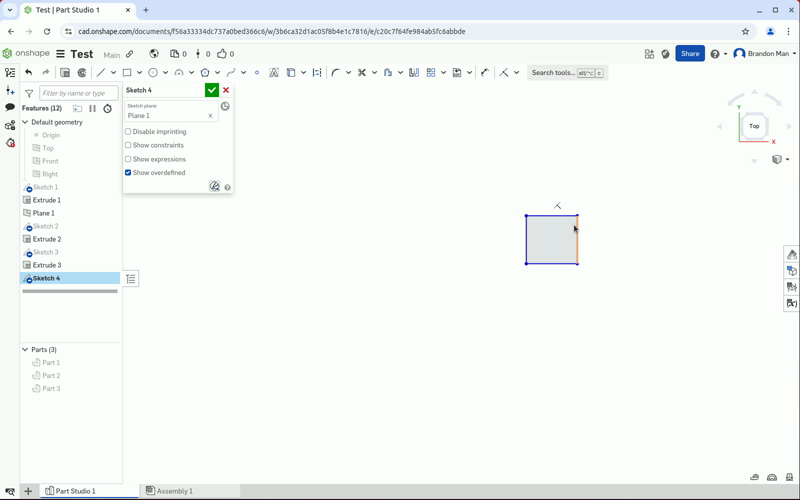
scroll(6)
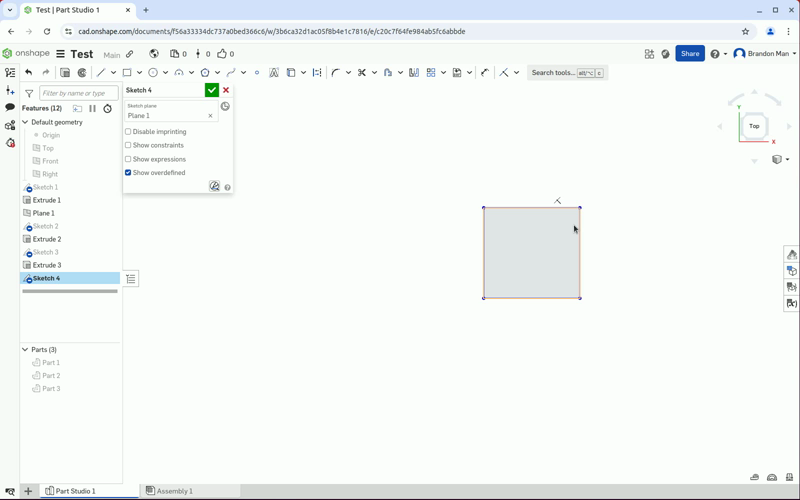
click(574, 224)
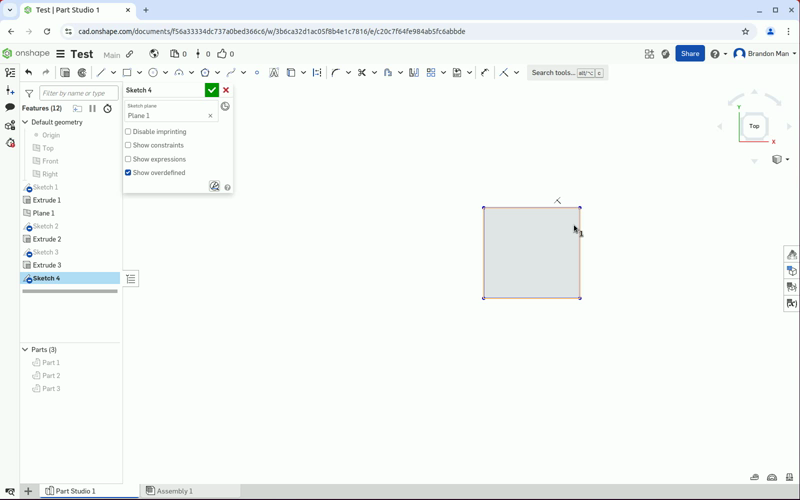
scroll(-6)
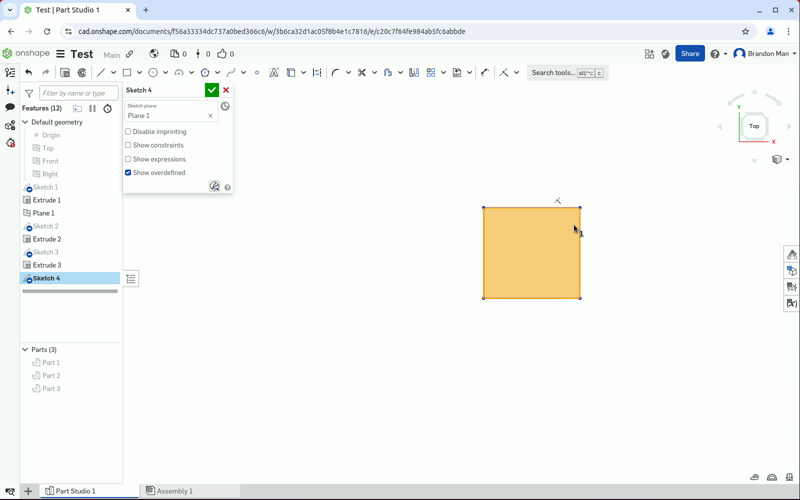
scroll(-6)
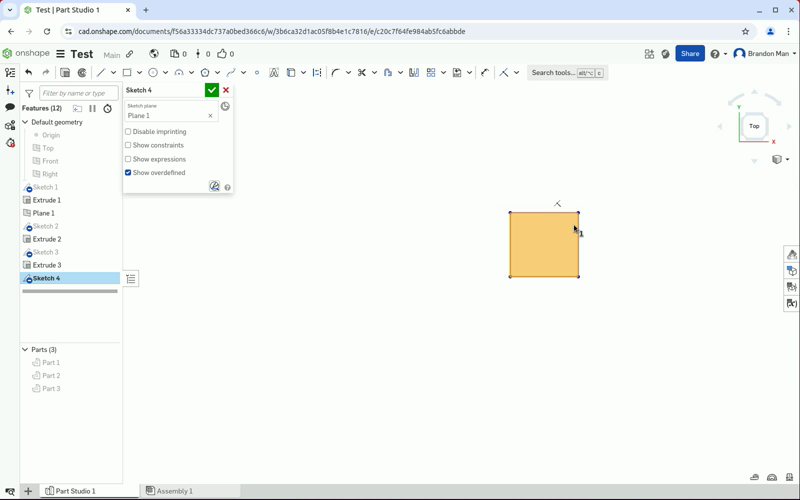
scroll(-6)
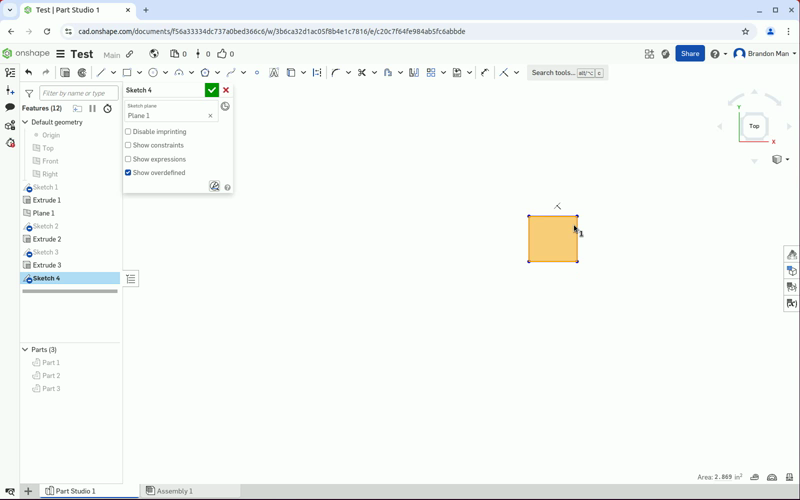
scroll(-6)
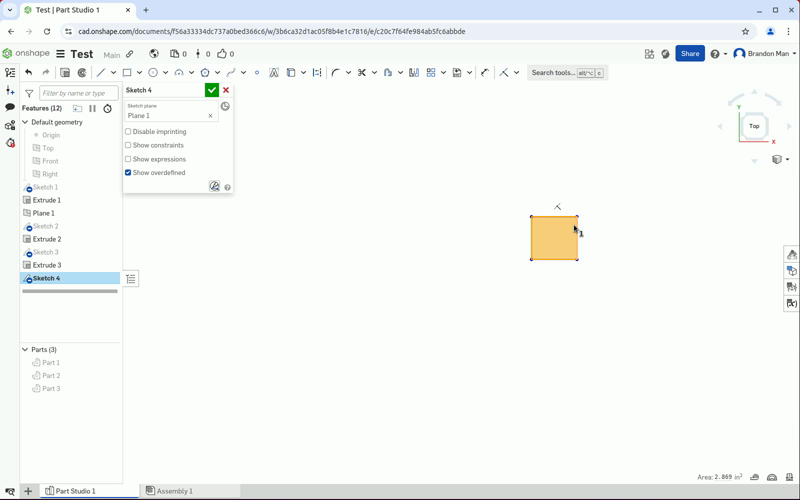
scroll(-6)
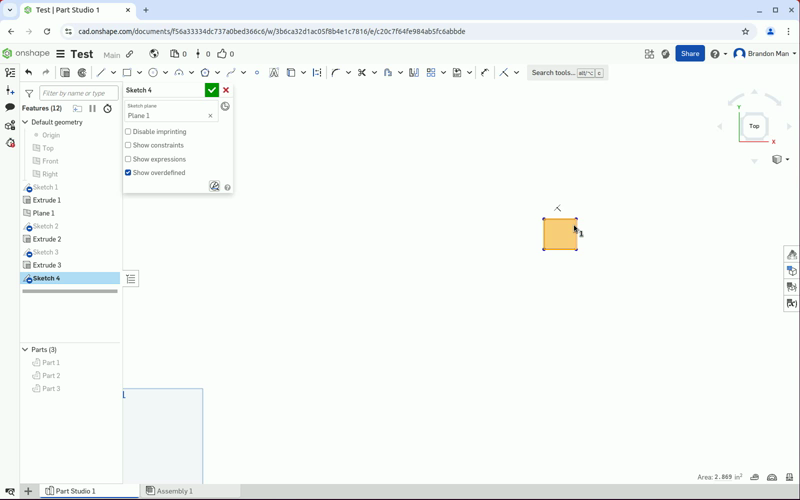
scroll(-6)
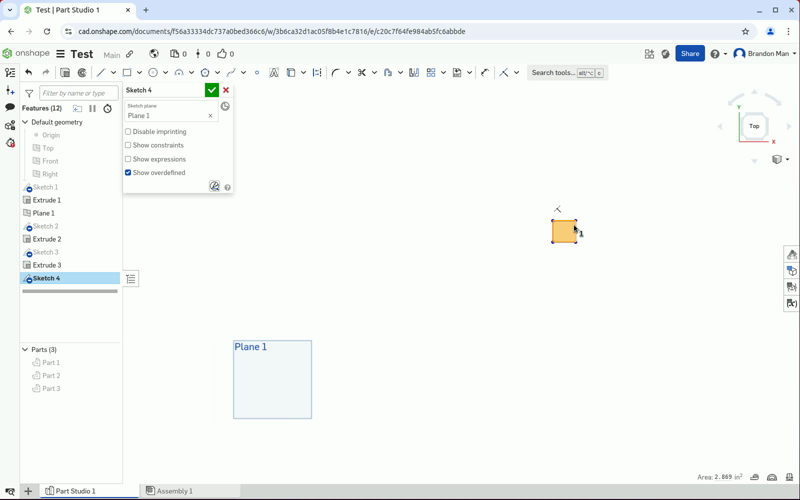
scroll(-6)
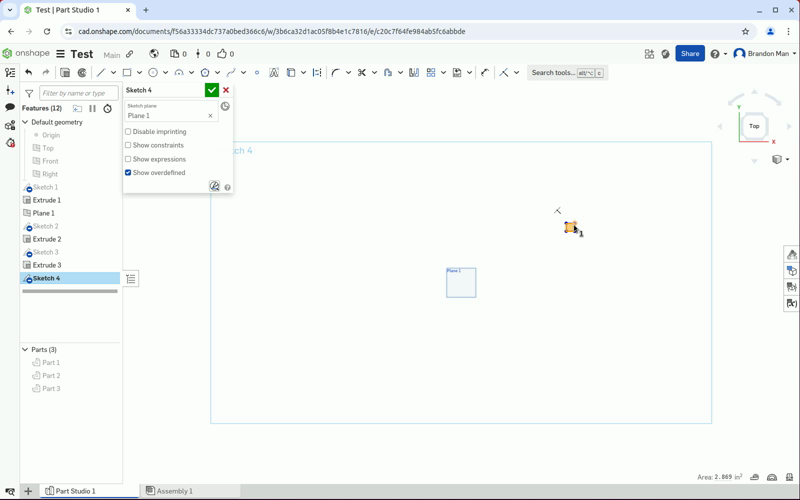
mouse_move(73, 352)
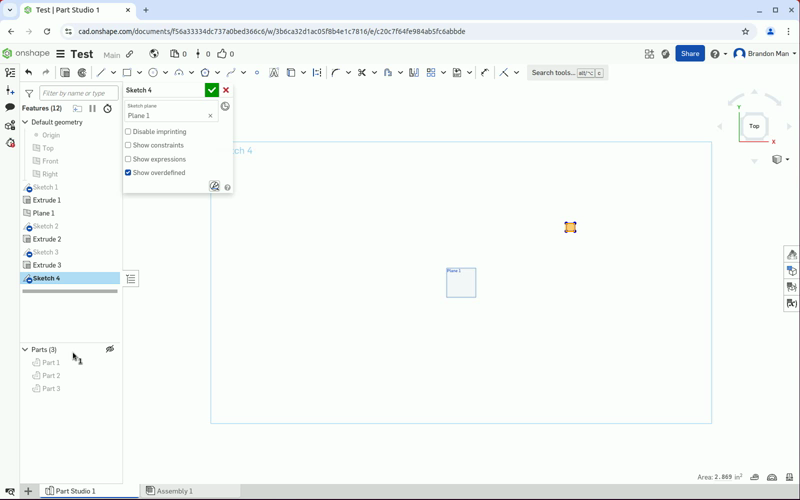
key(shift+y)
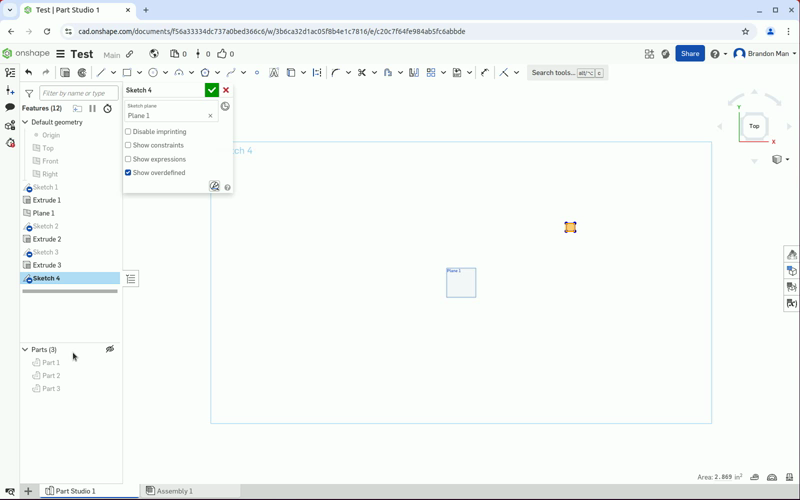
key(shift+e)
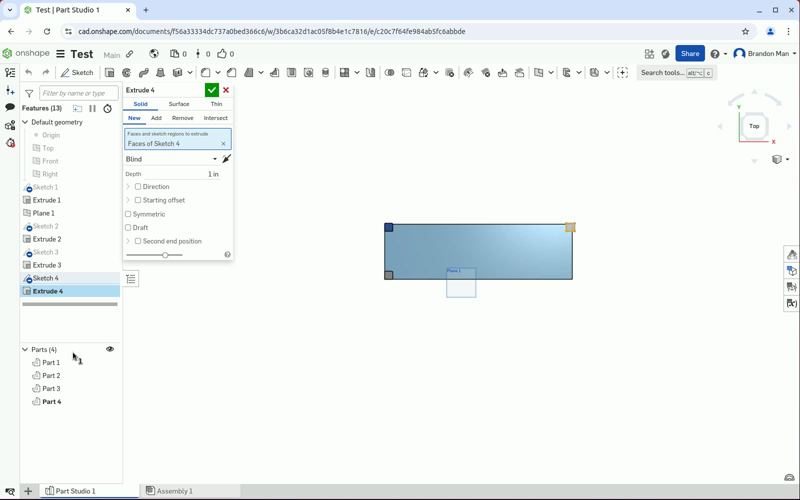
mouse_move(143, 106)
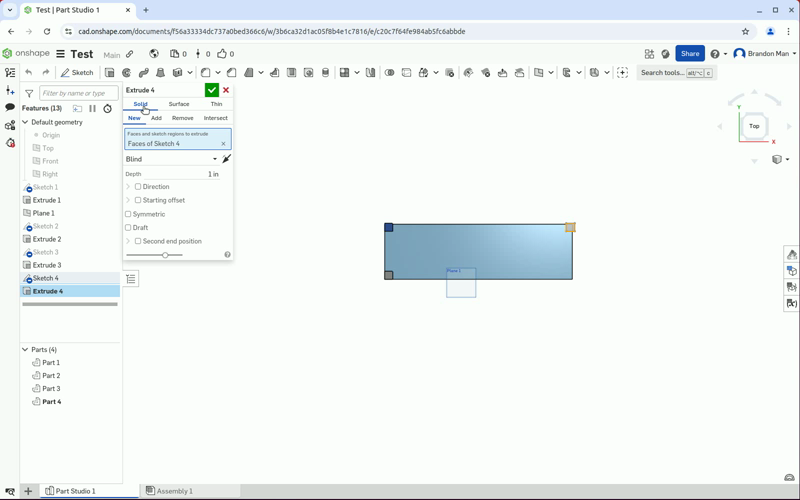
click(143, 106)
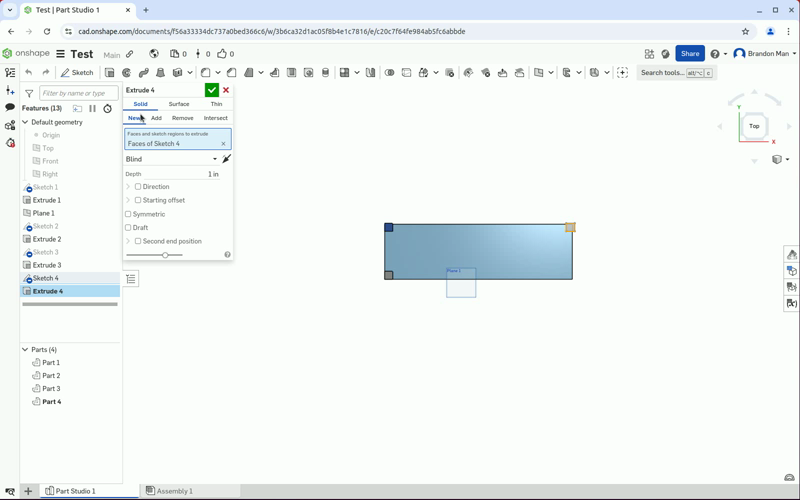
mouse_move(137, 120)
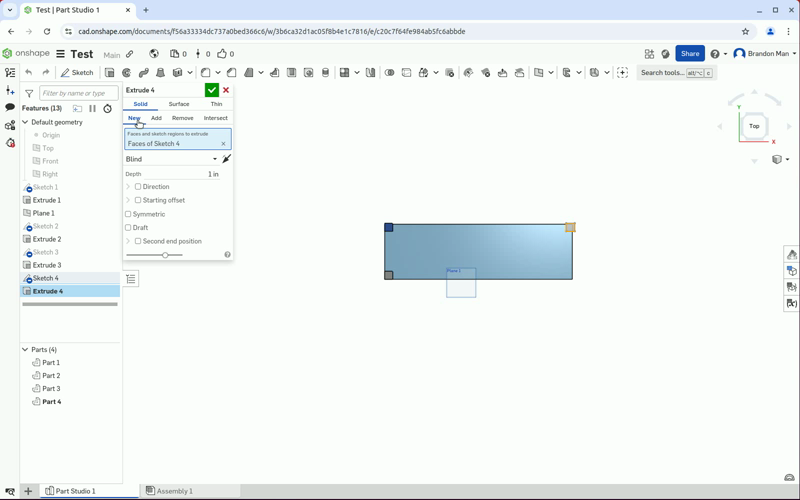
click(137, 120)
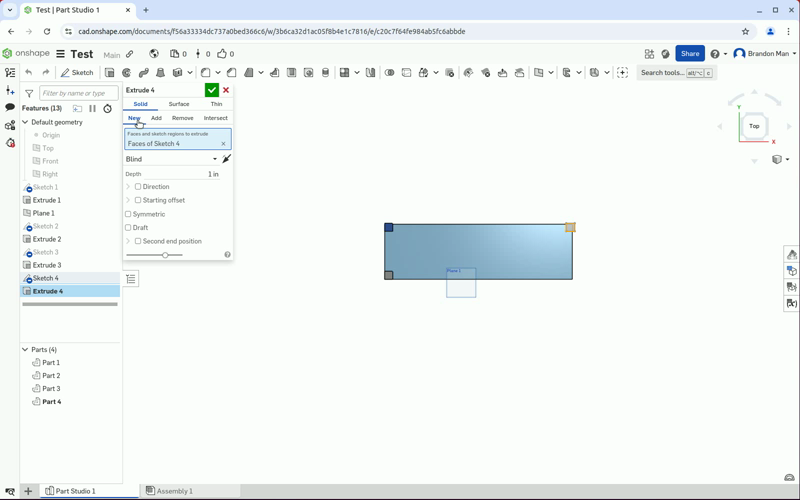
key(tab, 4)
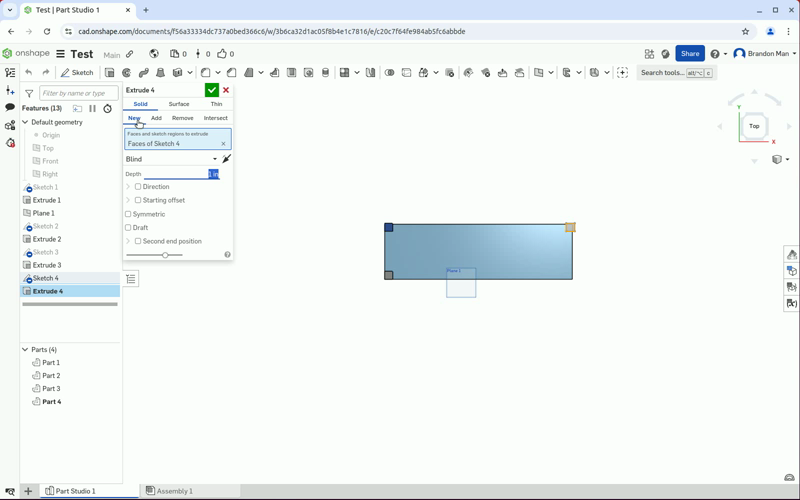
text(17.331)
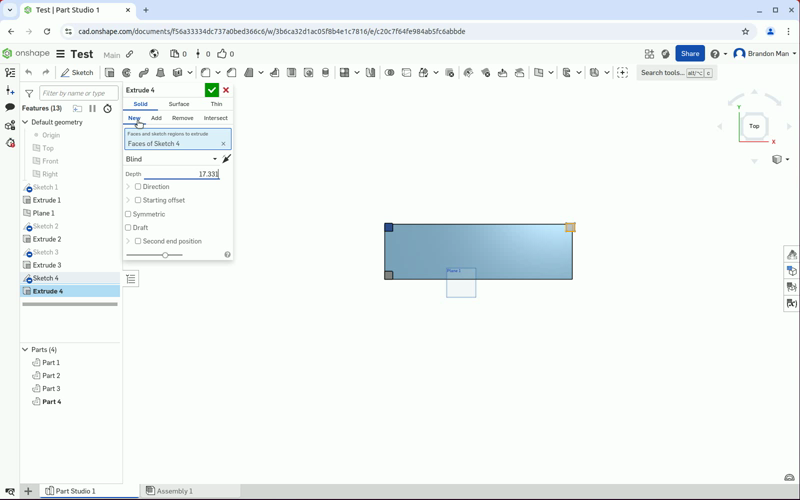
key(enter)
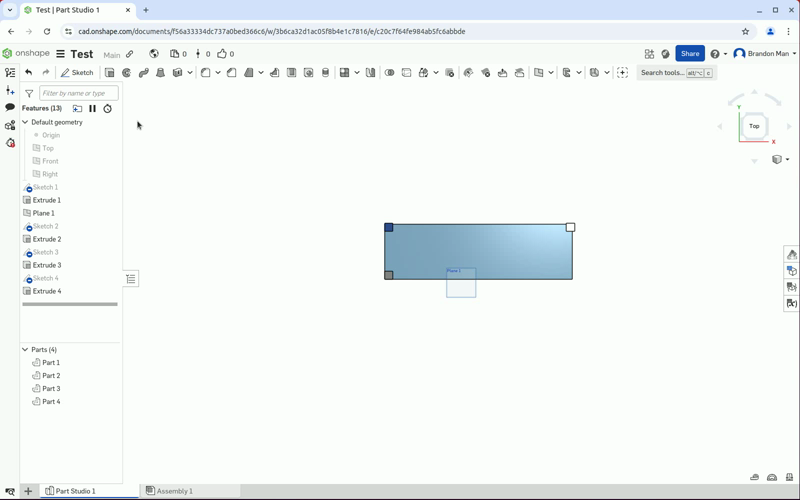
key(shift+h)
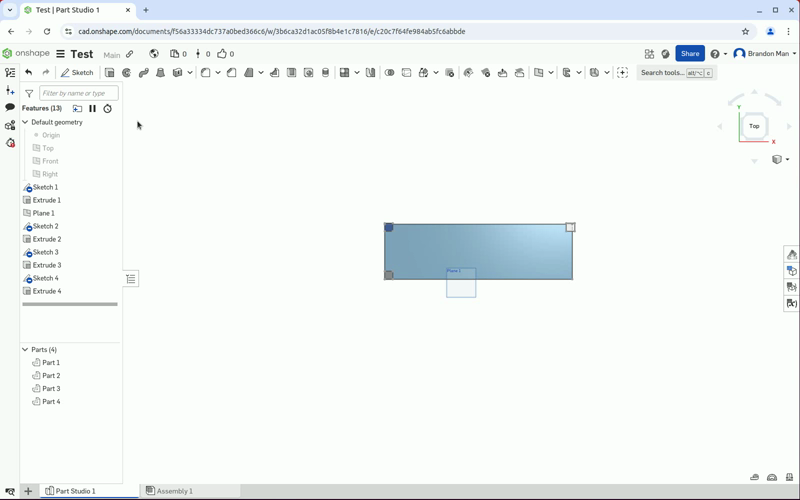
key(shift+h)
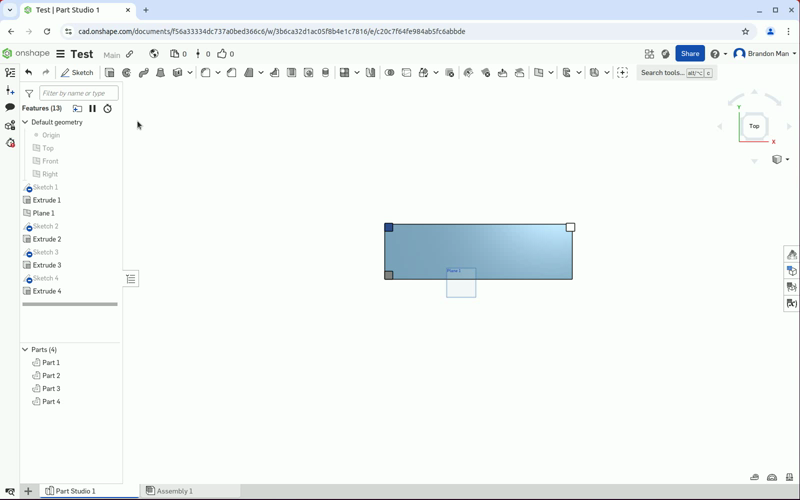
mouse_move(73, 189)
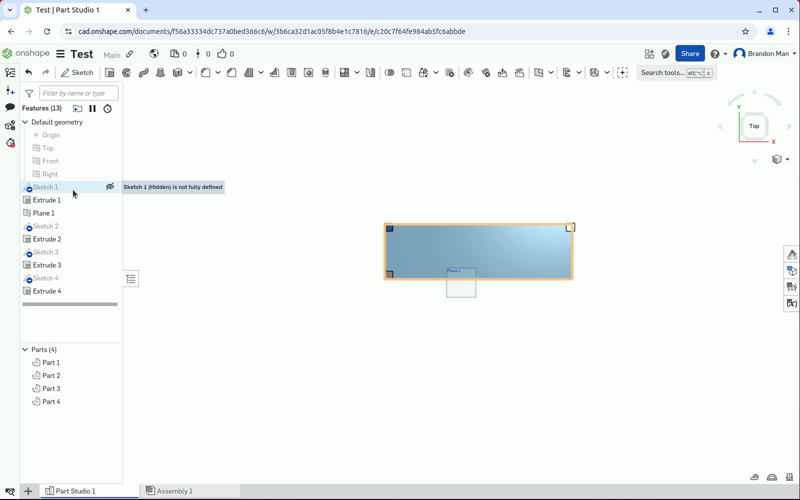
click(73, 189)
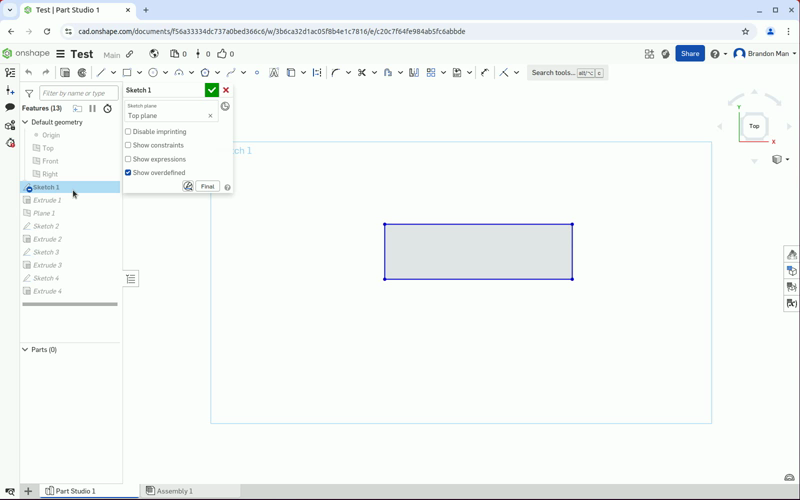
mouse_move(229, 92)
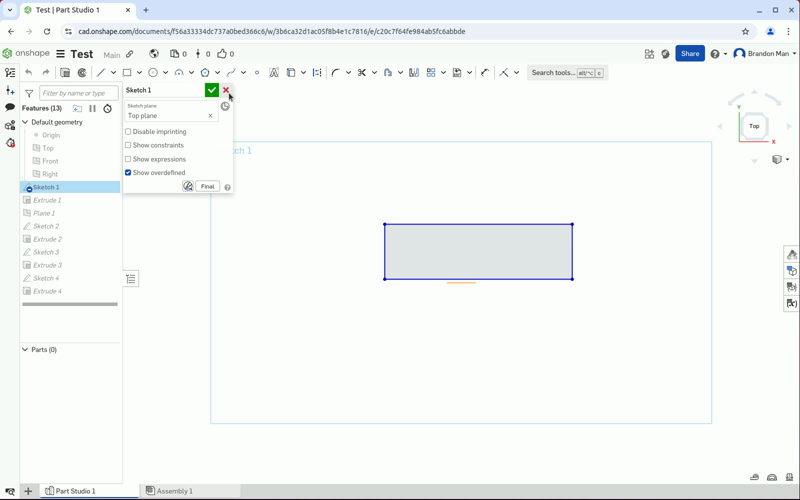
click(229, 92)
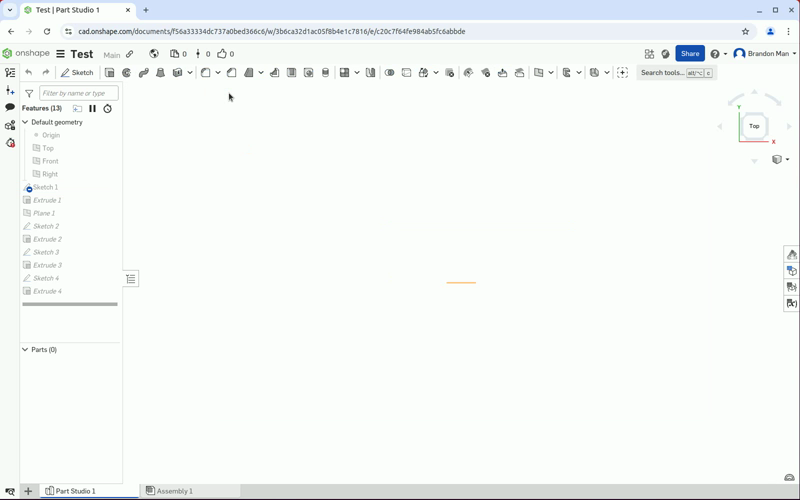
key(shift+s)
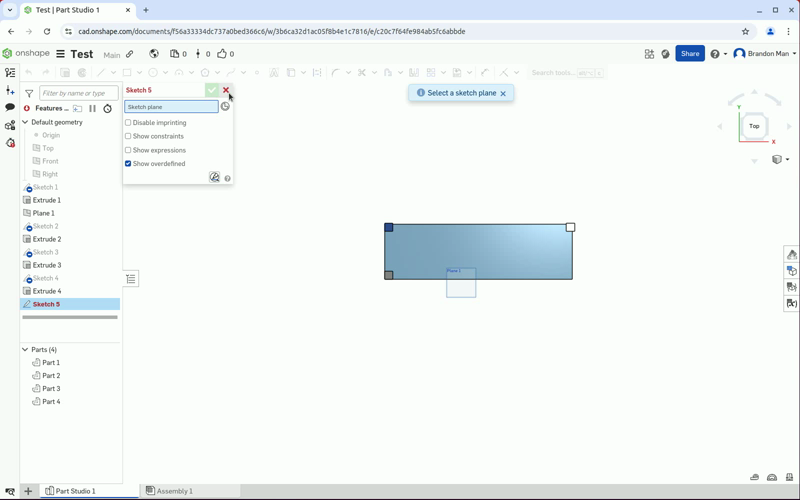
mouse_move(73, 215)
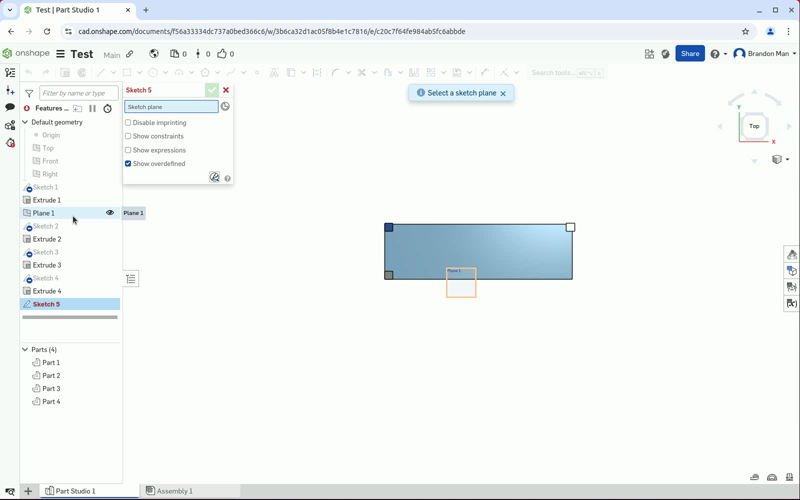
click(73, 215)
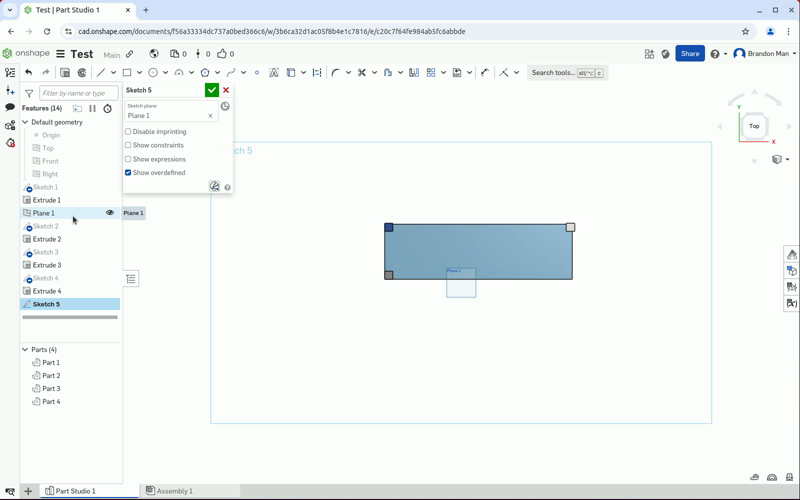
mouse_move(73, 352)
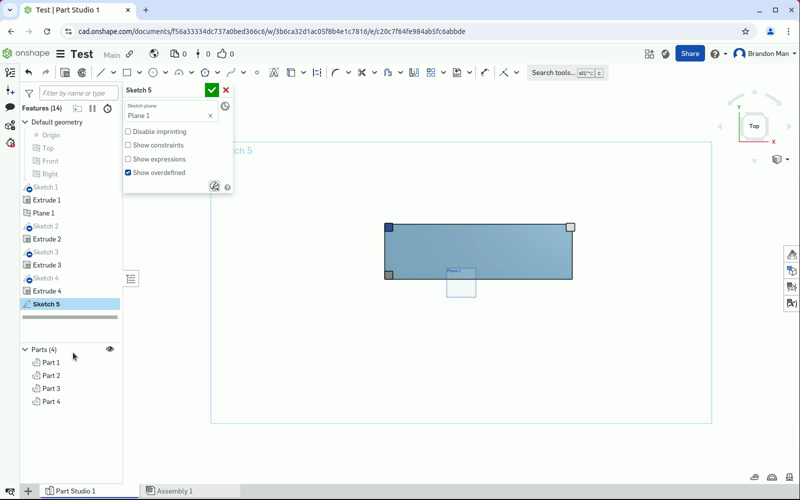
key(y)
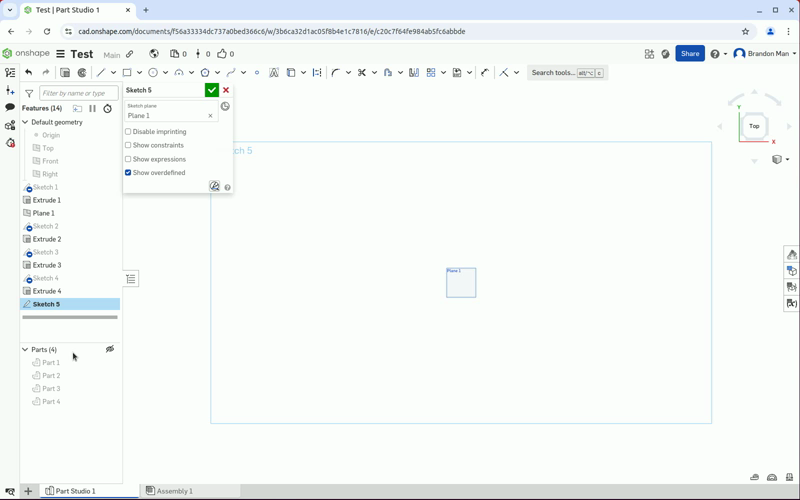
key(l)
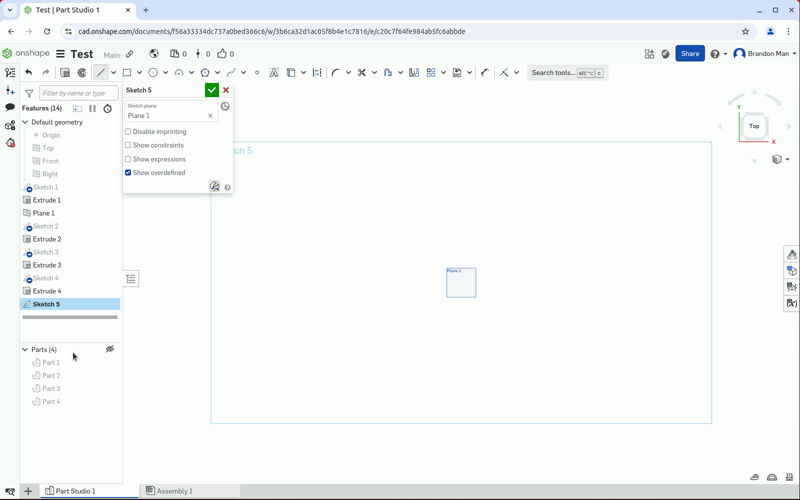
key_down(shift)
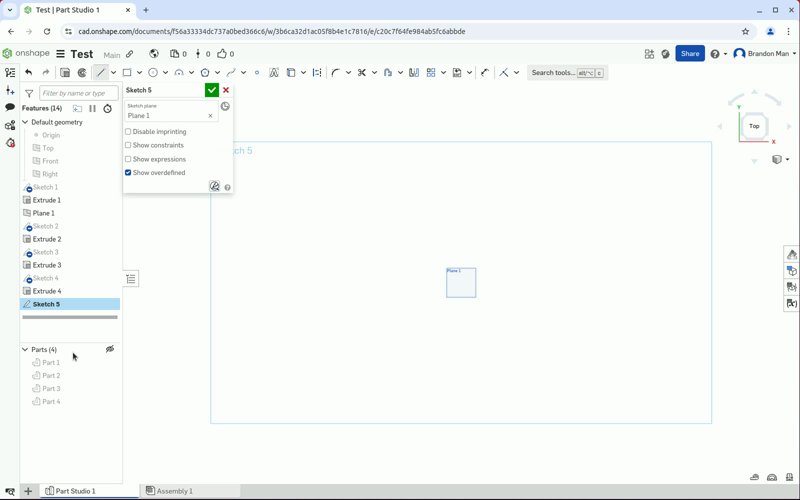
mouse_move(566, 279)
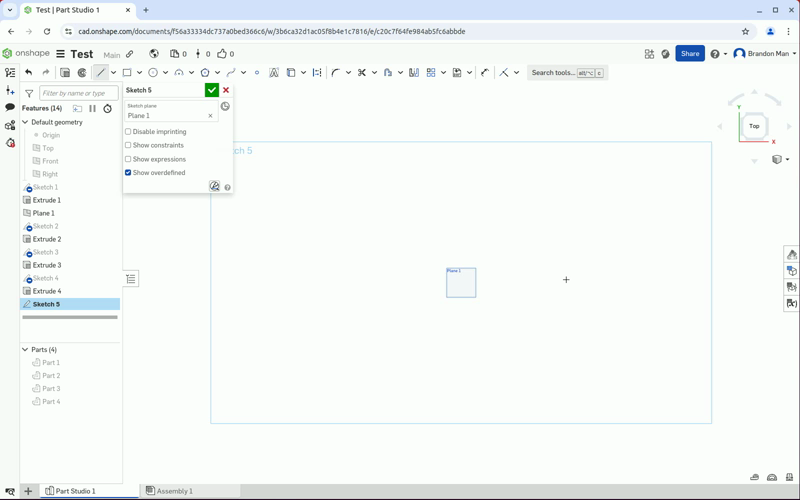
click(566, 279)
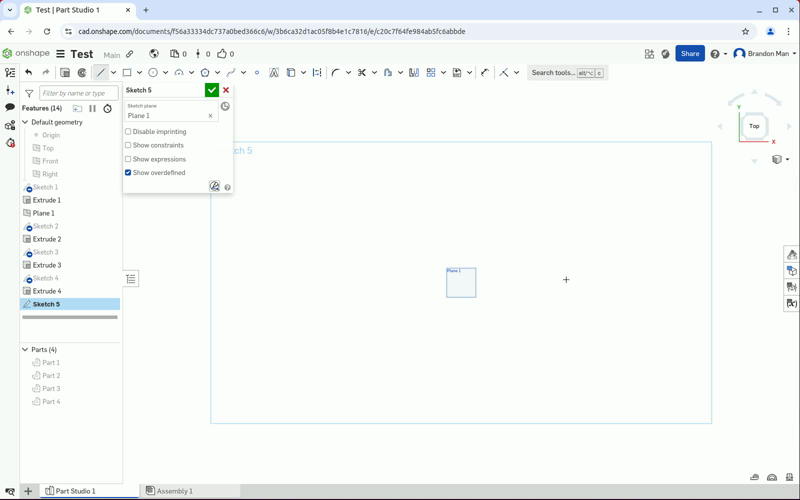
key_up(shift)
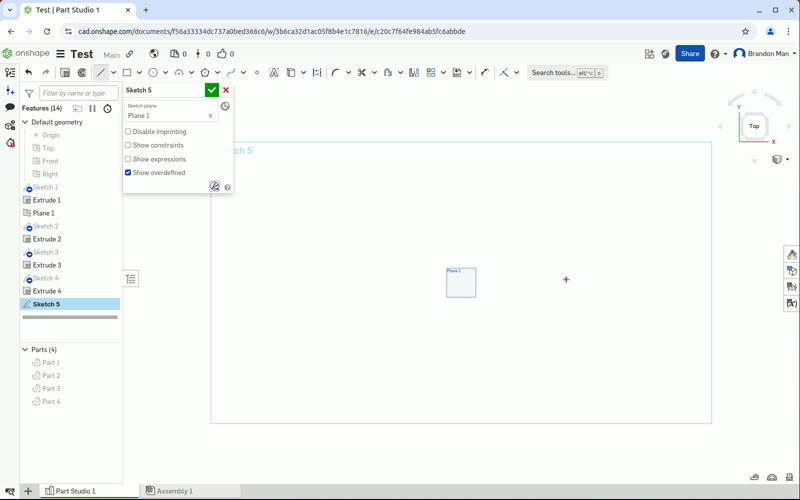
key_down(shift)
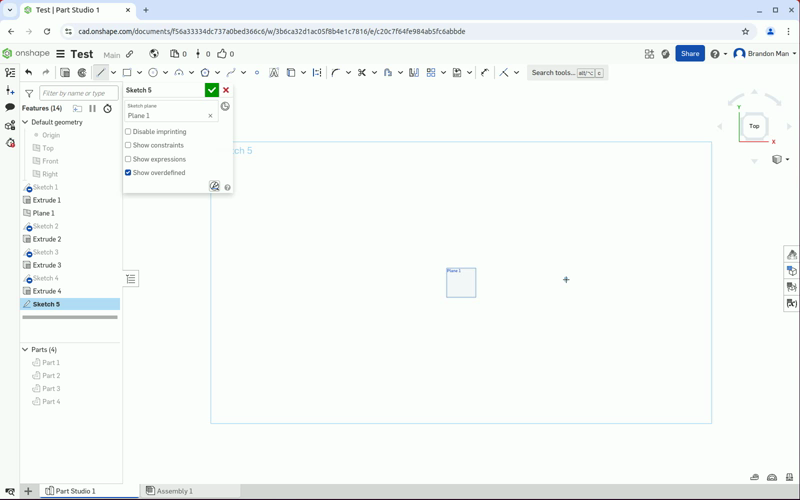
mouse_move(589, 279)
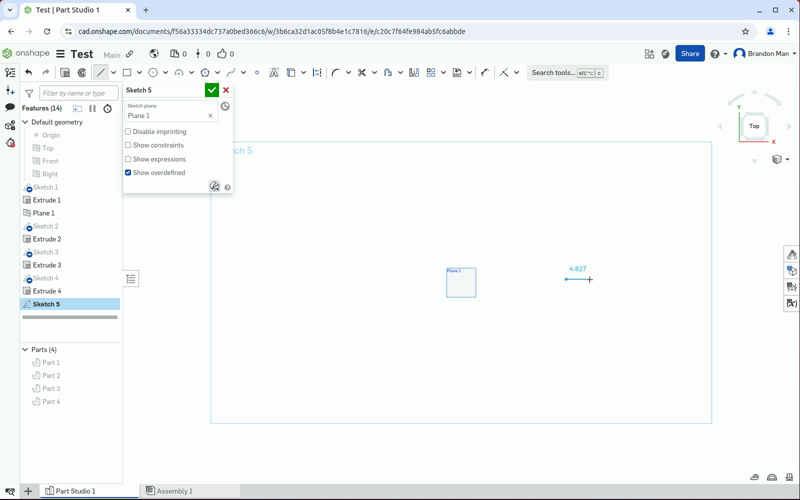
mouse_move(574, 279)
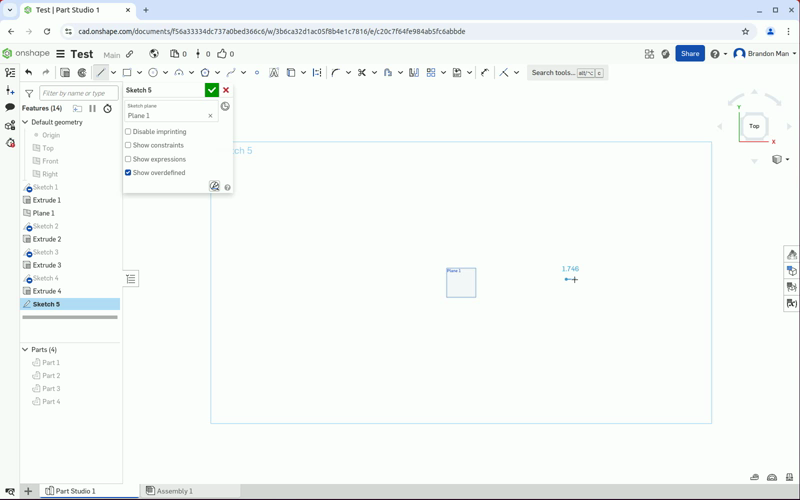
click(574, 279)
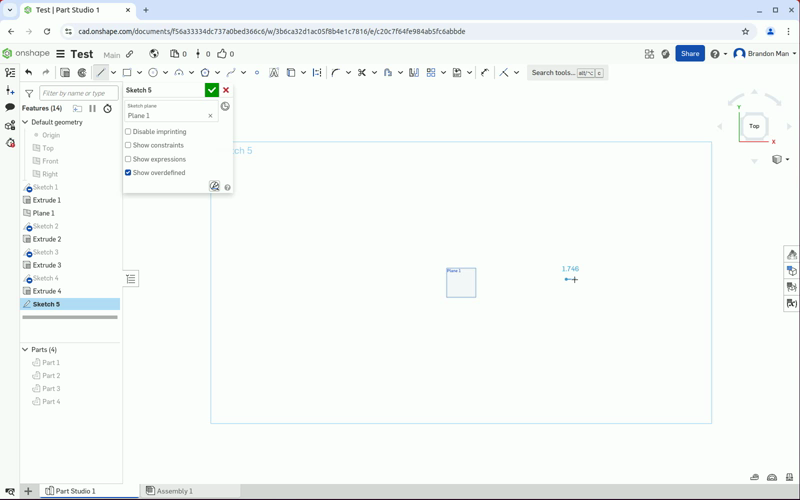
key_up(shift)
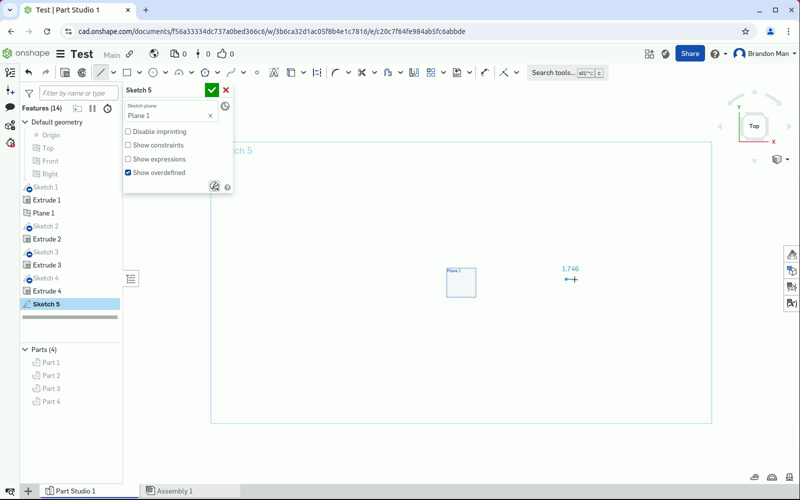
key_down(shift)
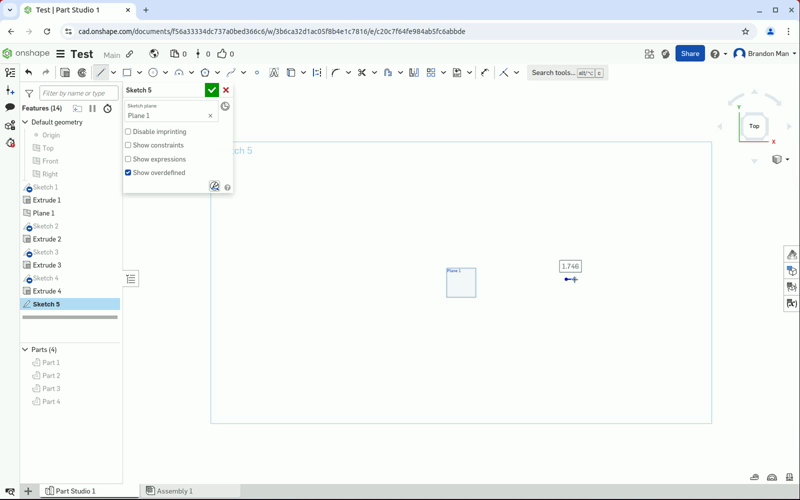
mouse_move(589, 279)
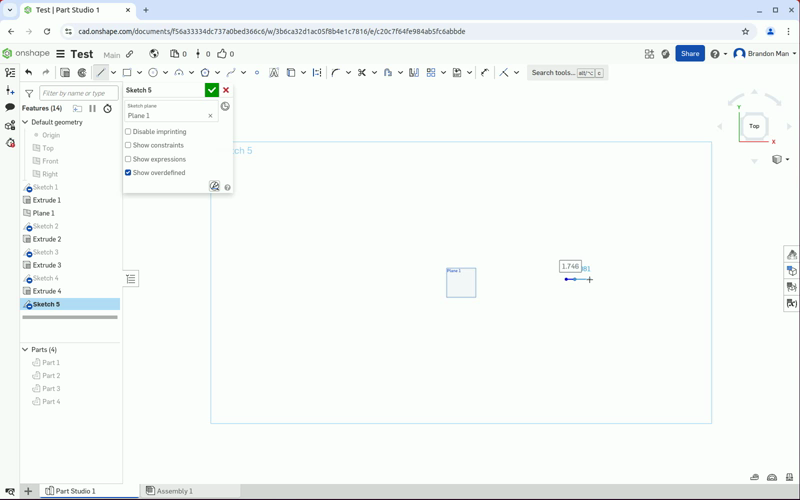
mouse_move(574, 271)
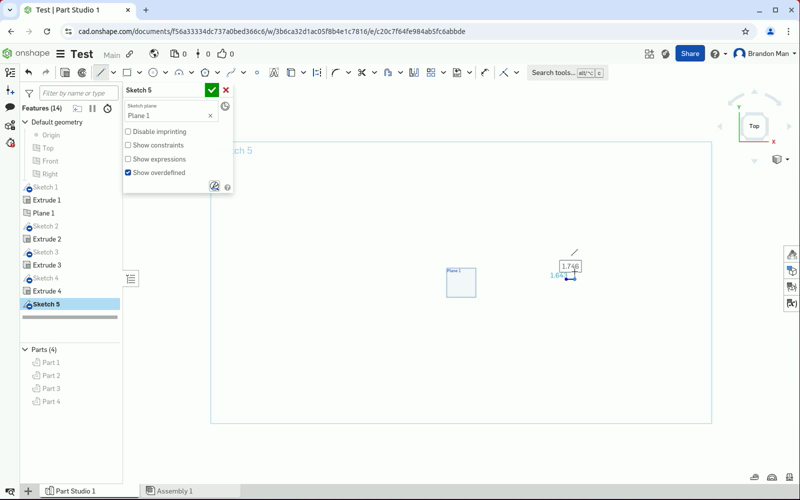
click(574, 271)
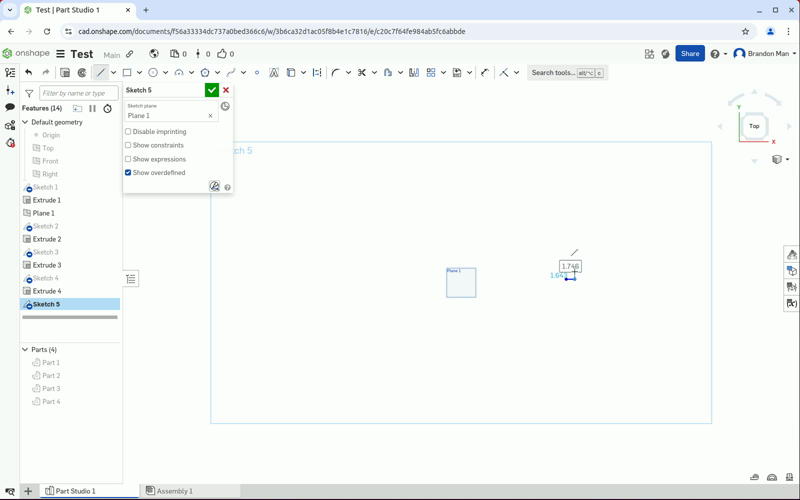
key_up(shift)
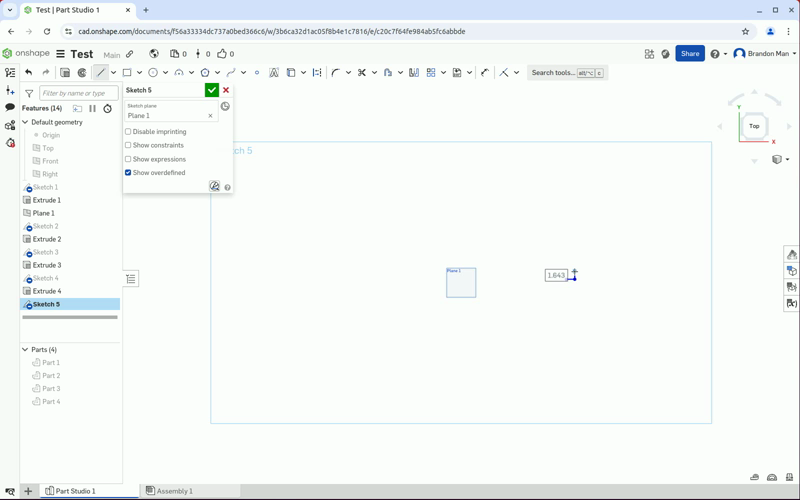
key_down(shift)
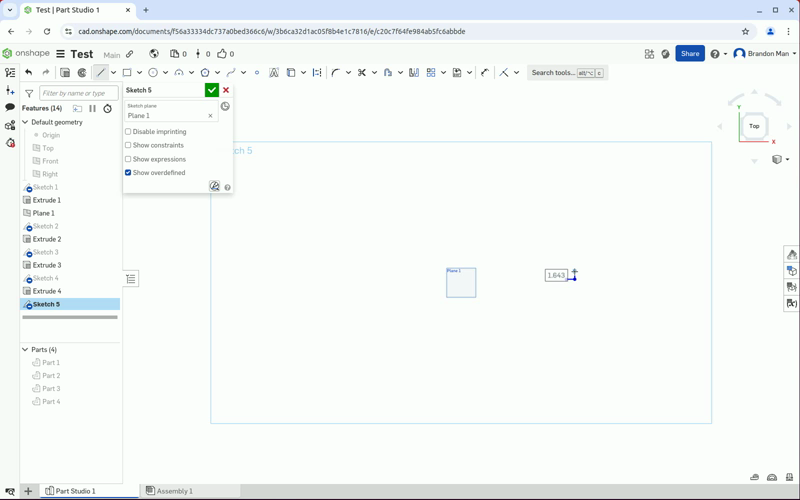
mouse_move(589, 271)
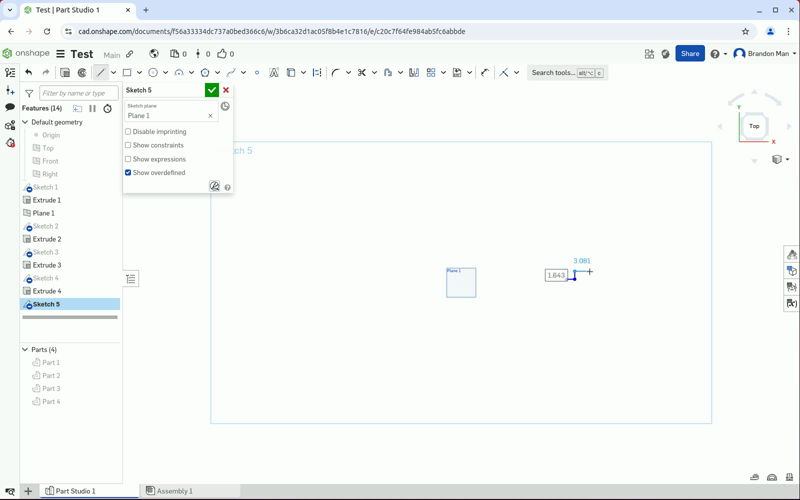
mouse_move(566, 271)
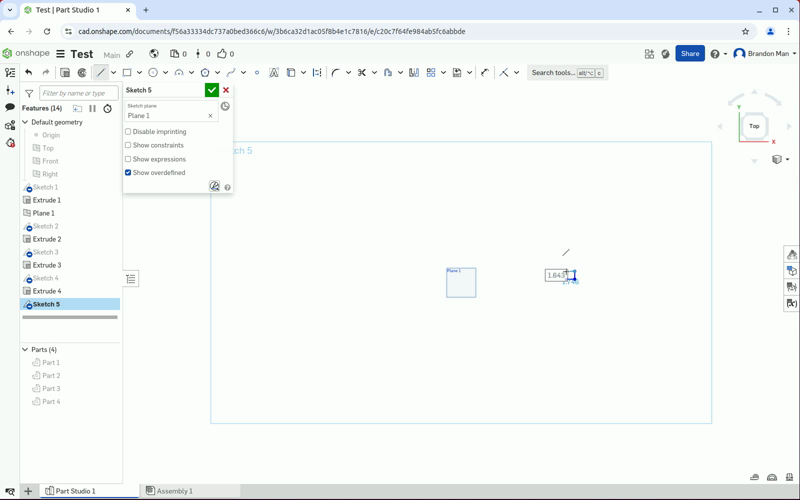
click(566, 271)
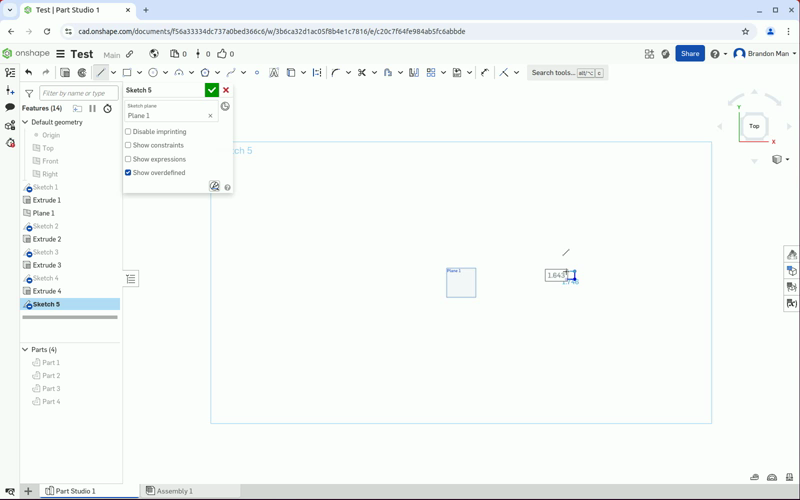
key_up(shift)
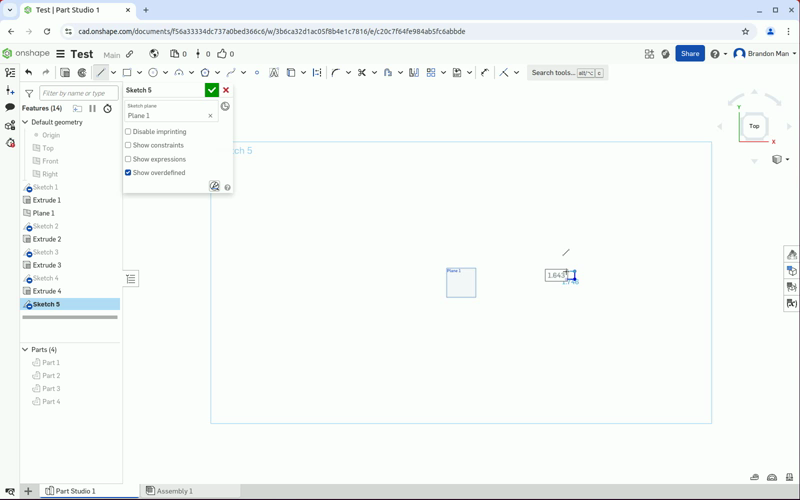
mouse_move(589, 271)
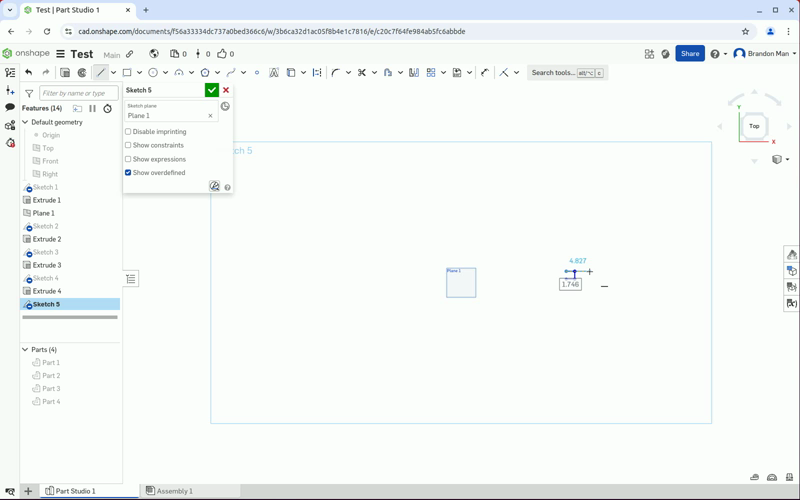
key_down(shift)
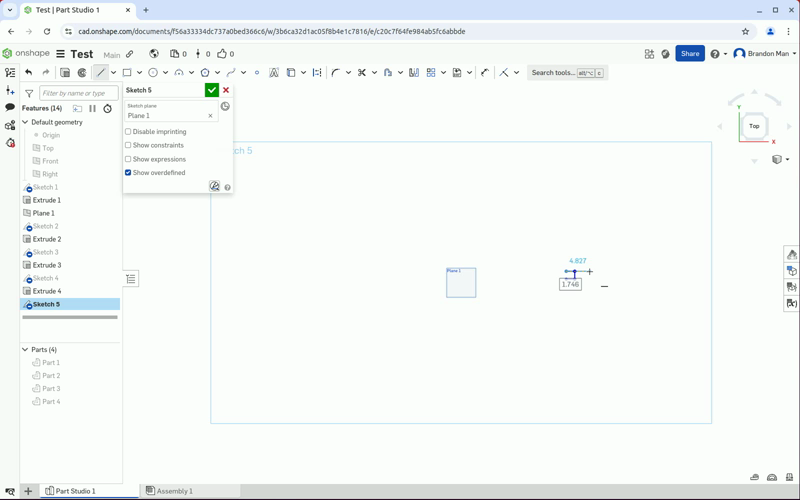
mouse_move(566, 279)
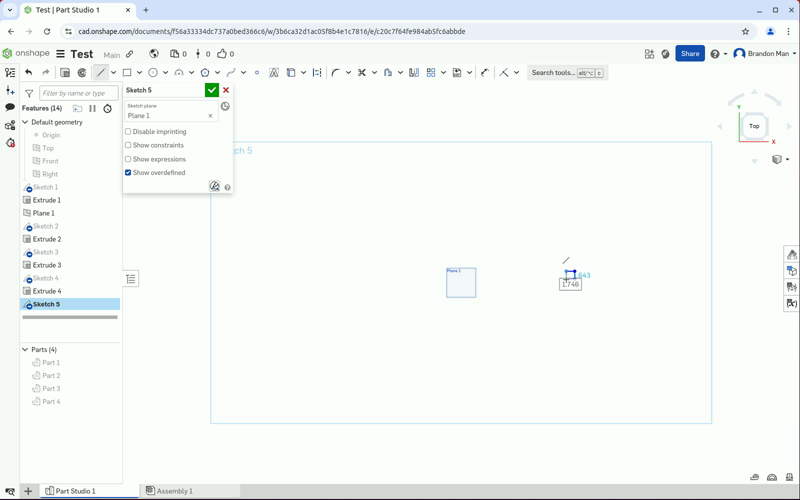
key_up(shift)
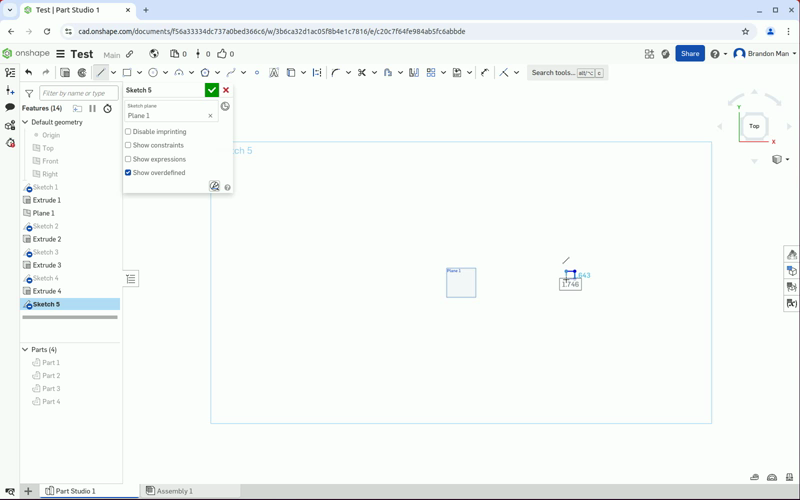
click(566, 279)
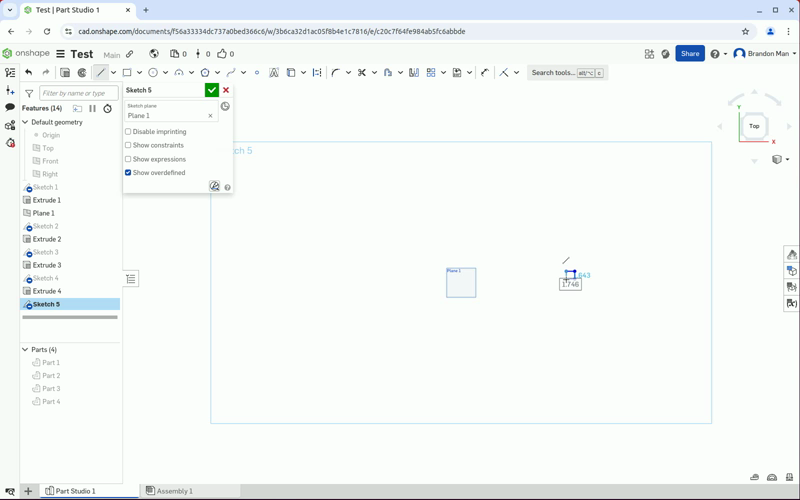
key(esc)
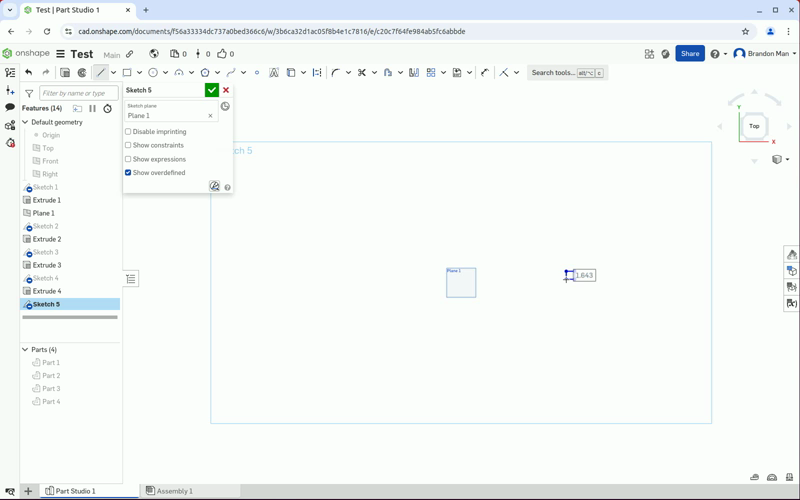
mouse_move(571, 271)
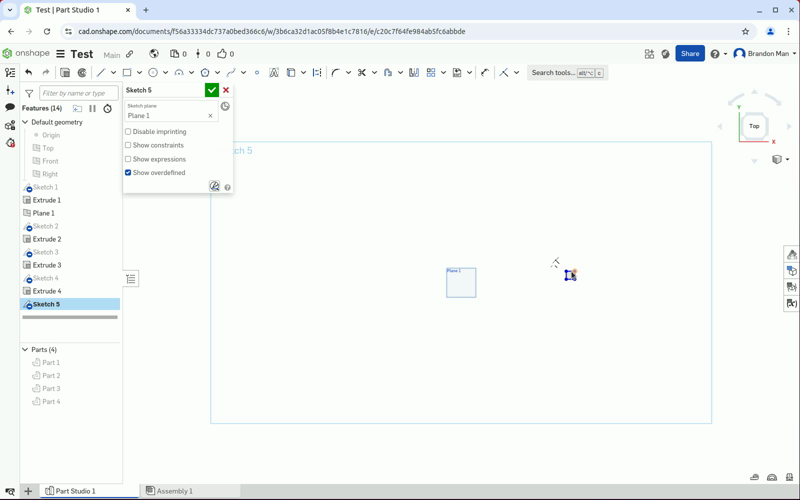
scroll(6)
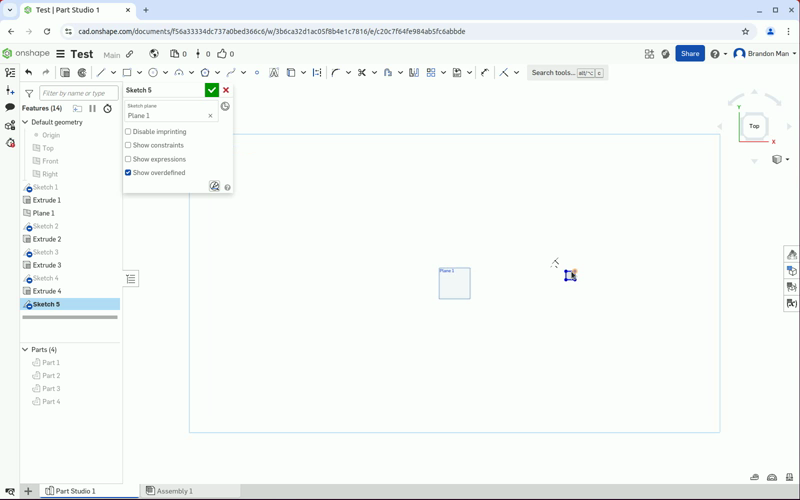
scroll(6)
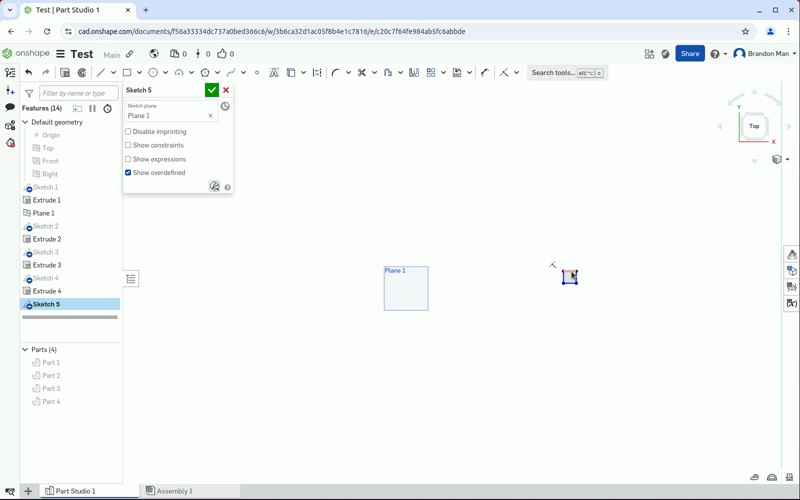
scroll(6)
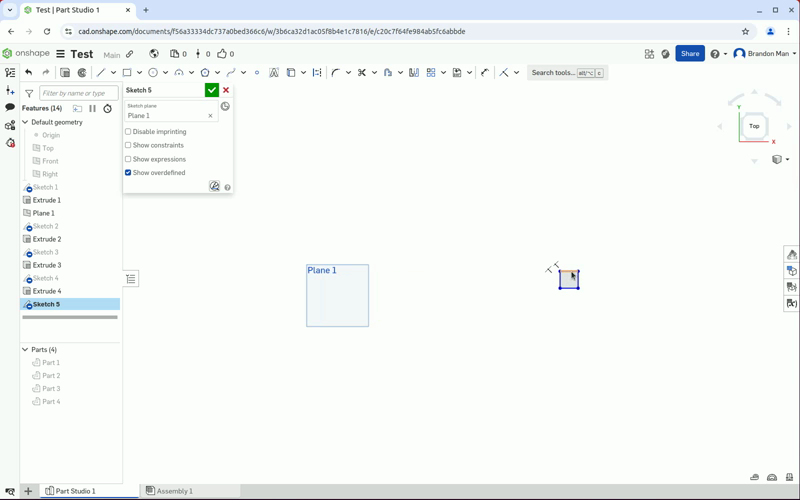
scroll(6)
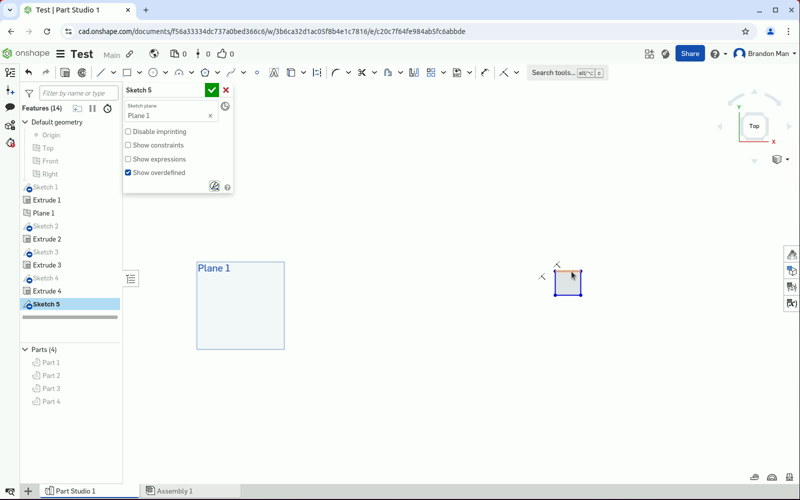
scroll(6)
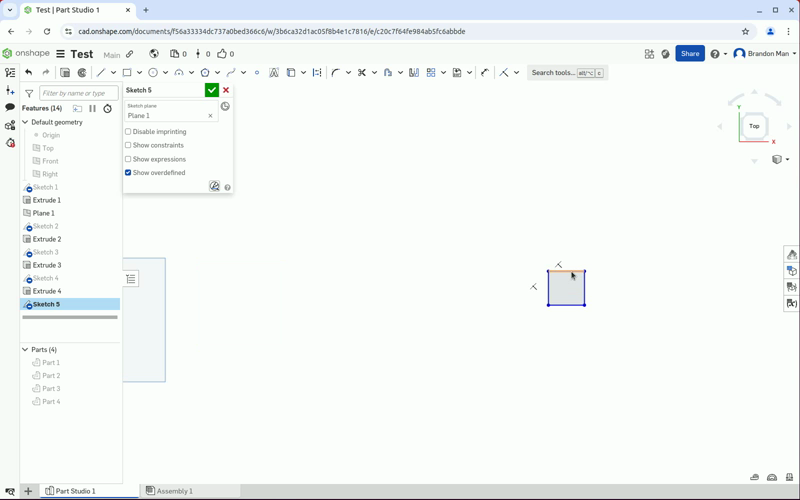
scroll(6)
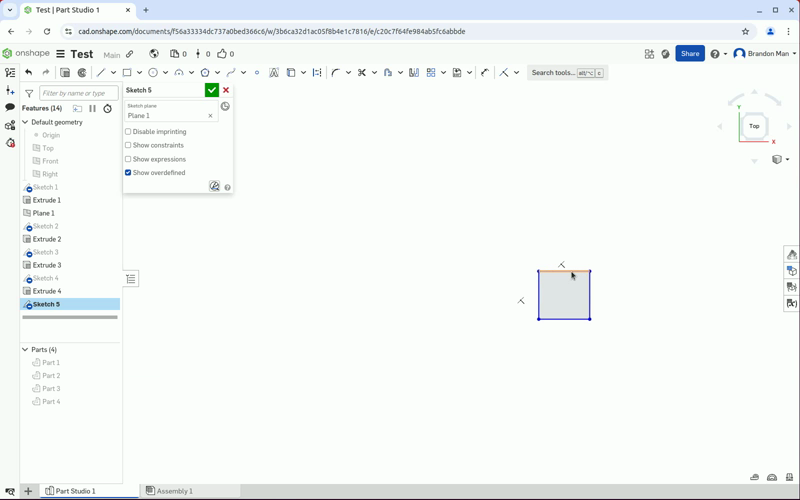
scroll(6)
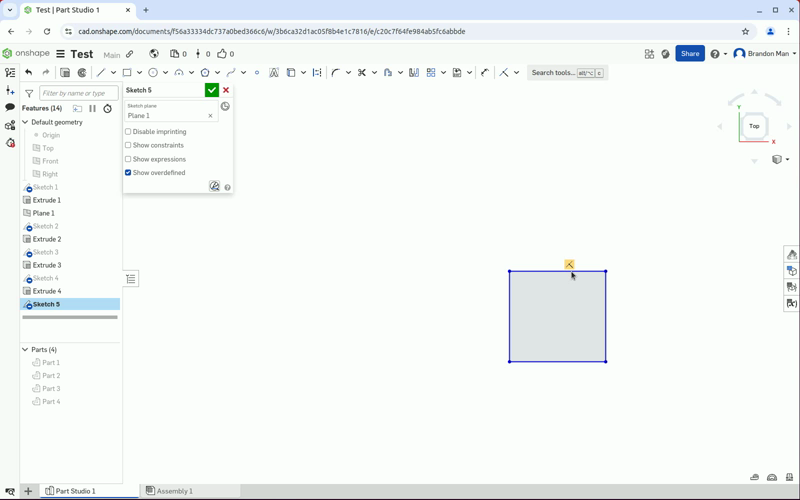
click(571, 271)
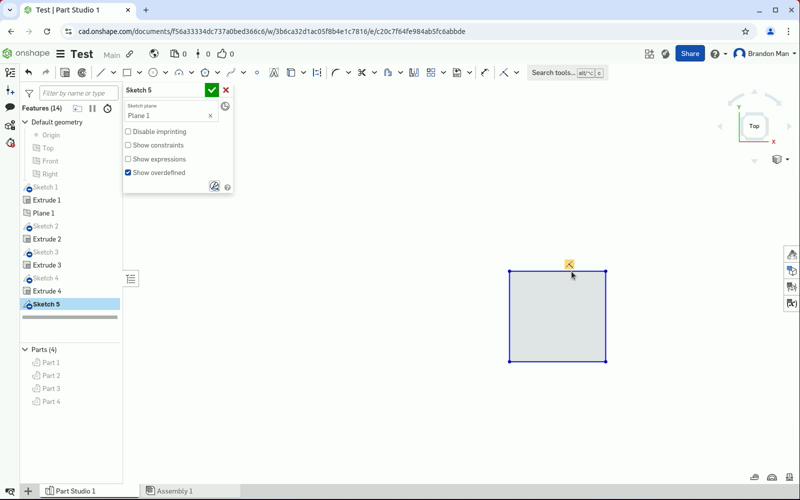
scroll(-6)
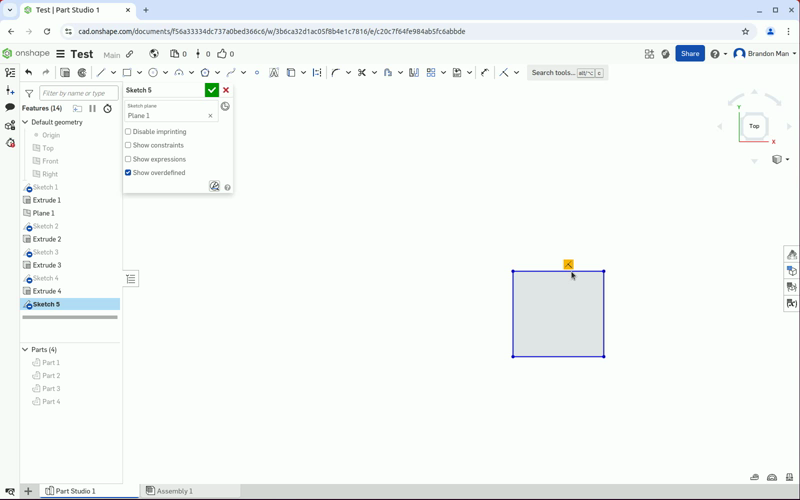
scroll(-6)
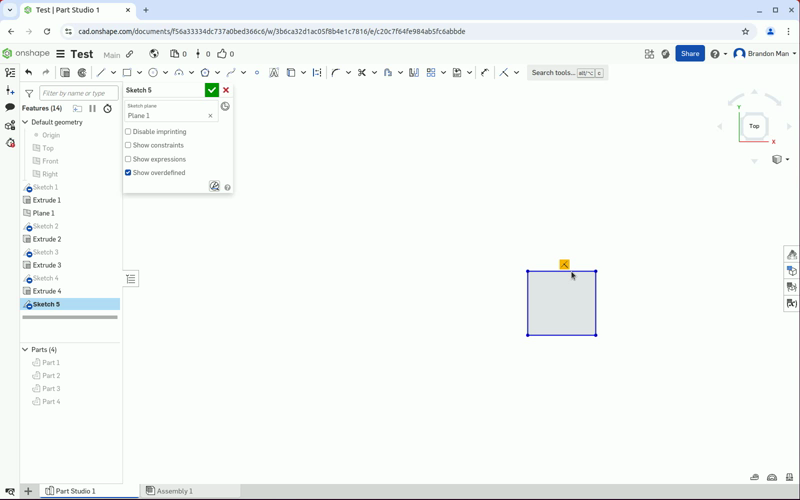
scroll(-6)
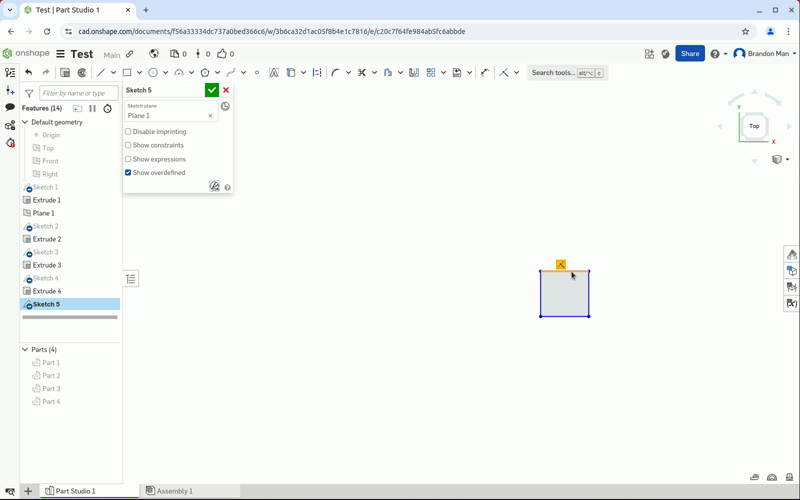
scroll(-6)
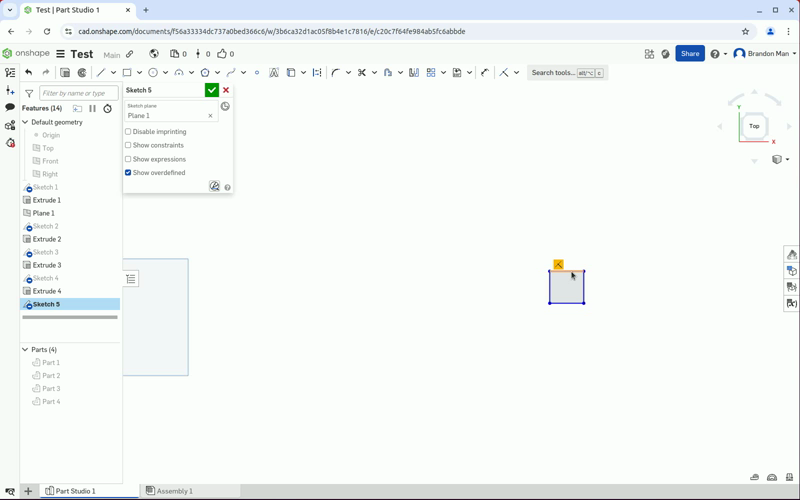
scroll(-6)
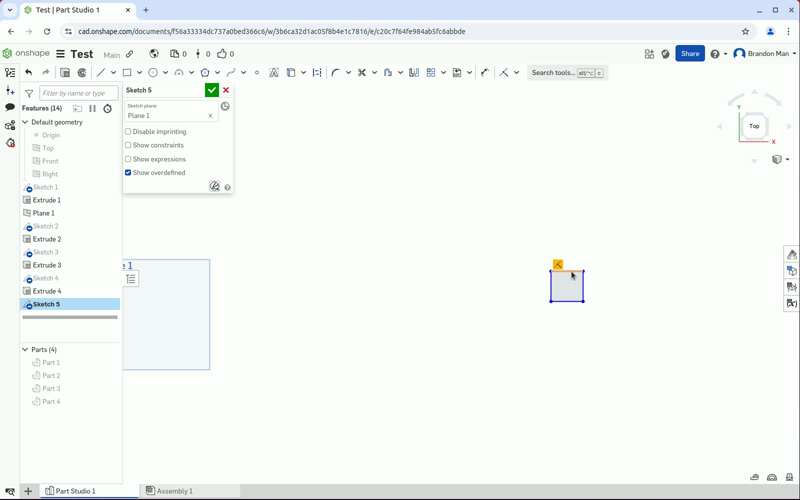
scroll(-6)
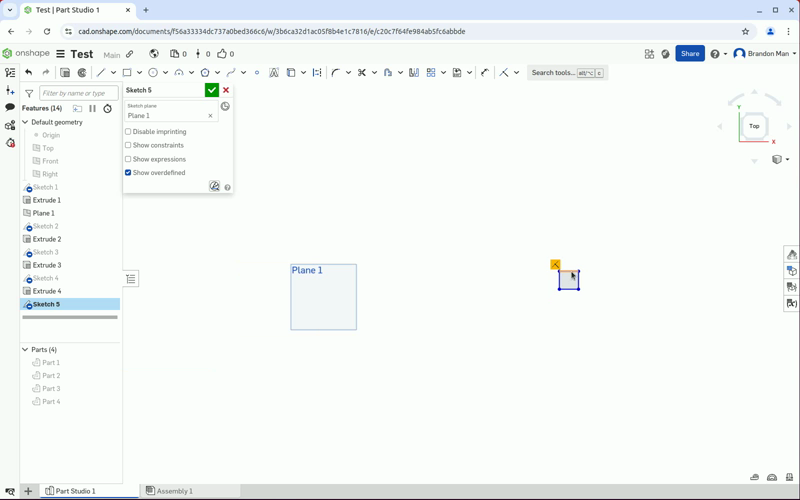
scroll(-6)
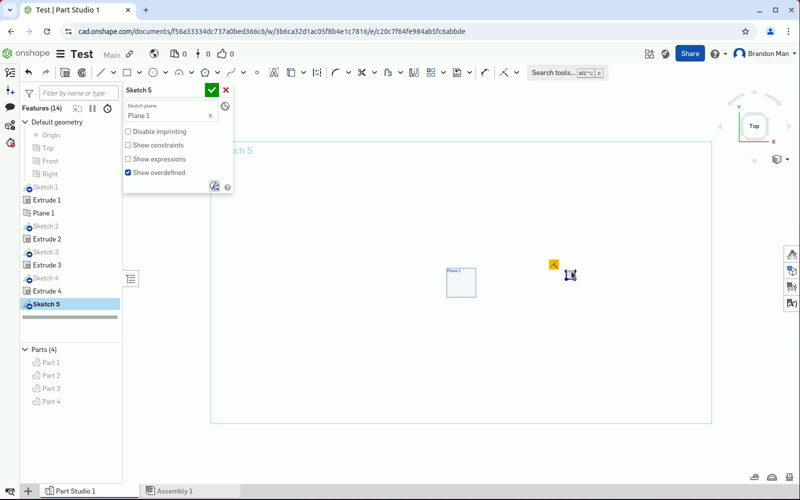
mouse_move(73, 352)
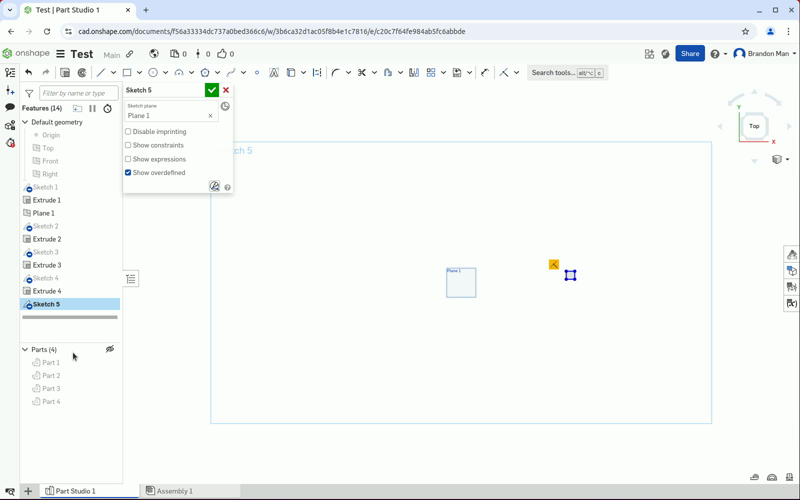
key(shift+y)
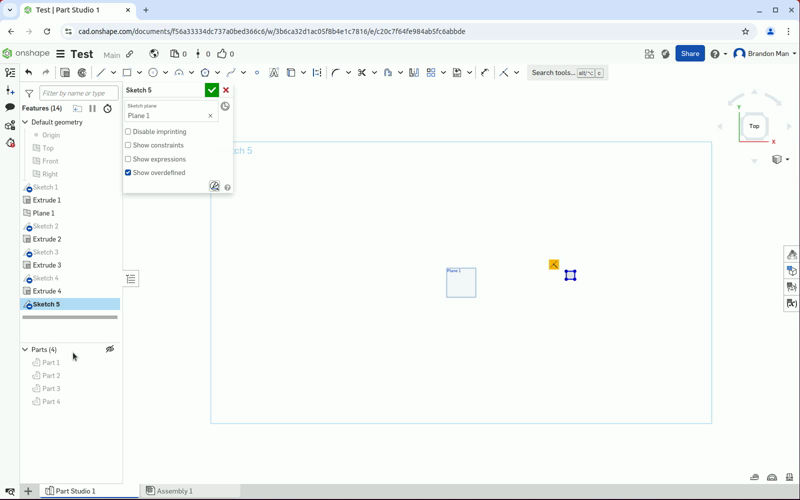
key(shift+e)
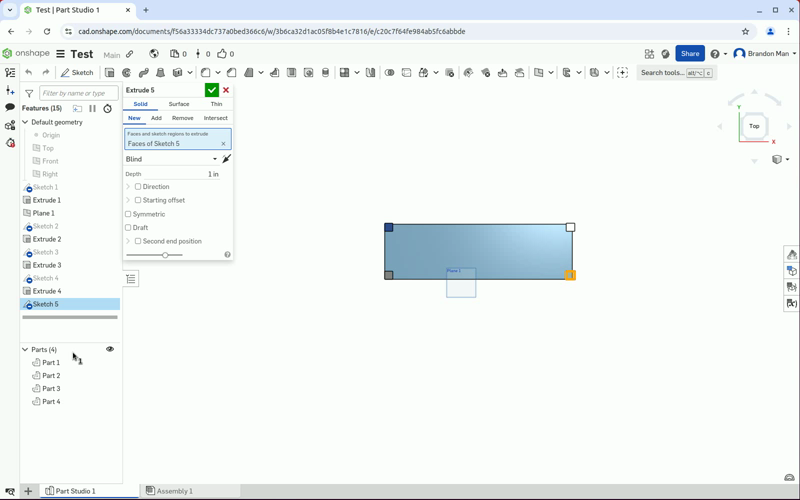
mouse_move(143, 106)
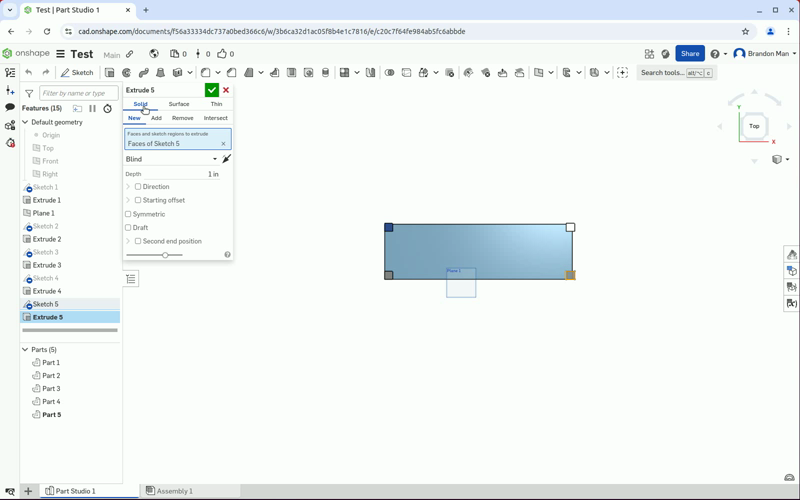
click(143, 106)
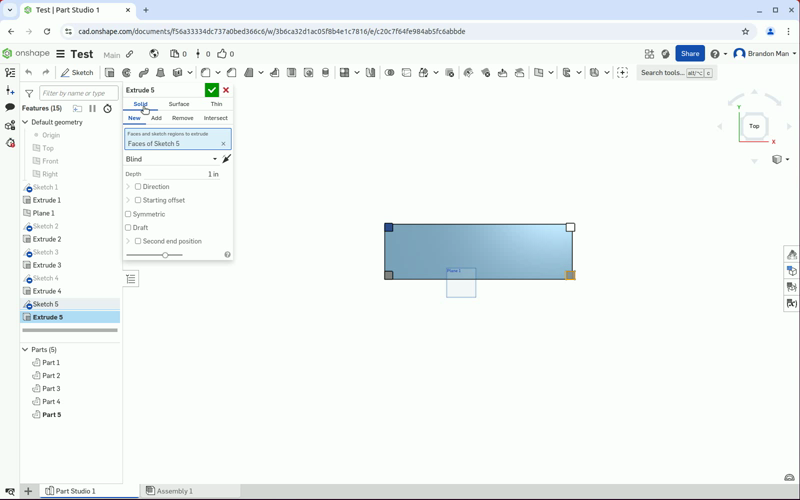
mouse_move(137, 120)
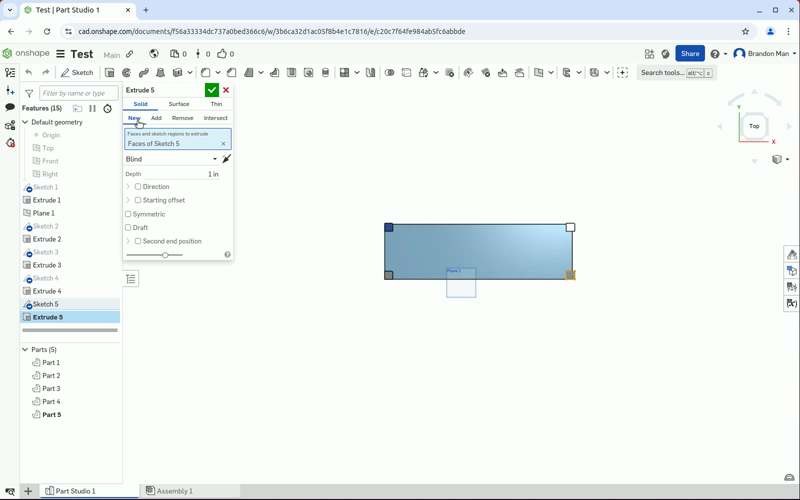
click(137, 120)
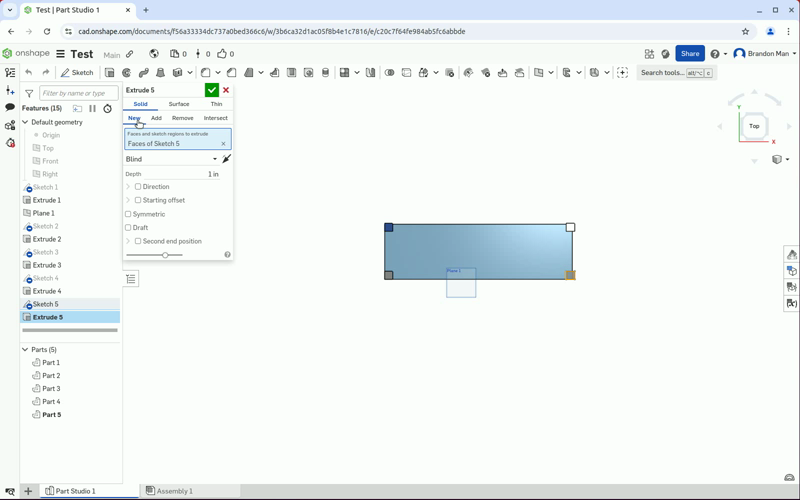
key(tab, 4)
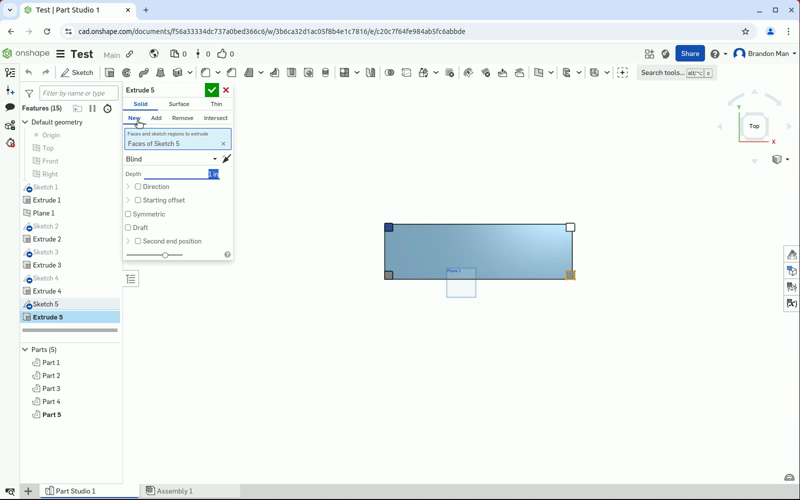
text(17.331)
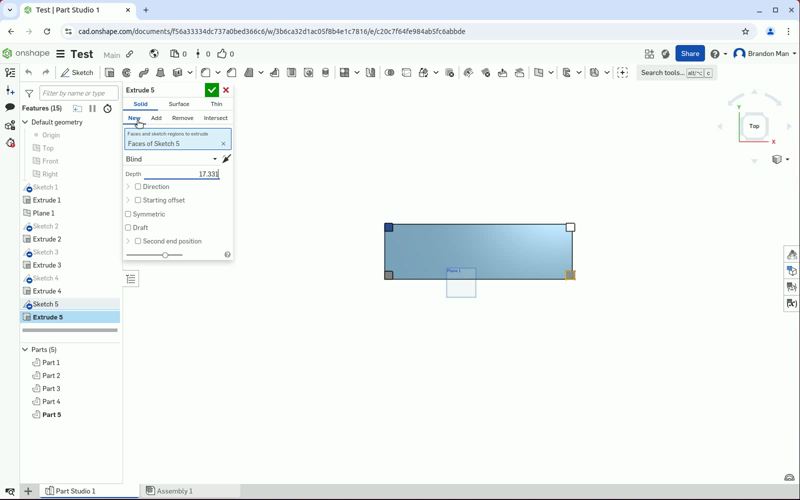
key(enter)
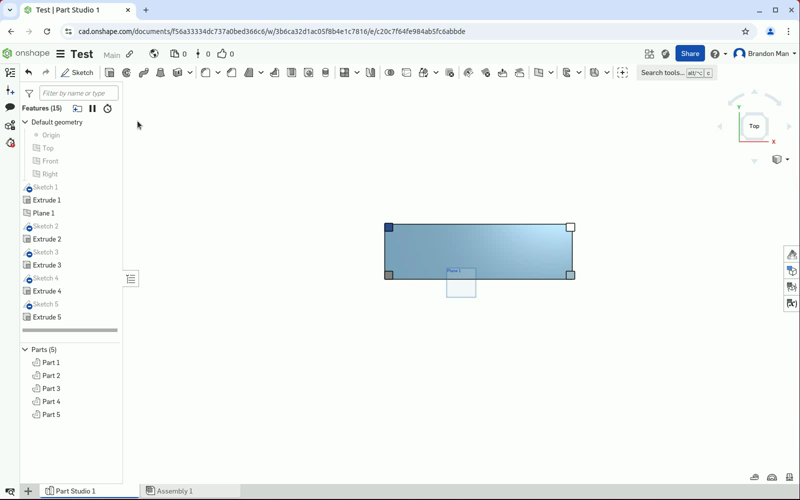
key(shift+h)
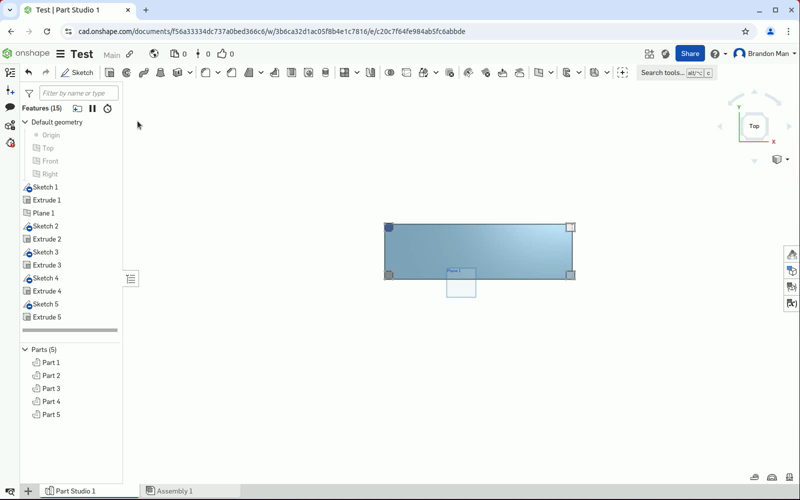
key(shift+h)
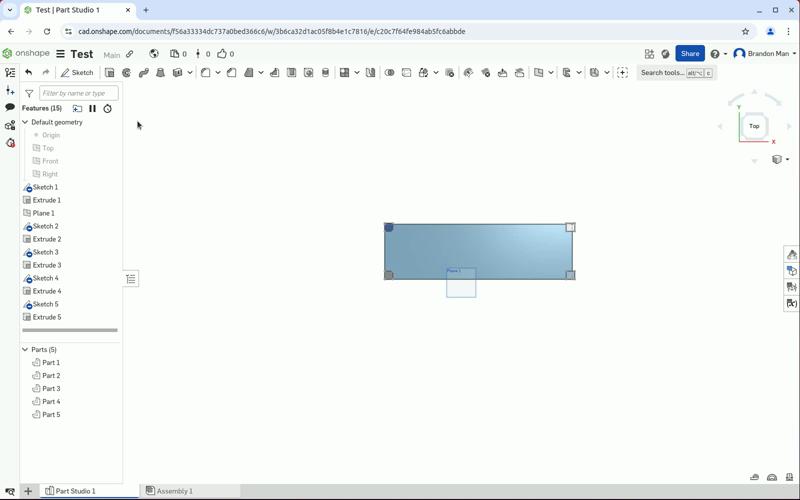
key(shift+7)
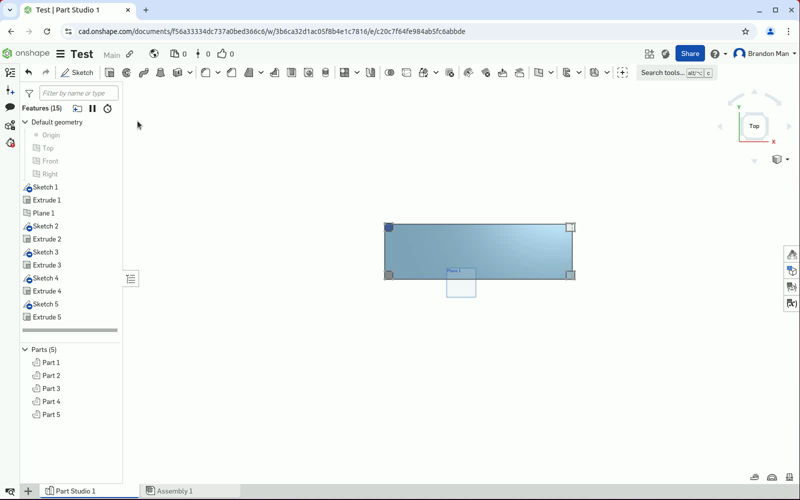
key(up, 3)
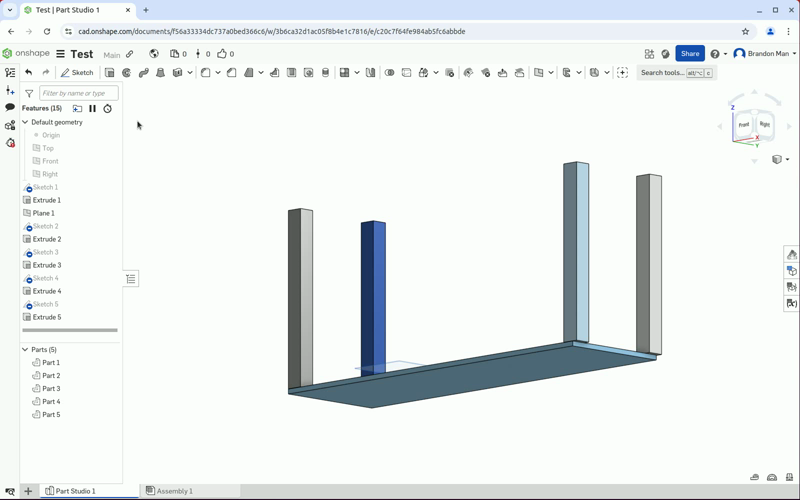
key(left, 3)
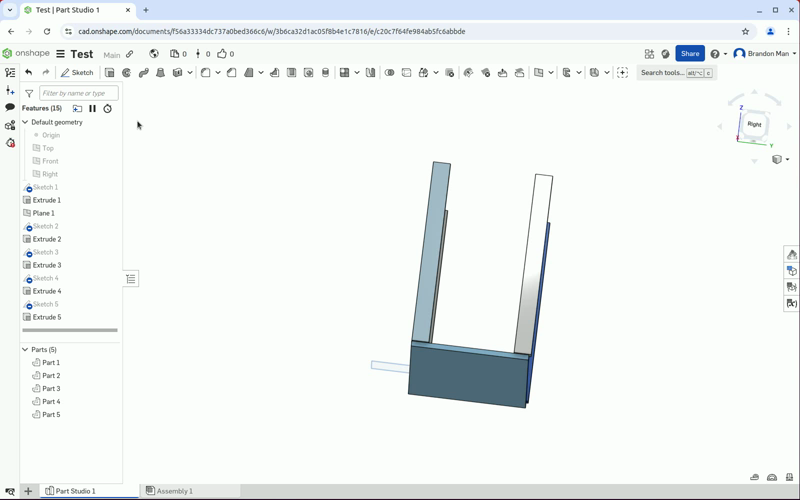
key(right, 3)
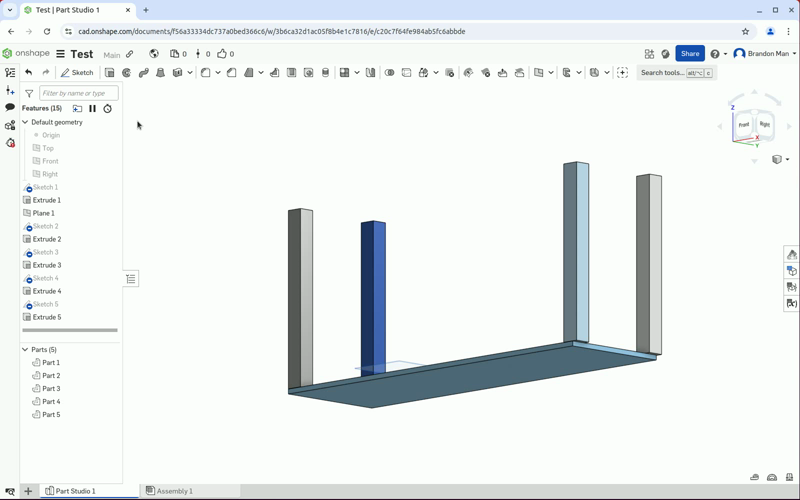
key(down, 3)
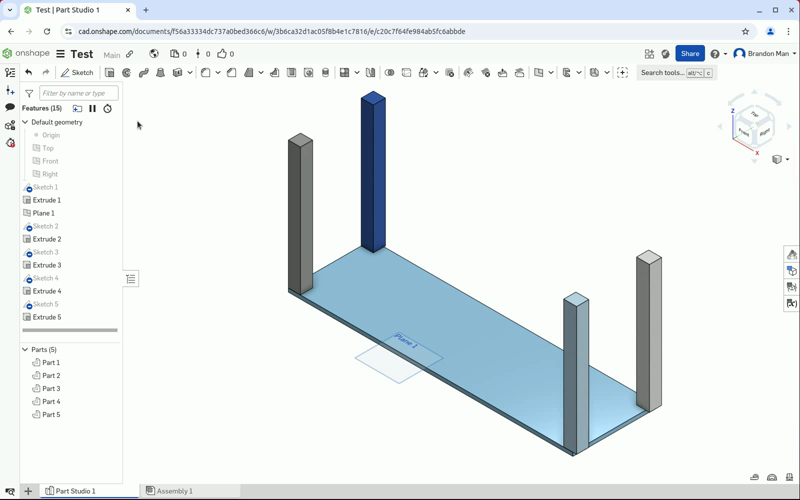
mouse_move(73, 189)
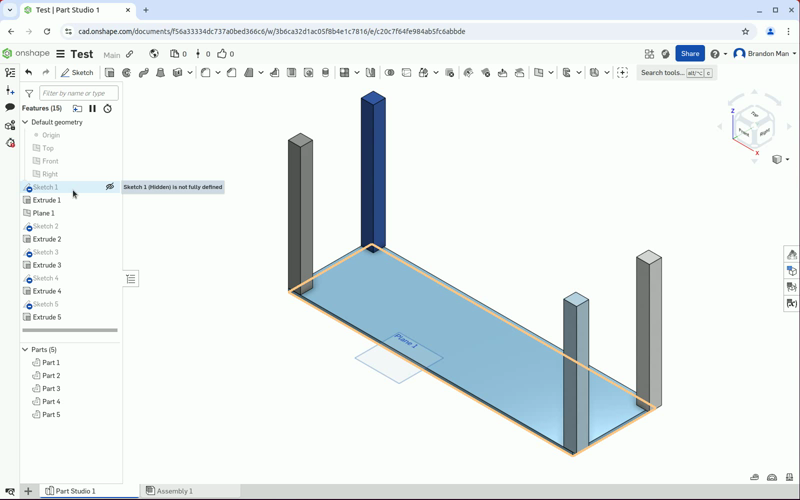
click(73, 189)